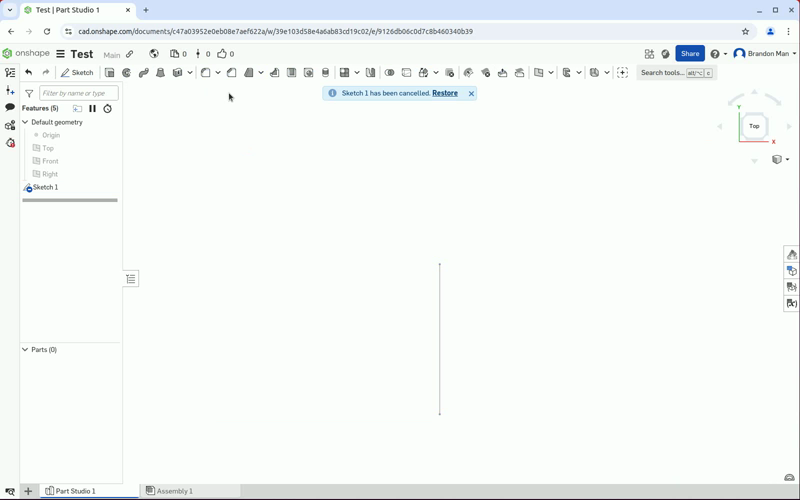
key(shift+h)
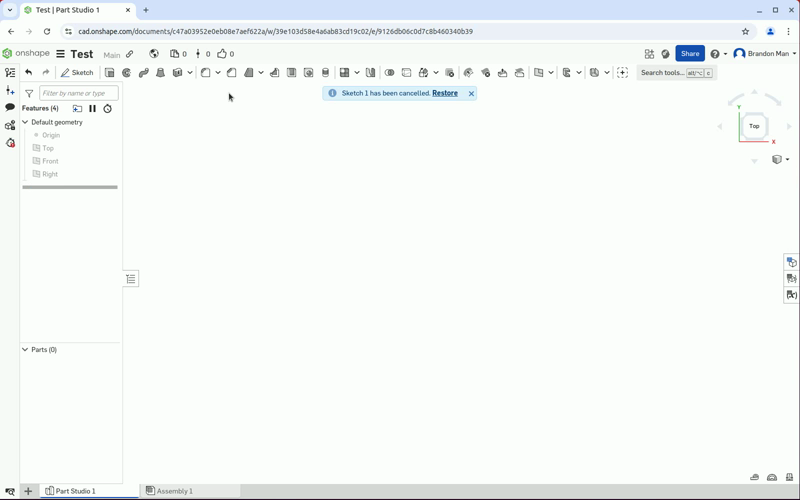
mouse_move(73, 352)
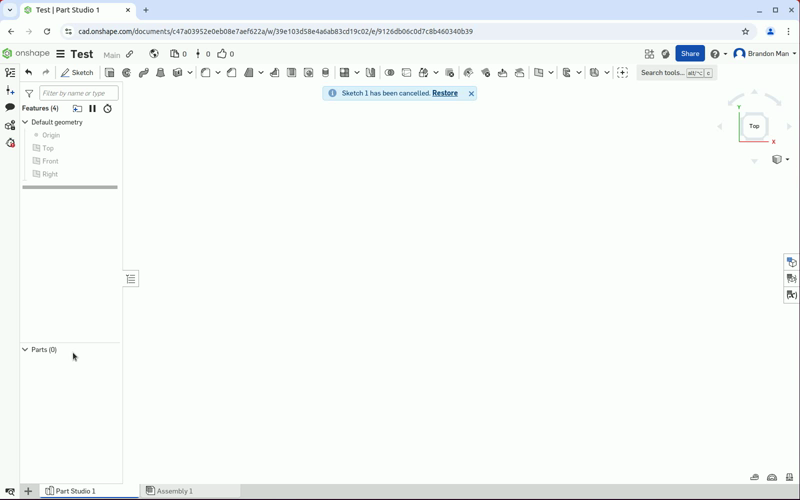
key(y)
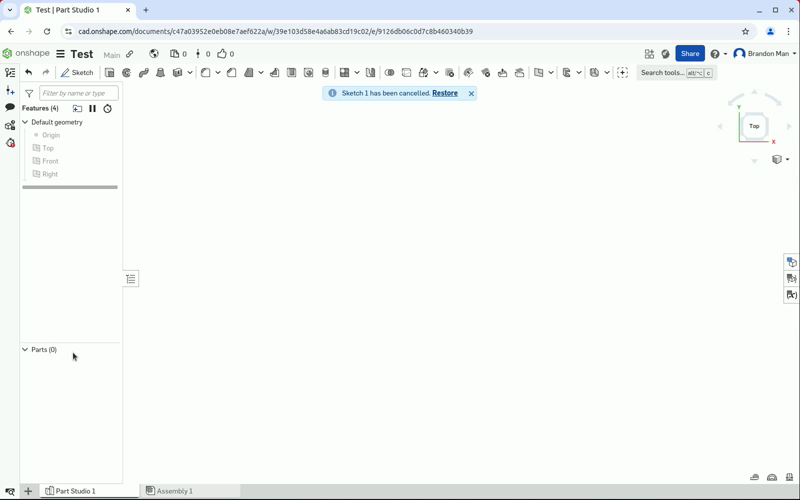
key(shift+p)
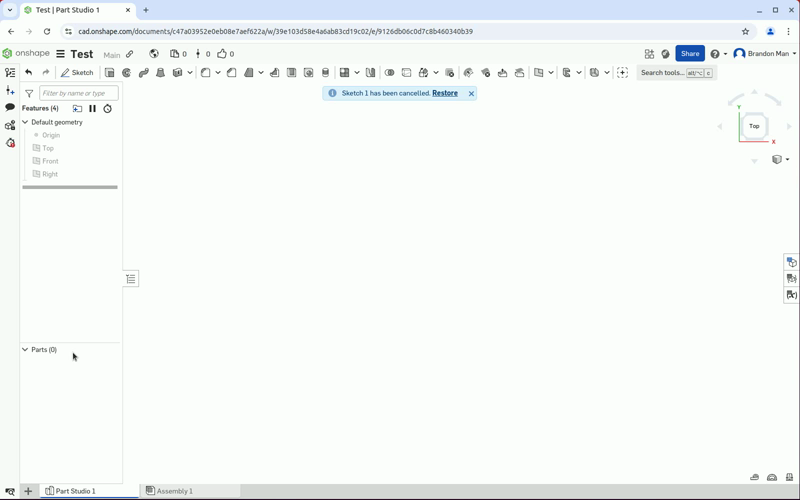
key(space)
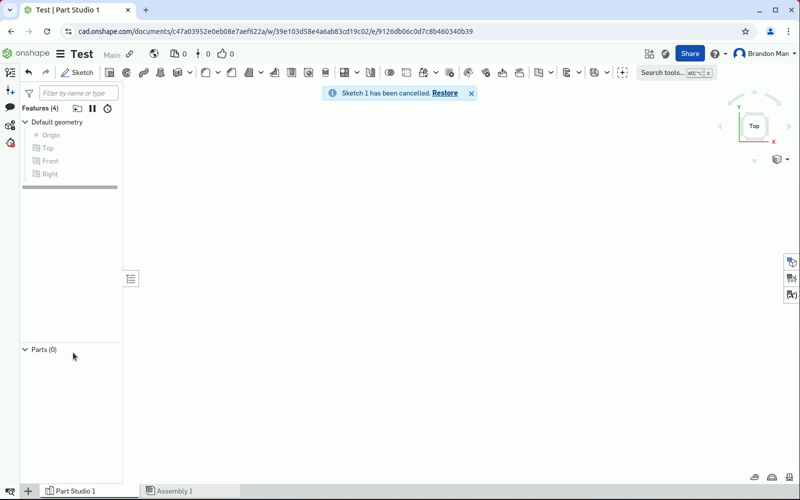
key_down(shift)
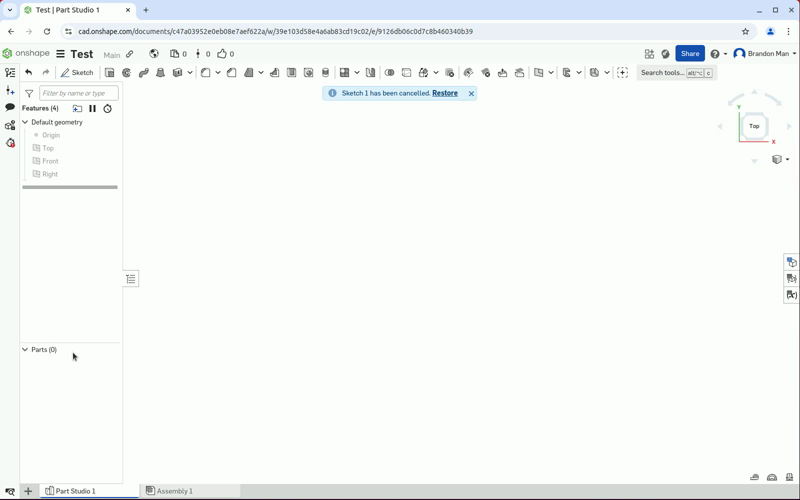
key(up)
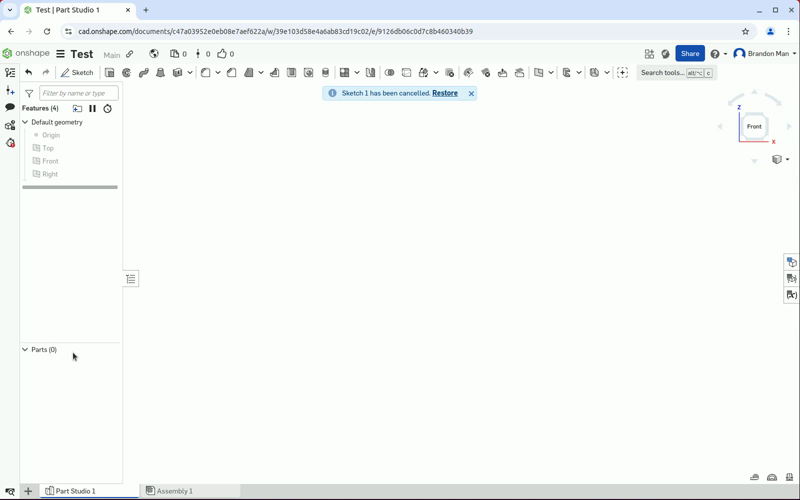
key_up(shift)
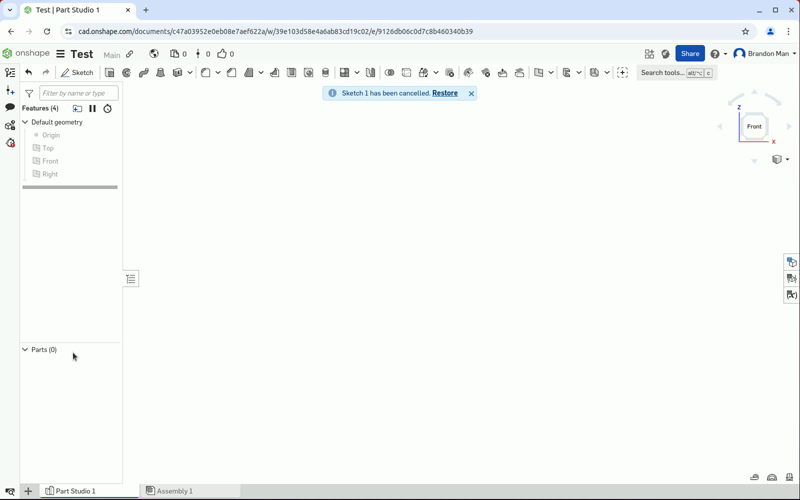
mouse_move(73, 352)
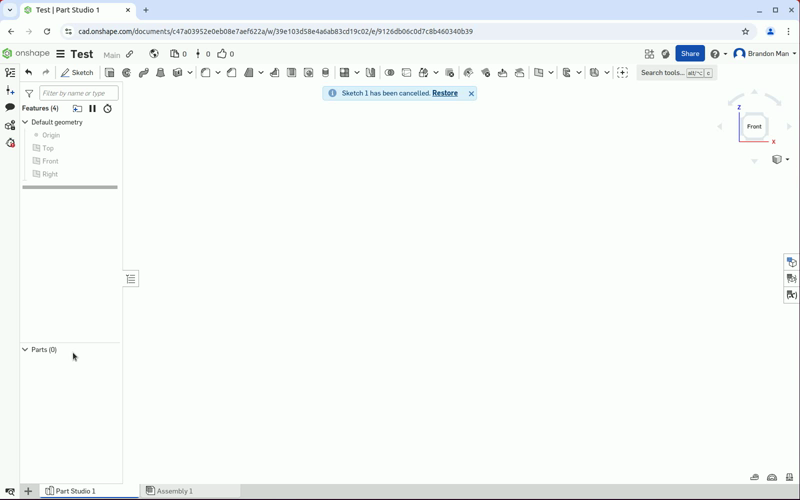
key(shift+y)
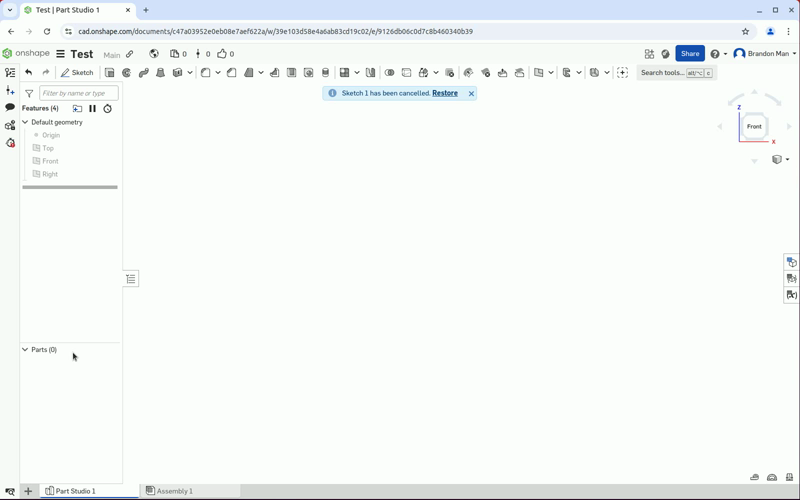
key(shift+s)
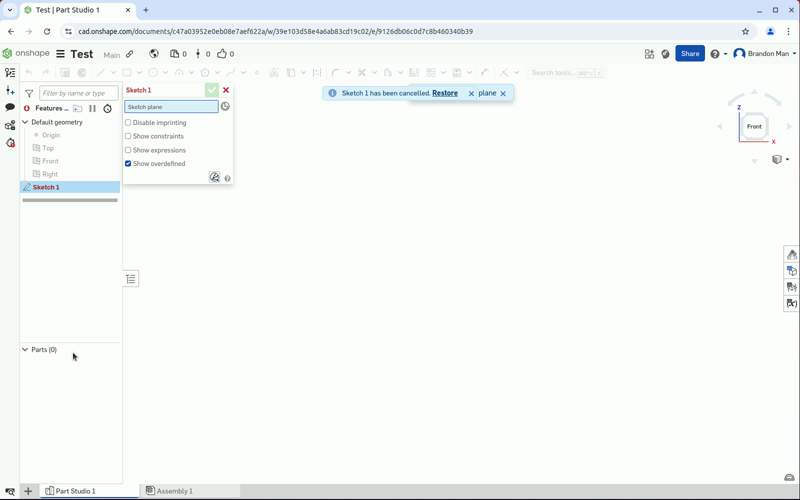
mouse_move(73, 163)
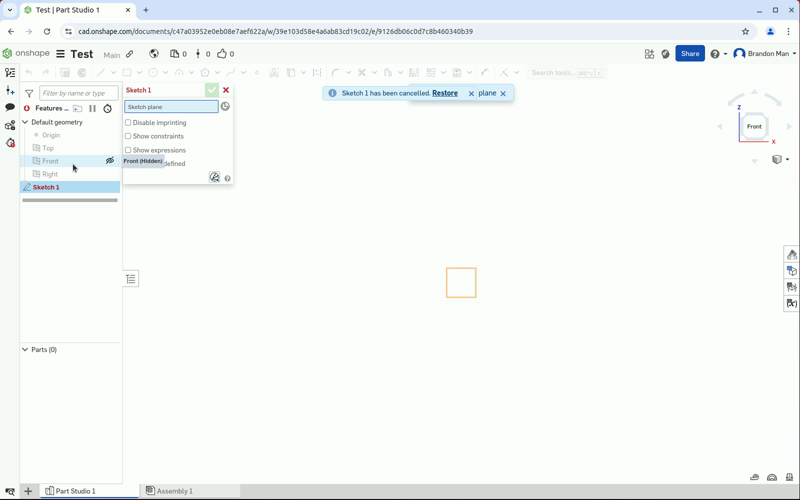
click(73, 163)
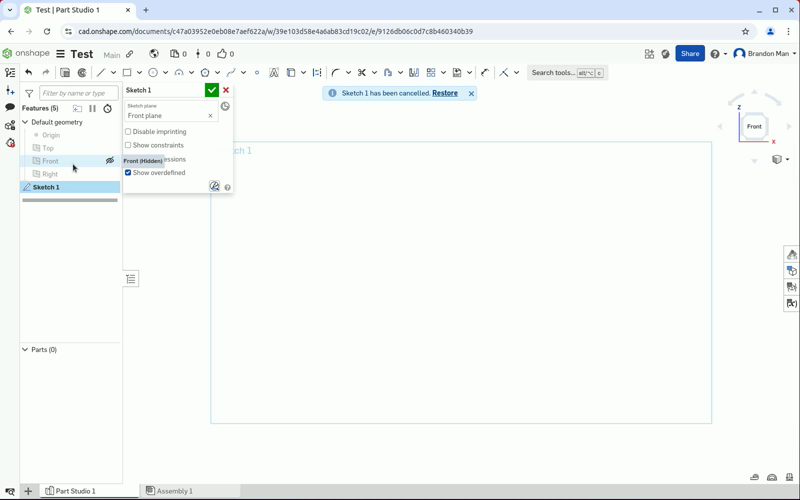
mouse_move(73, 352)
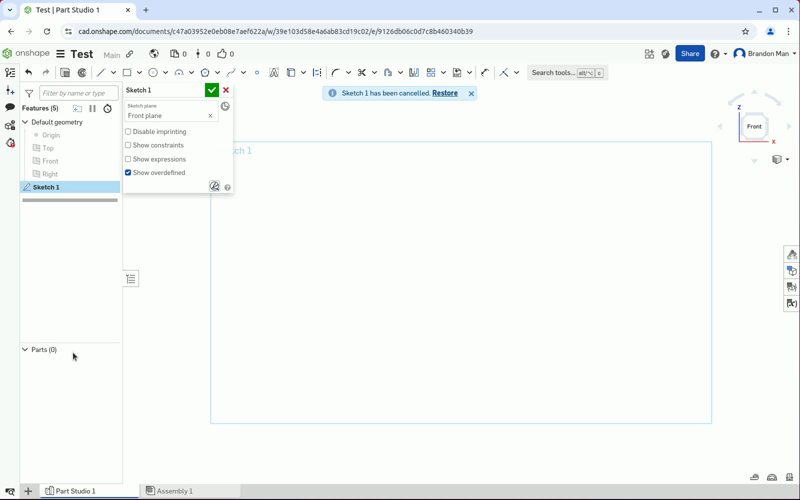
key(y)
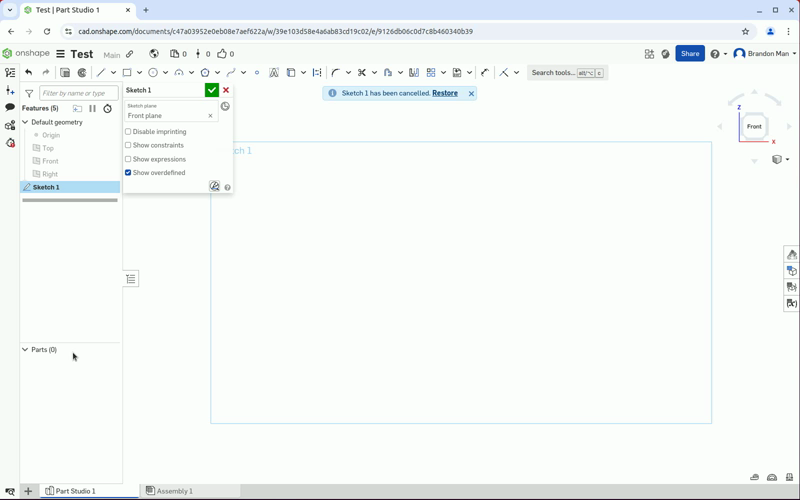
key(l)
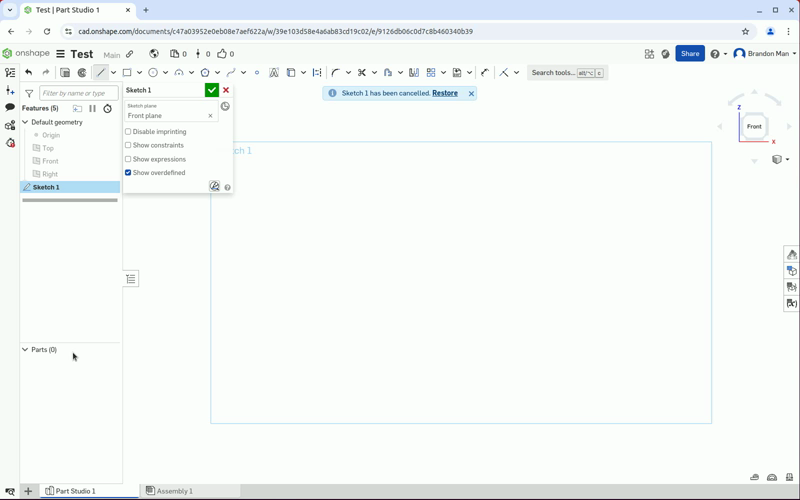
key_down(shift)
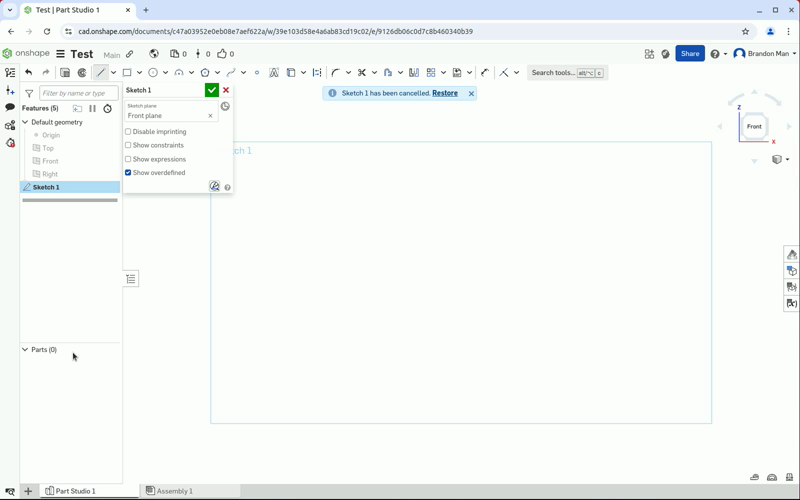
mouse_move(460, 282)
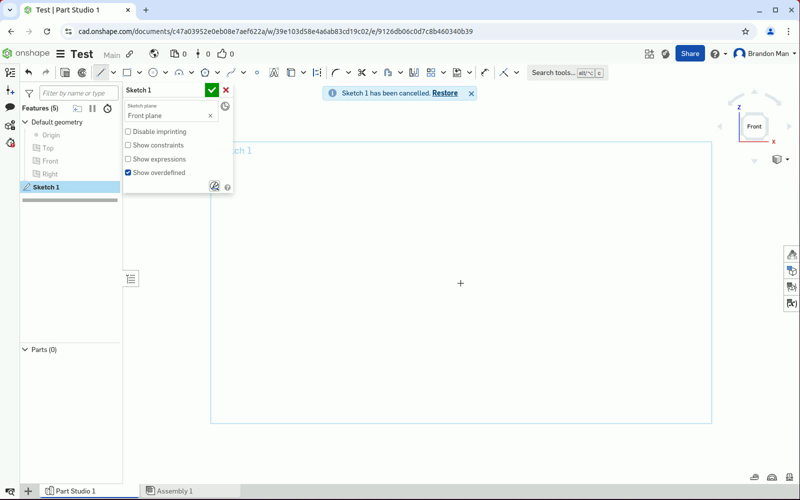
click(460, 282)
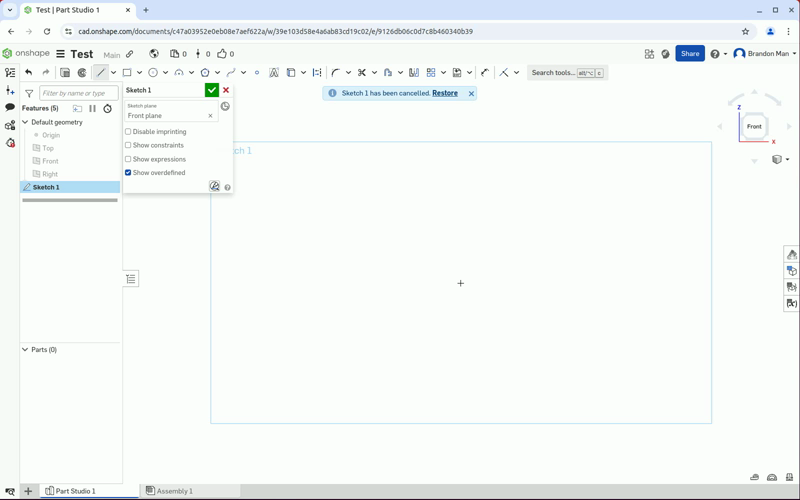
key_up(shift)
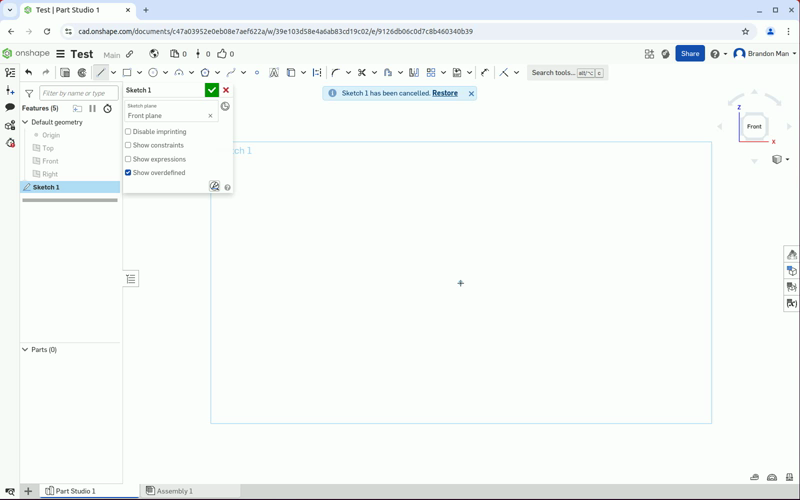
key_down(shift)
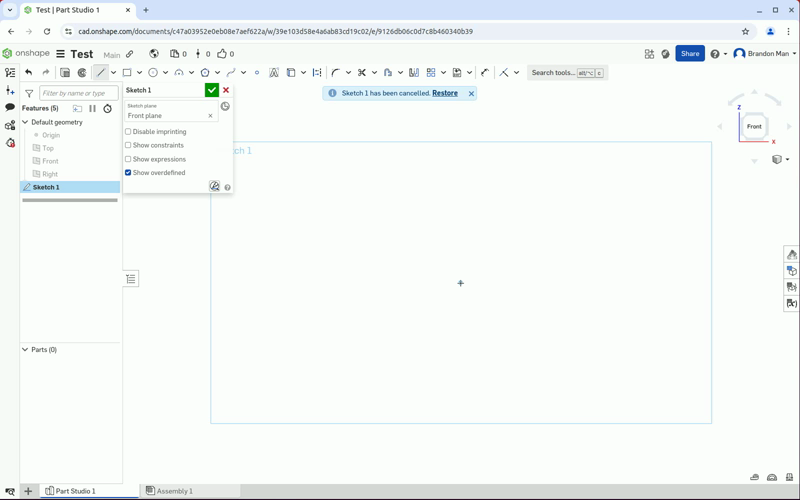
mouse_move(535, 282)
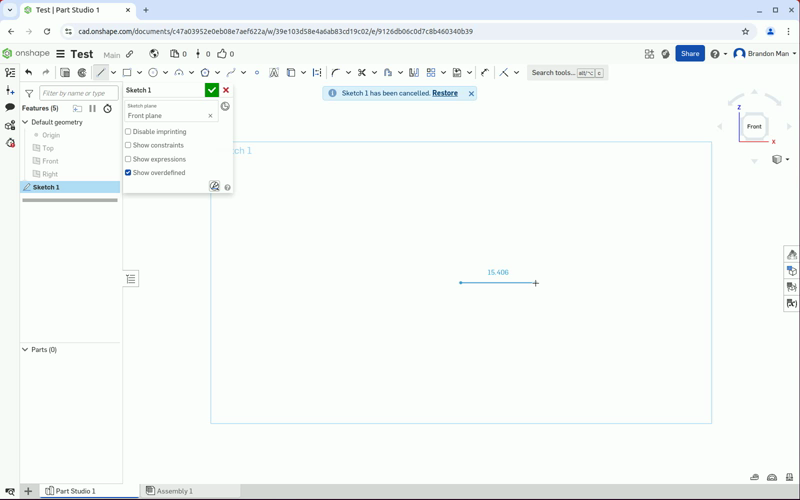
click(535, 282)
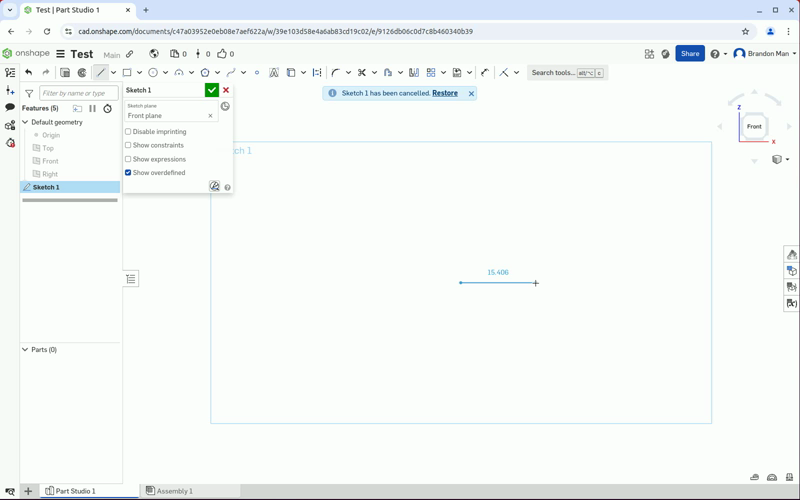
key_up(shift)
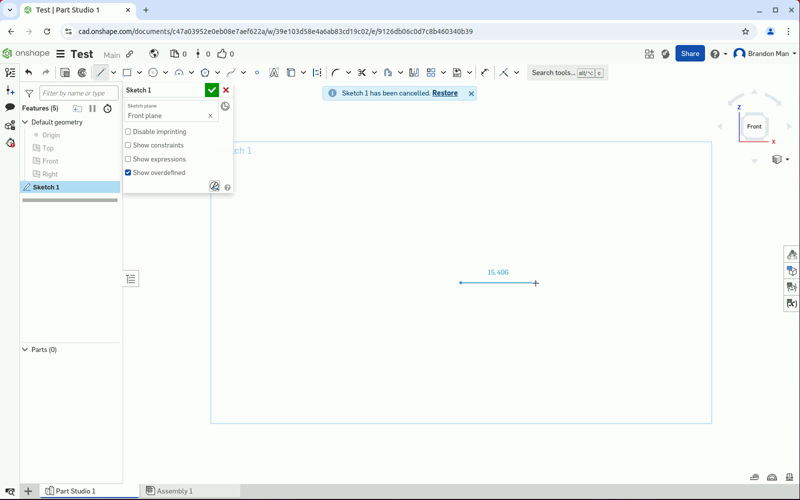
key_down(shift)
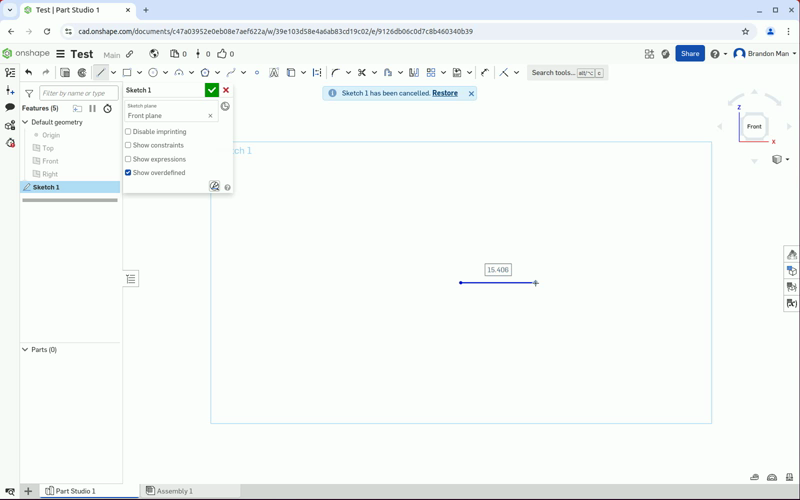
mouse_move(565, 282)
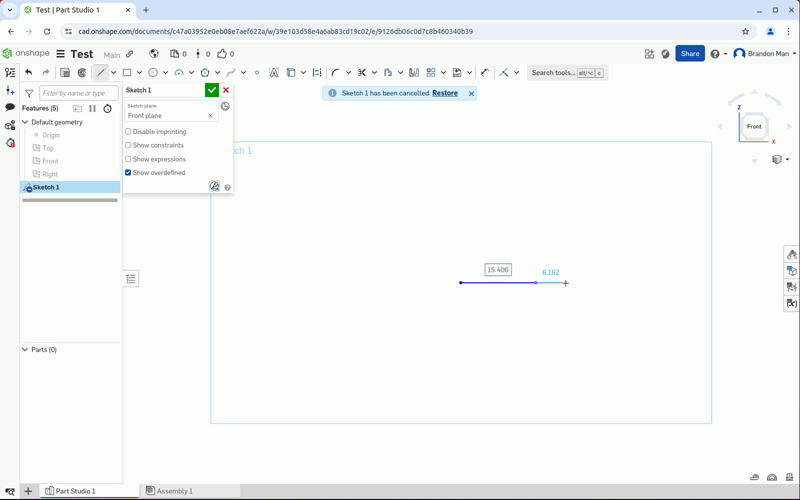
mouse_move(535, 267)
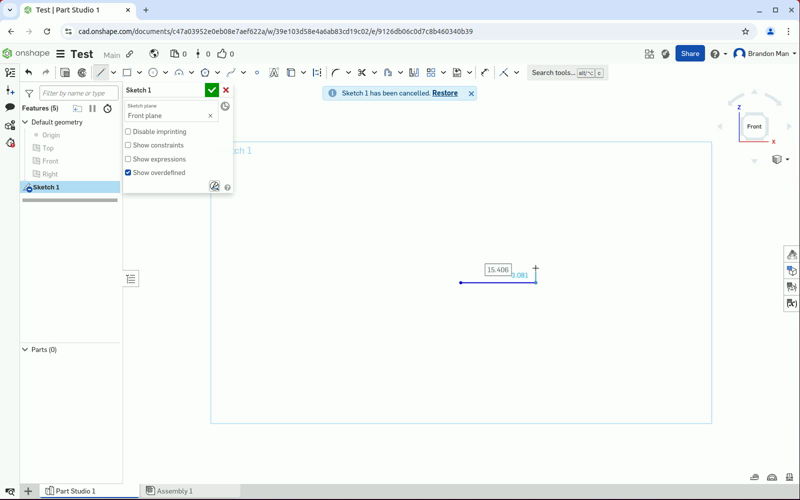
click(535, 267)
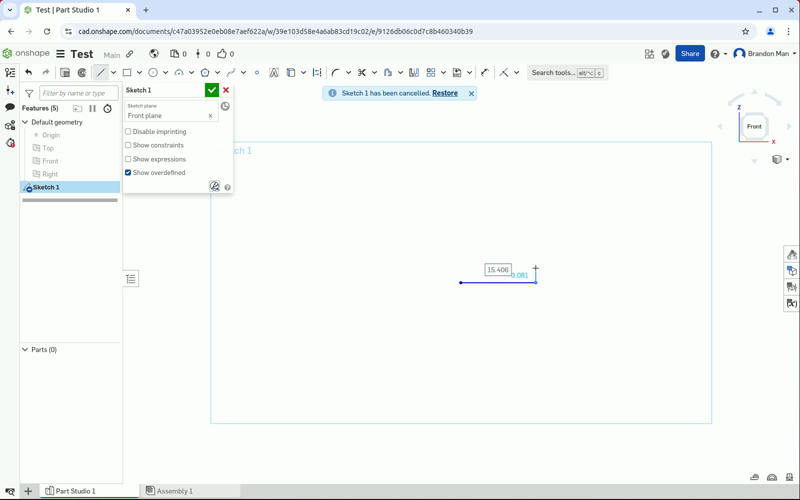
key_up(shift)
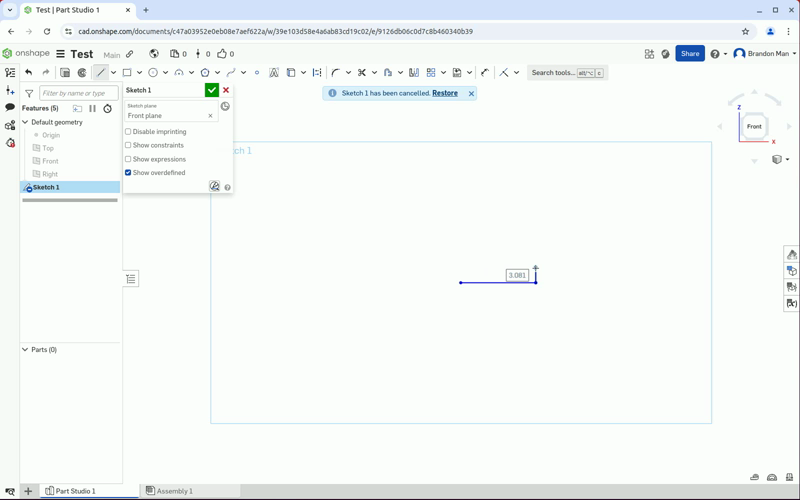
key_down(shift)
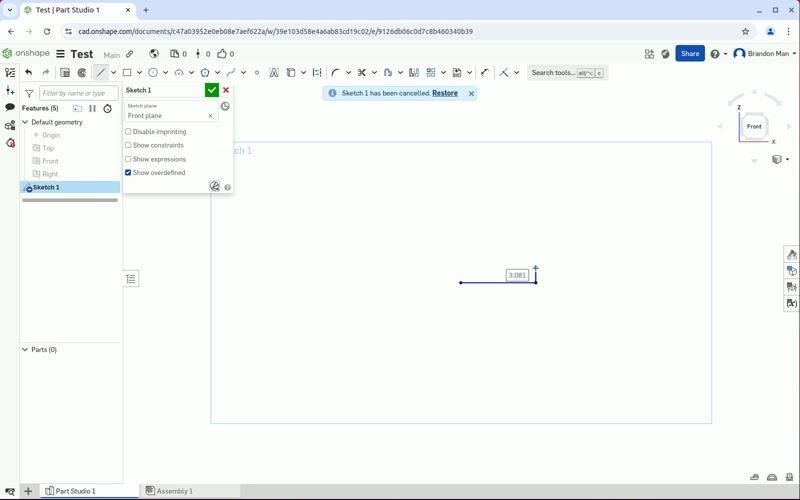
mouse_move(505, 170)
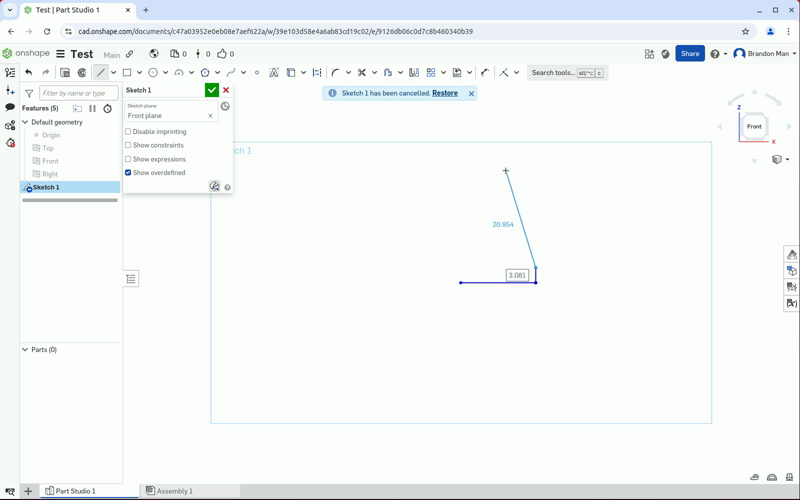
click(505, 170)
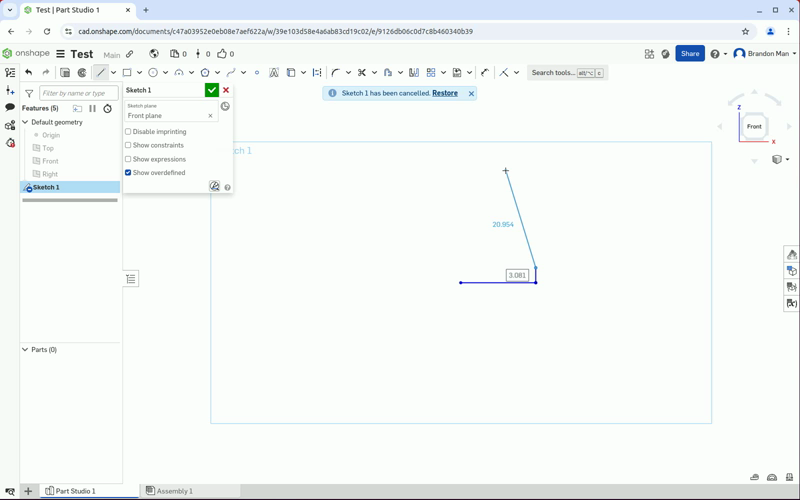
key_up(shift)
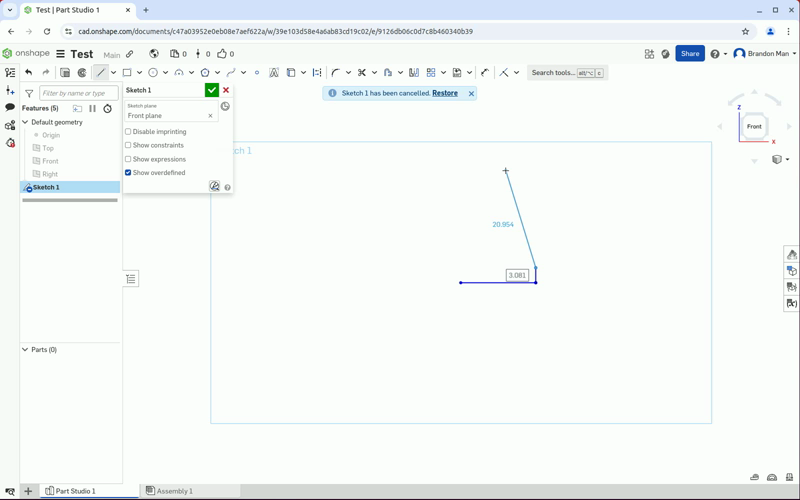
key_down(shift)
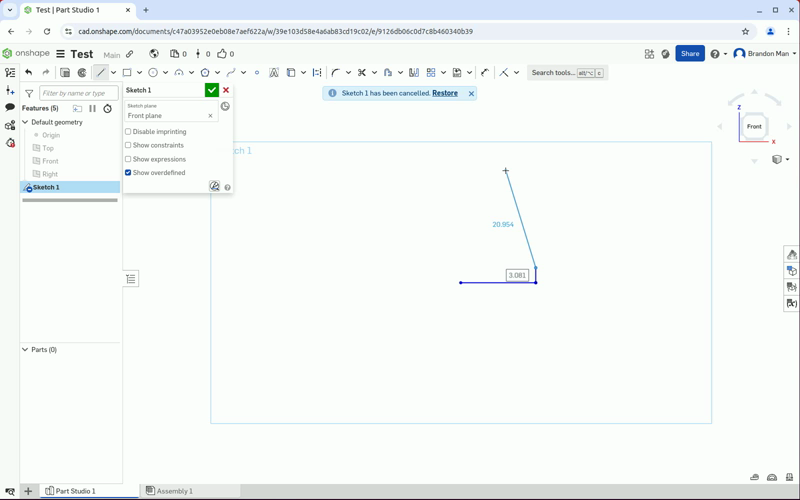
mouse_move(535, 170)
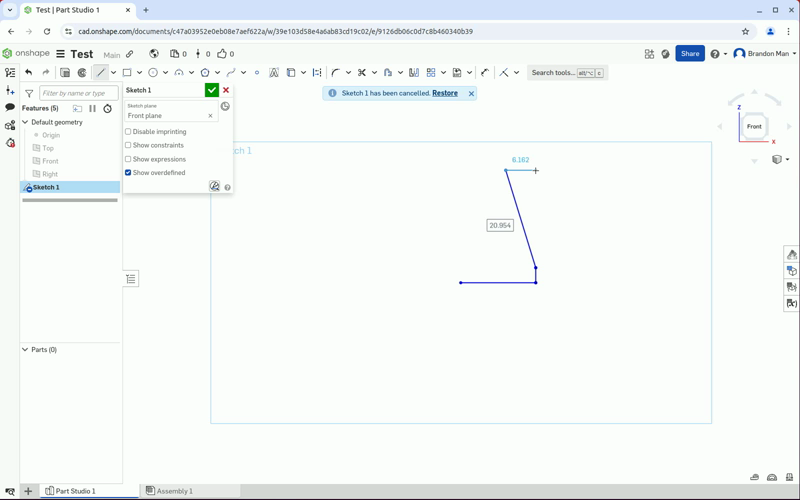
mouse_move(490, 170)
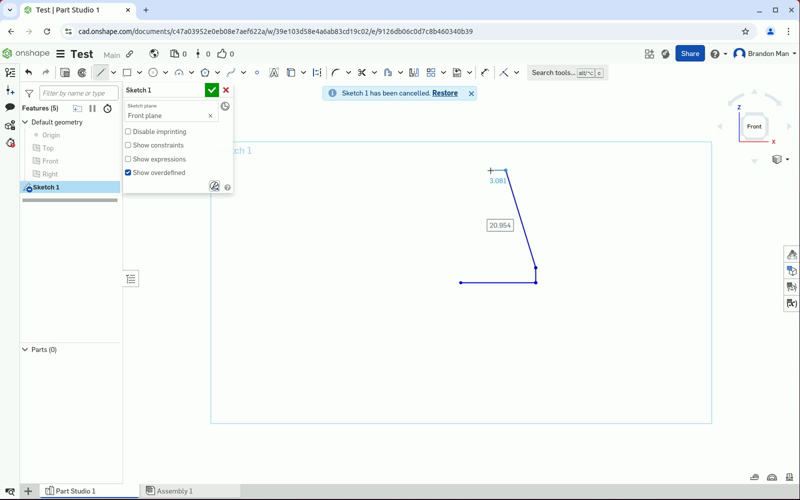
click(490, 170)
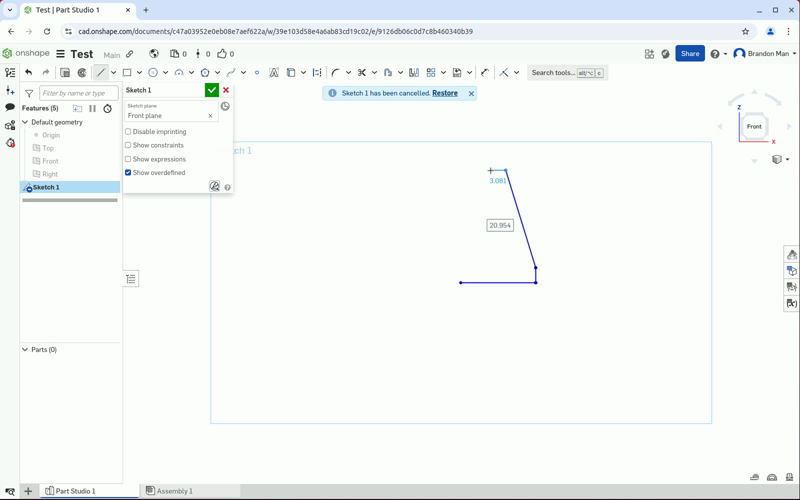
key_up(shift)
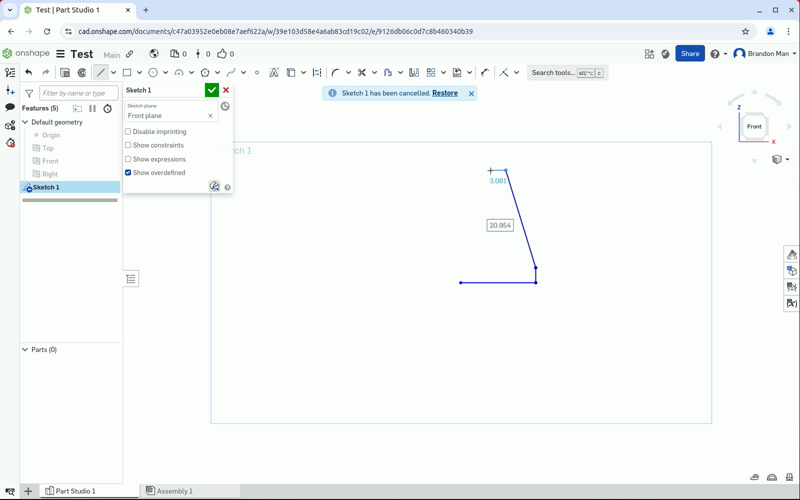
key_down(shift)
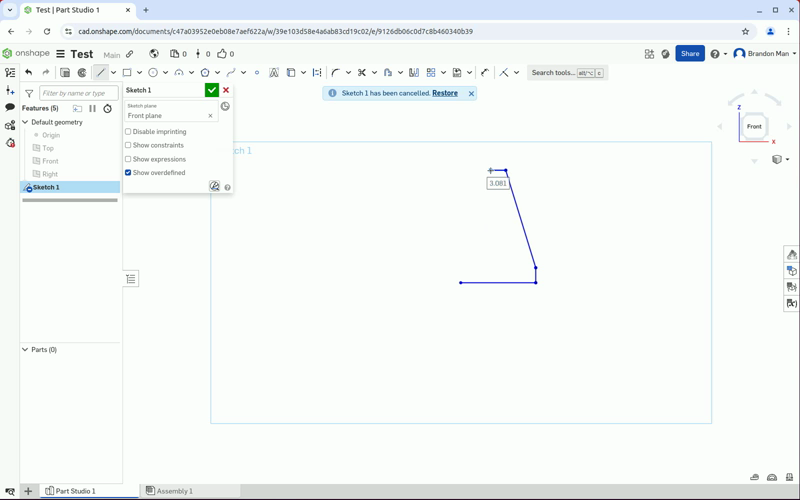
mouse_move(520, 170)
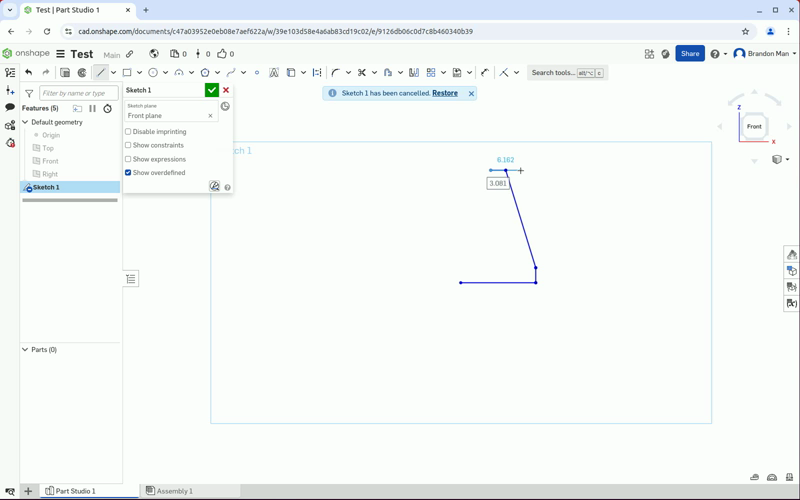
mouse_move(490, 177)
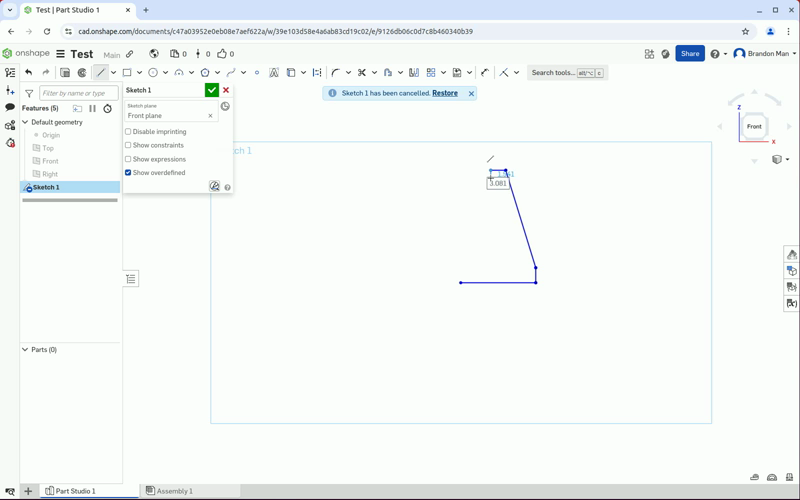
scroll(6)
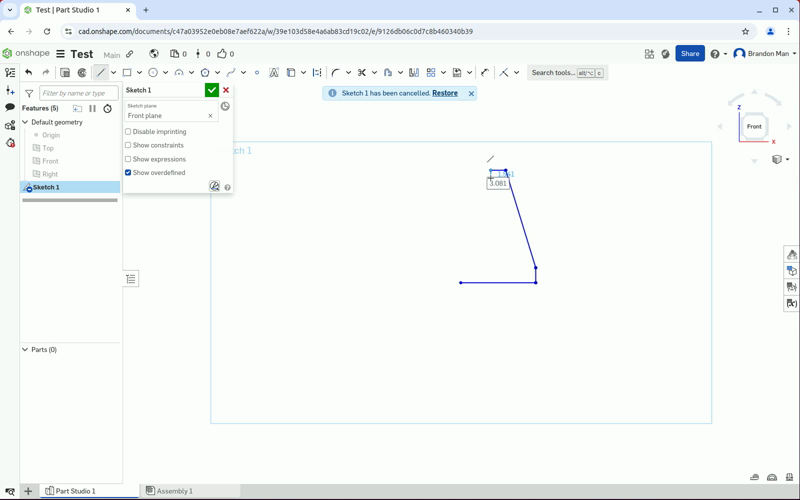
scroll(6)
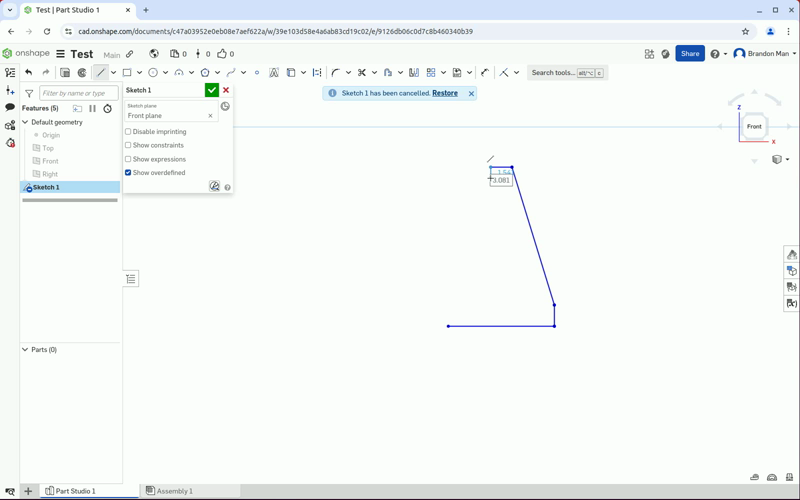
scroll(6)
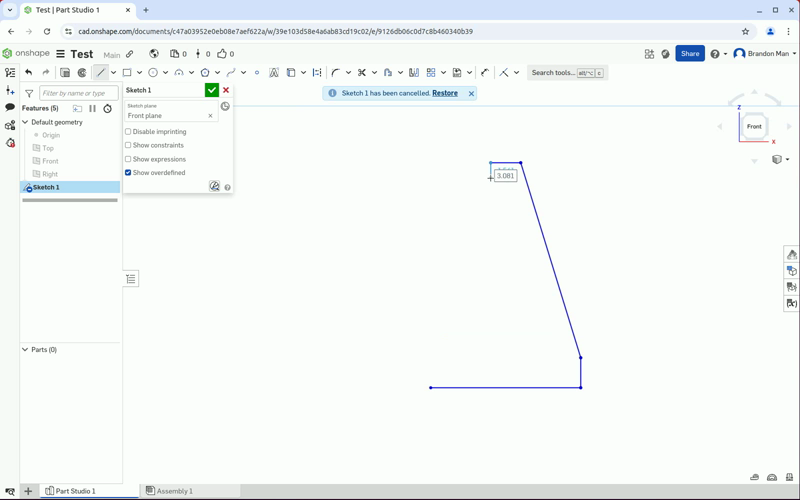
scroll(6)
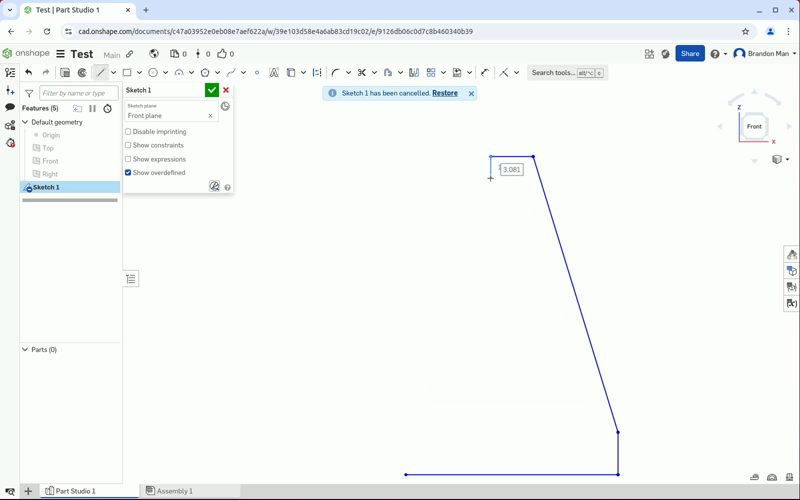
scroll(6)
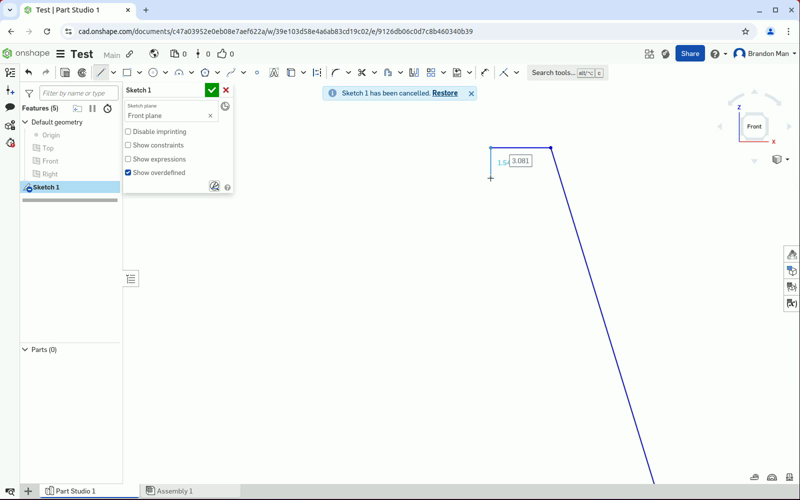
scroll(6)
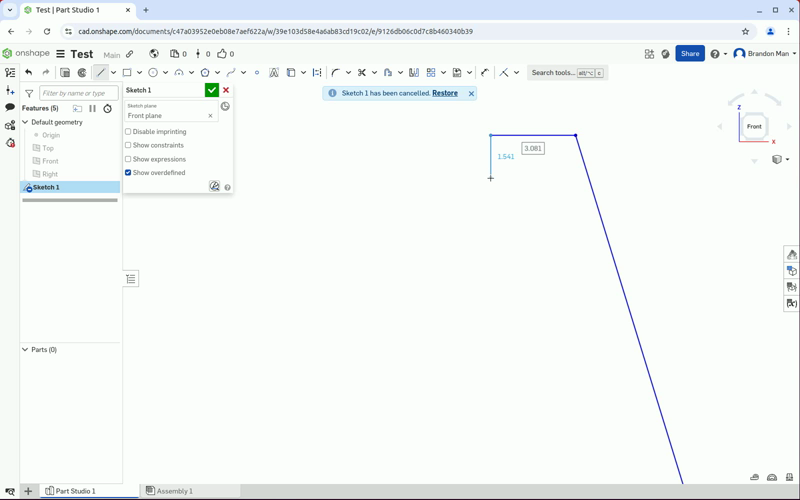
scroll(6)
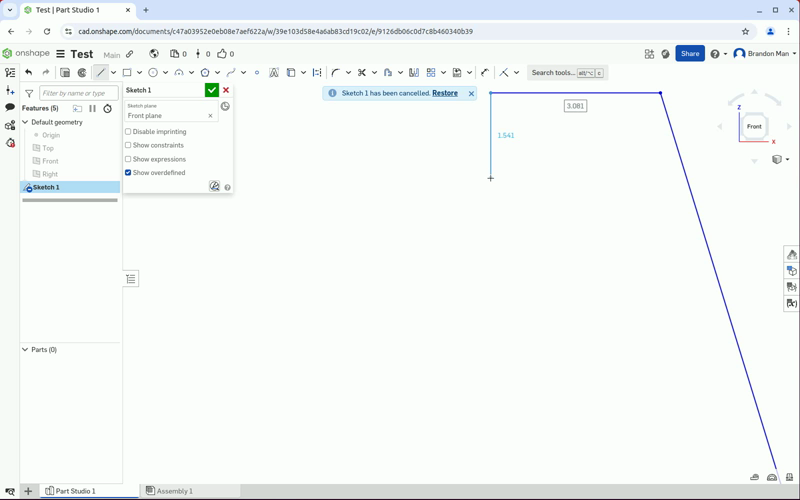
click(490, 177)
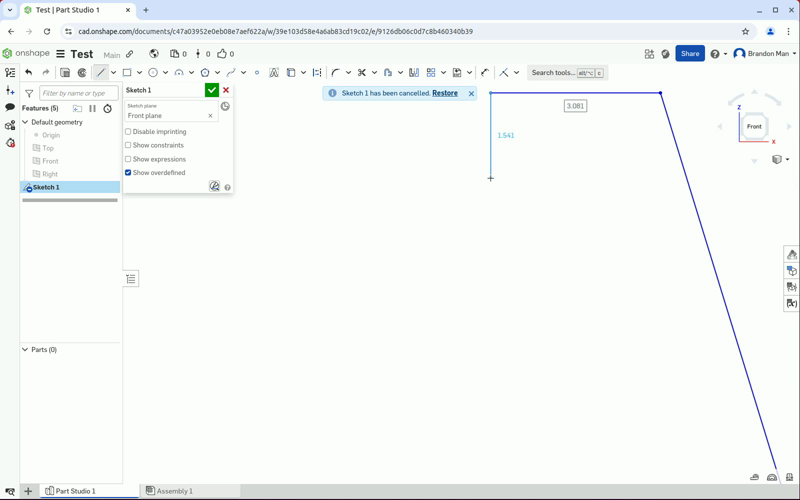
scroll(-6)
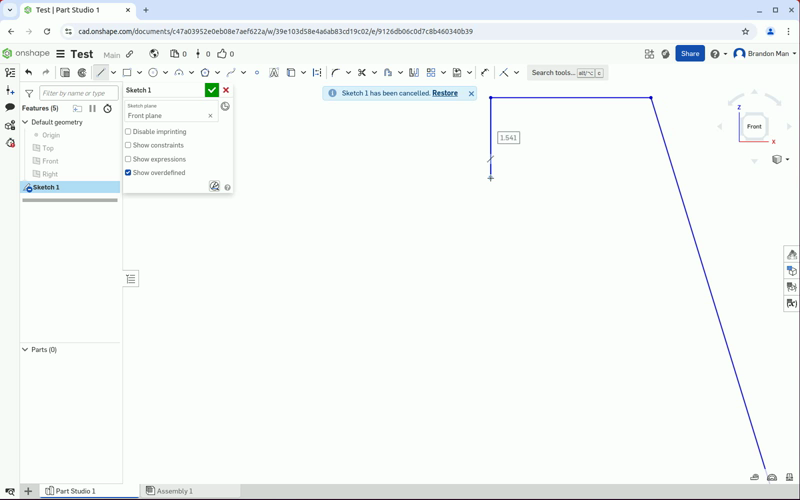
scroll(-6)
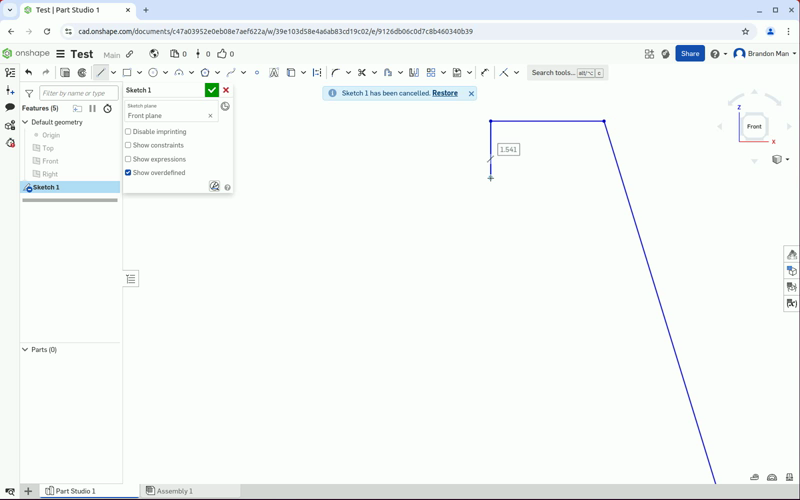
scroll(-6)
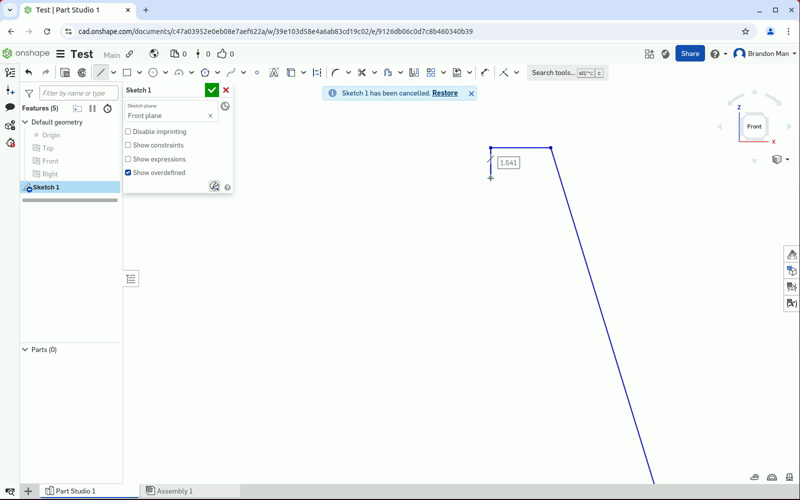
scroll(-6)
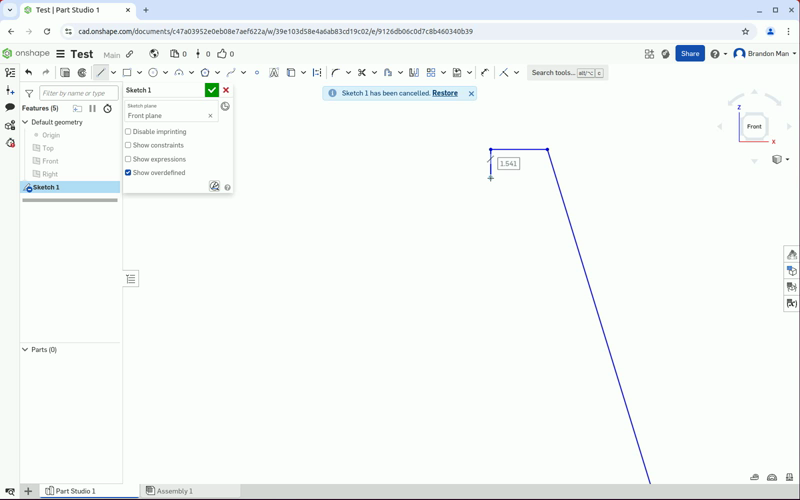
scroll(-6)
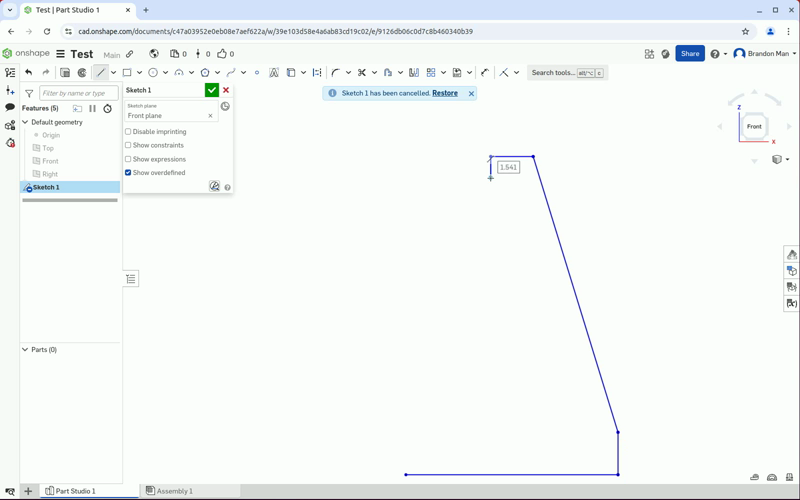
scroll(-6)
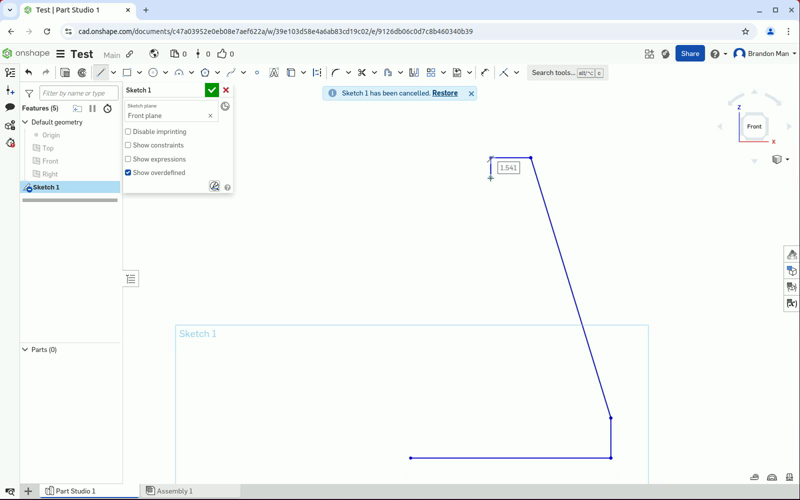
scroll(-6)
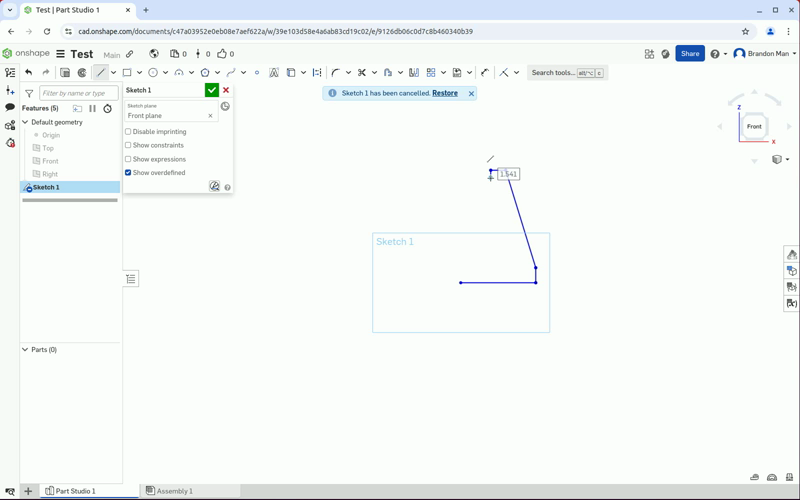
key_up(shift)
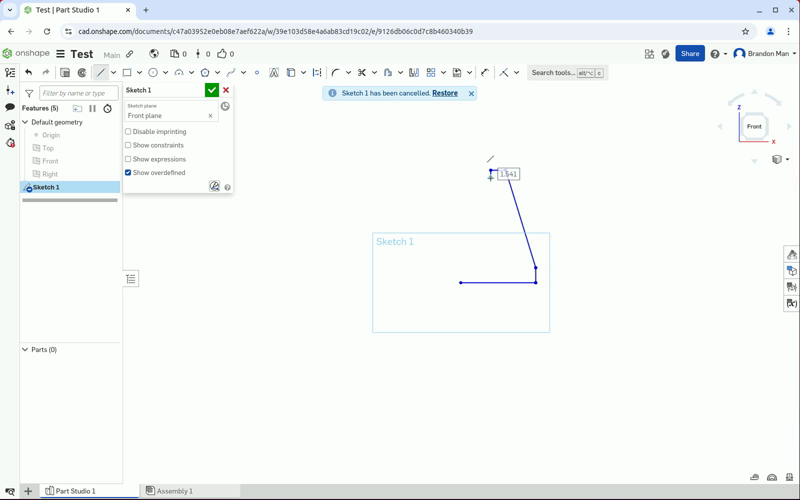
key_down(shift)
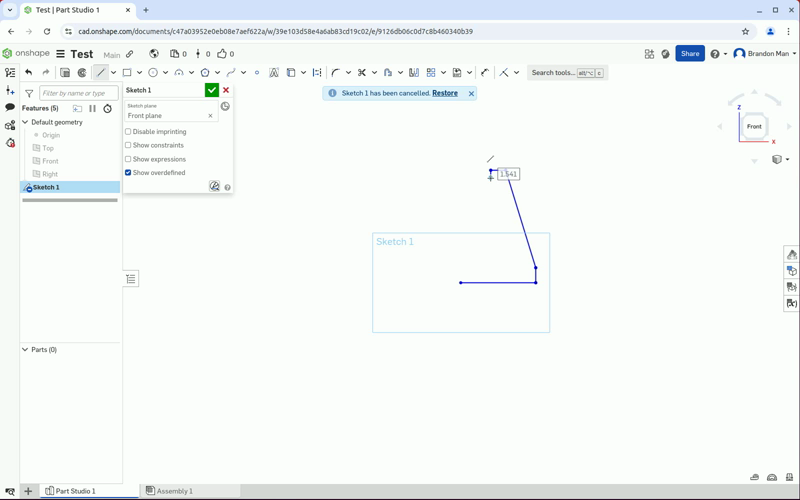
mouse_move(520, 177)
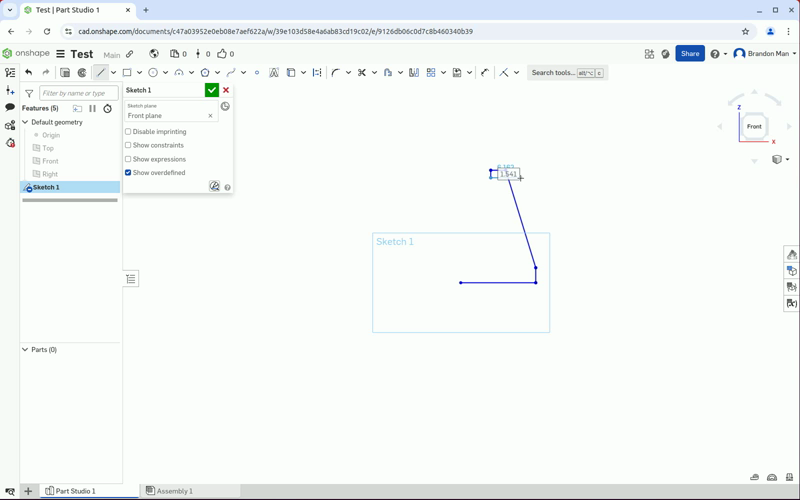
mouse_move(476, 177)
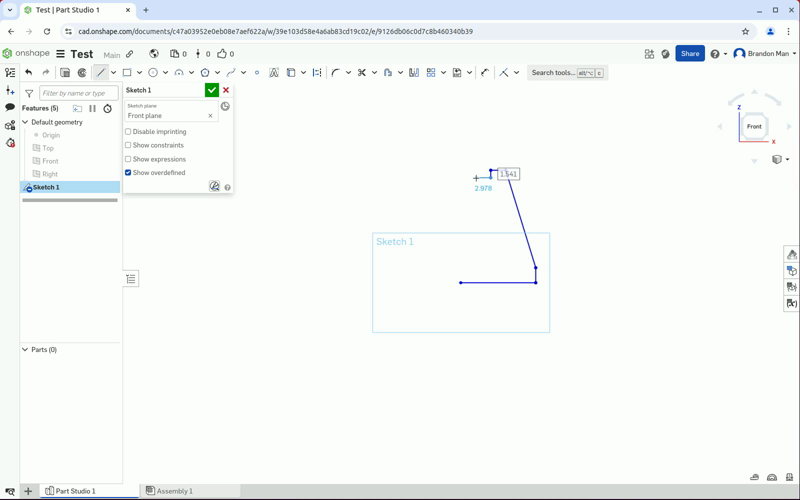
click(476, 177)
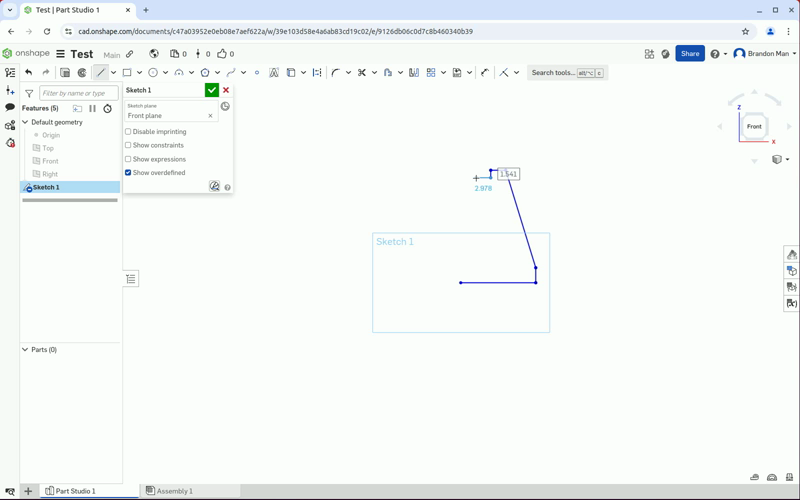
key_up(shift)
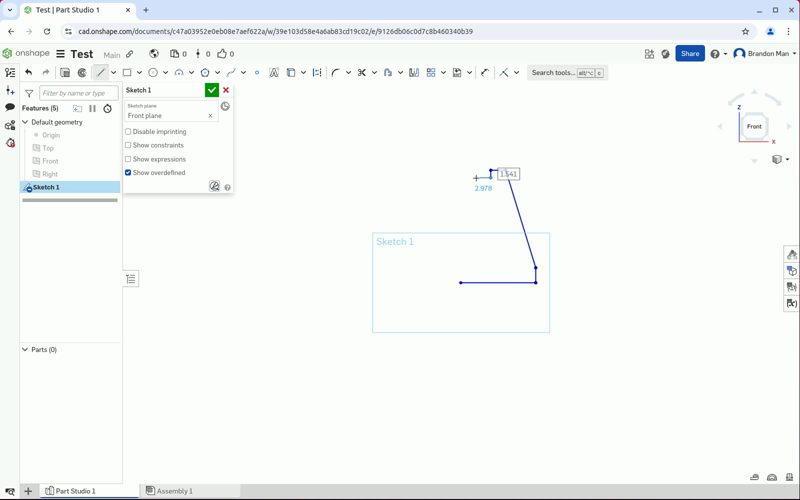
key_down(shift)
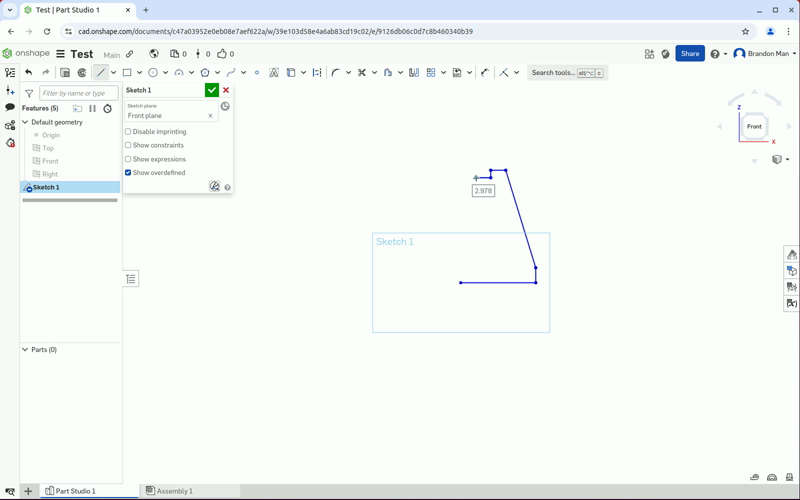
mouse_move(506, 177)
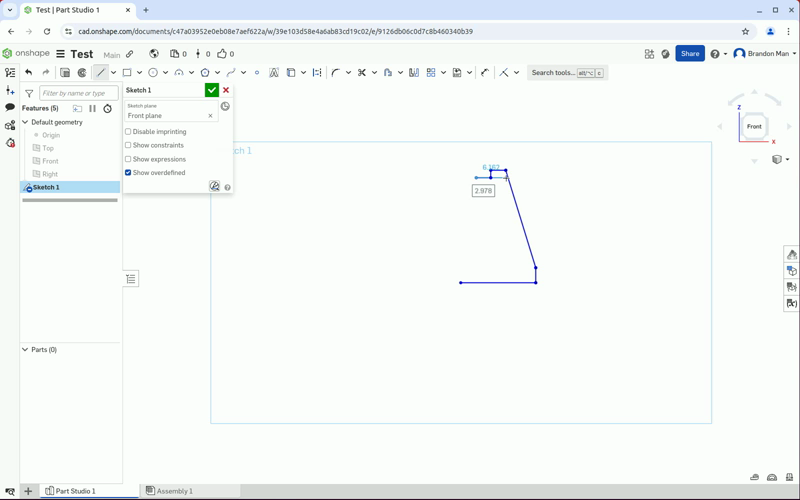
mouse_move(476, 170)
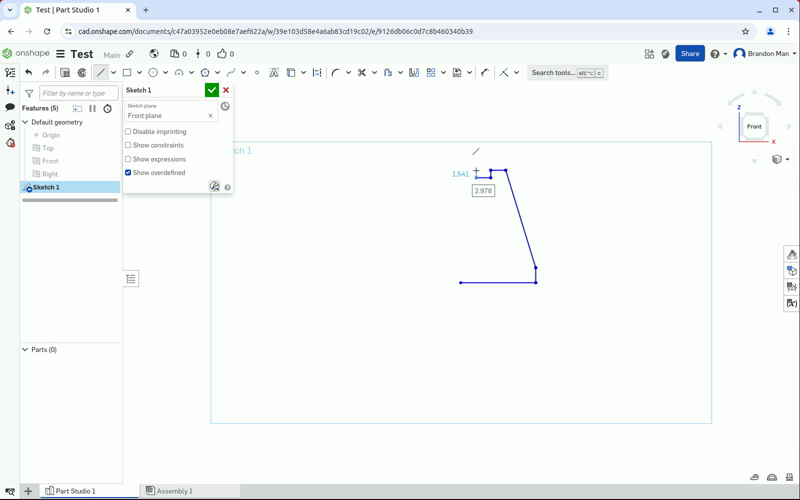
scroll(6)
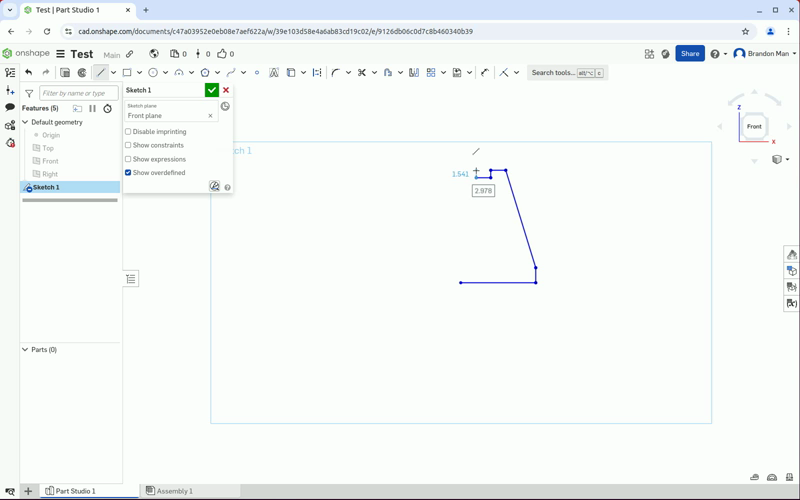
scroll(6)
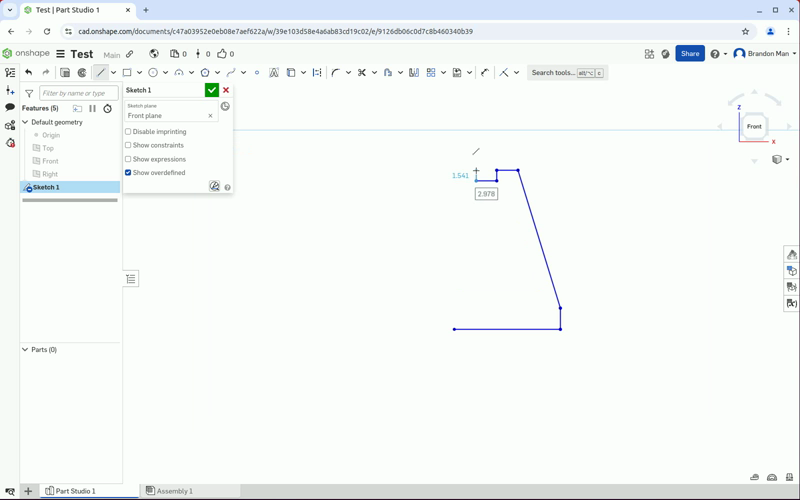
scroll(6)
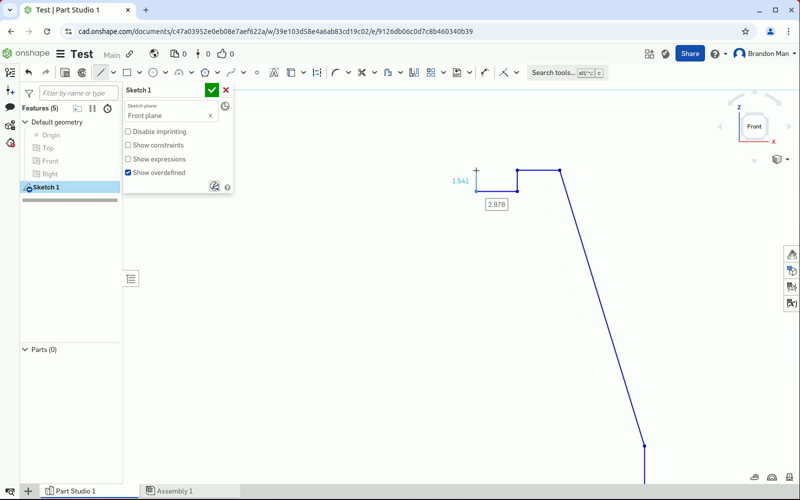
scroll(6)
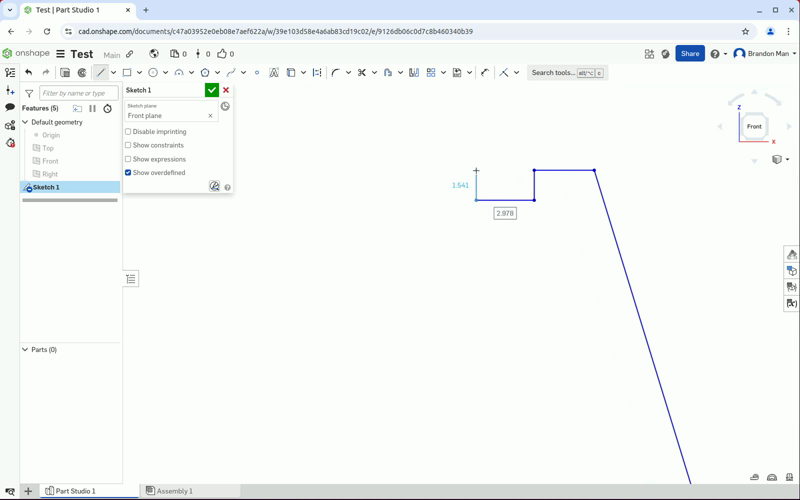
scroll(6)
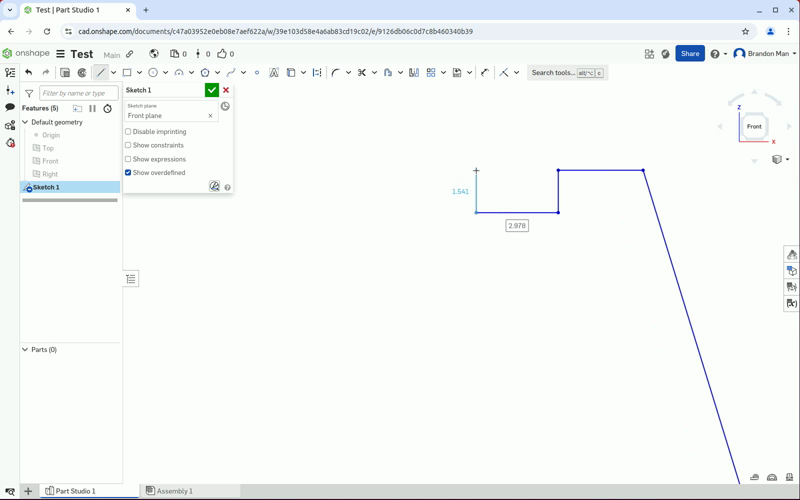
scroll(6)
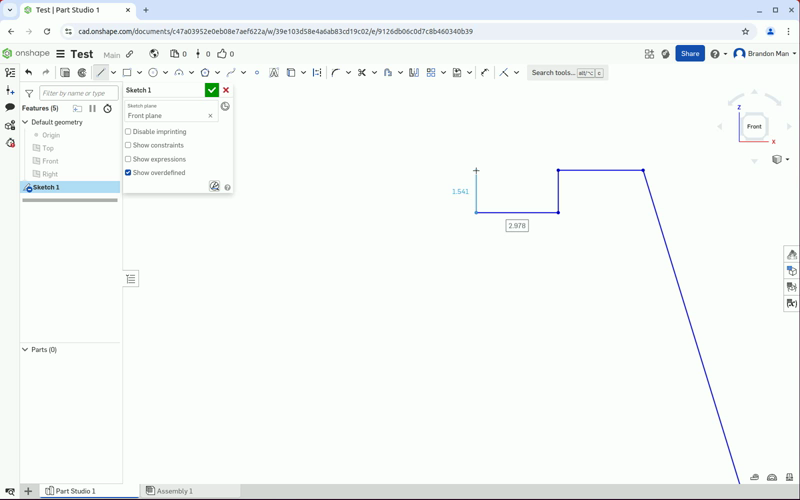
scroll(6)
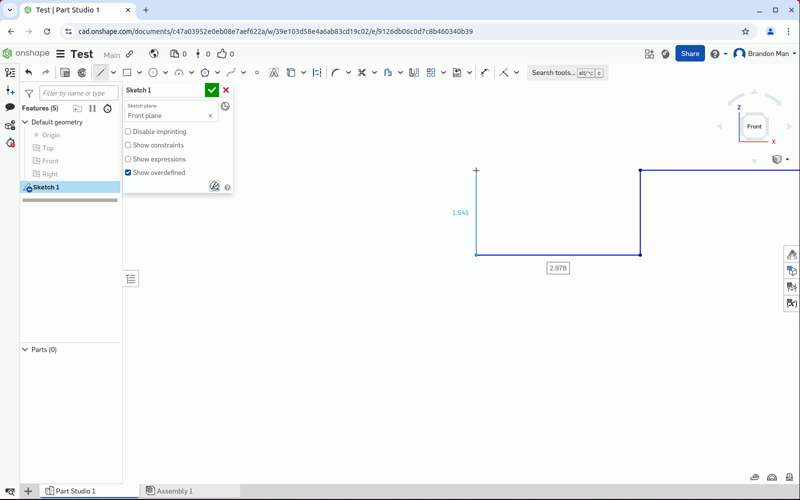
click(476, 170)
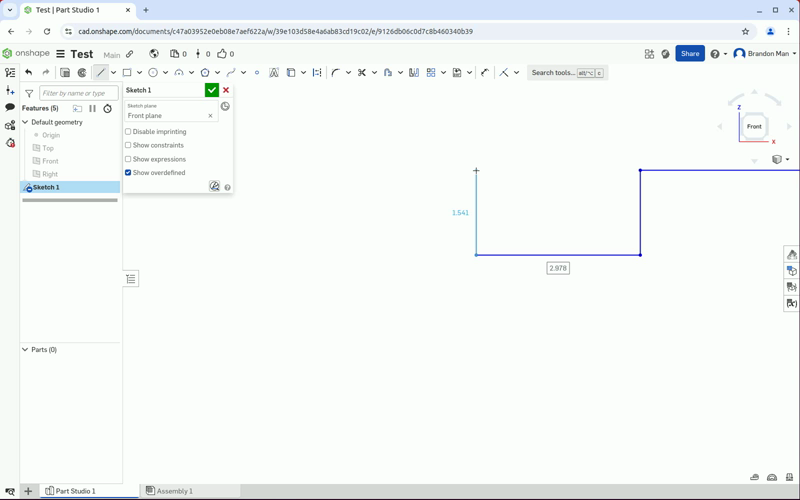
scroll(-6)
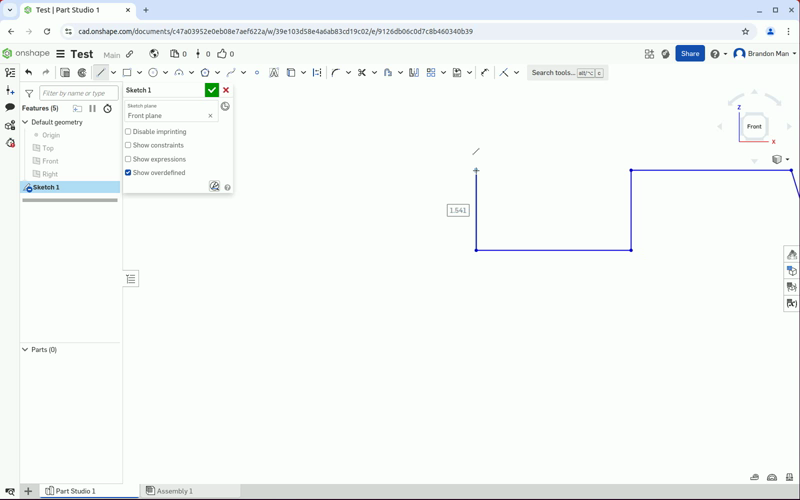
scroll(-6)
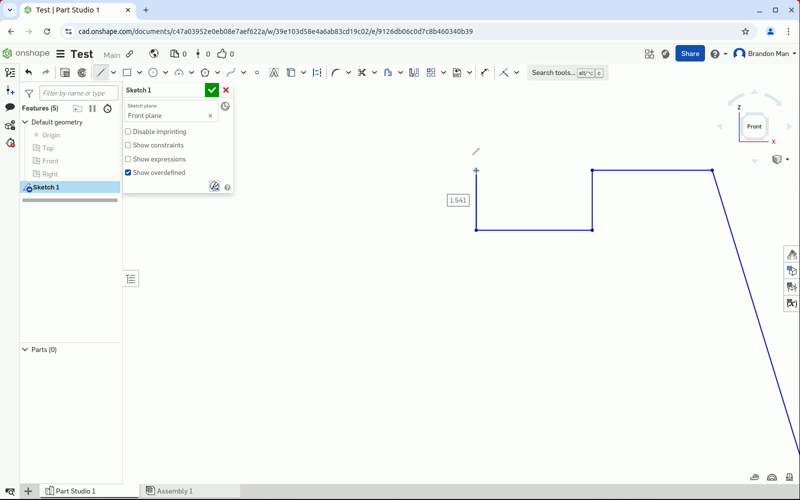
scroll(-6)
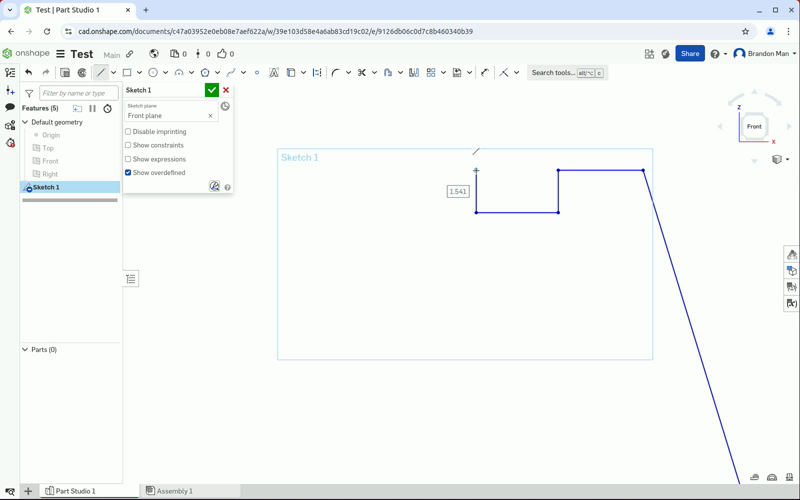
scroll(-6)
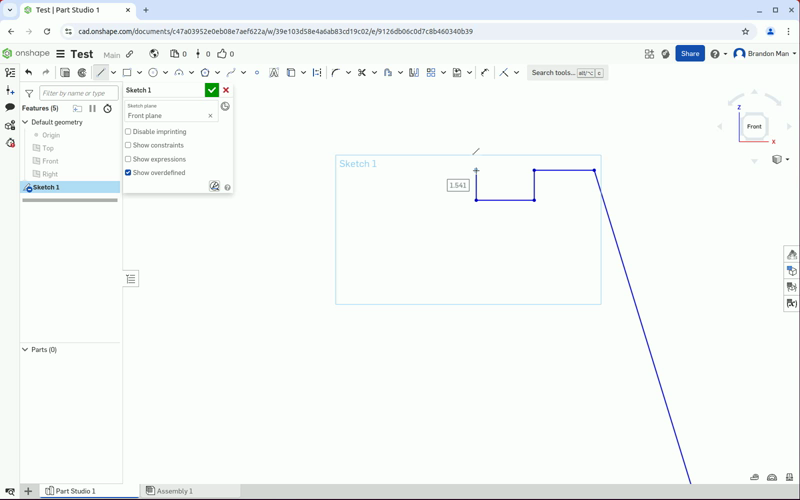
scroll(-6)
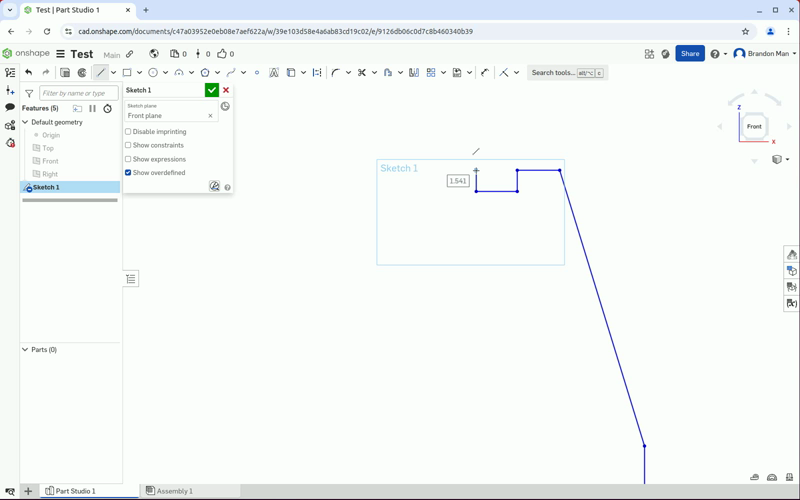
scroll(-6)
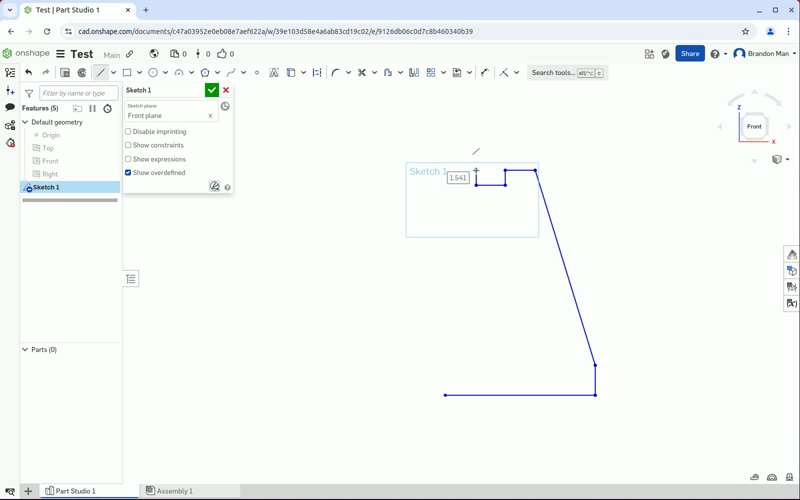
scroll(-6)
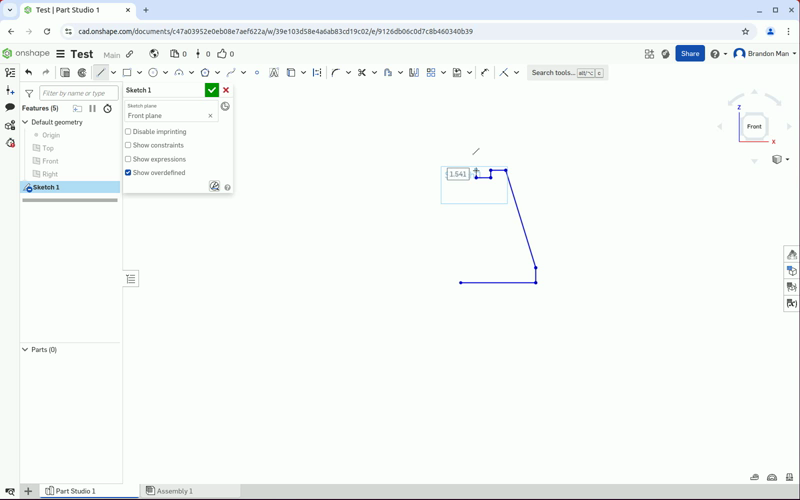
key_up(shift)
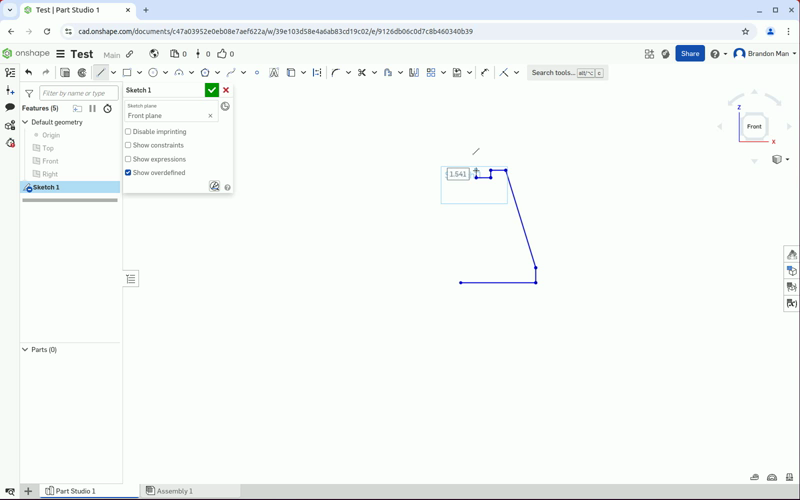
key_down(shift)
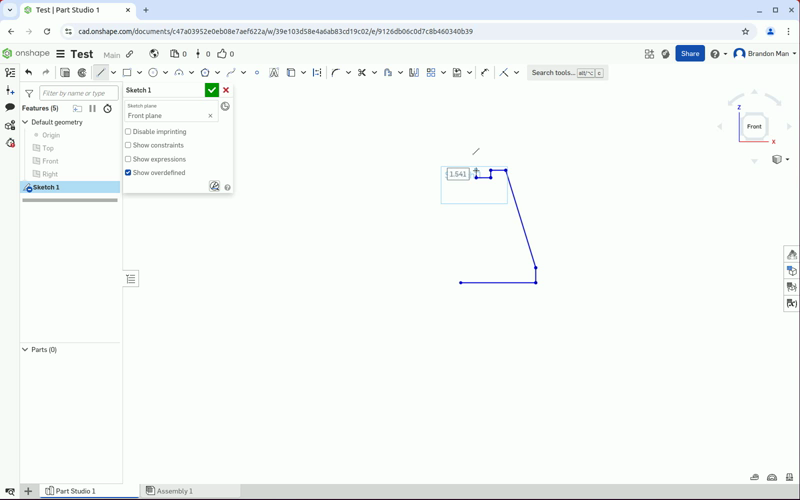
mouse_move(506, 170)
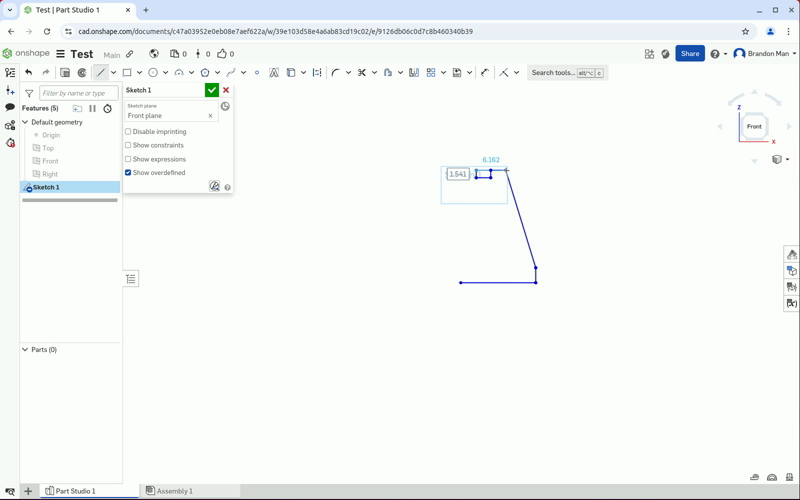
mouse_move(460, 170)
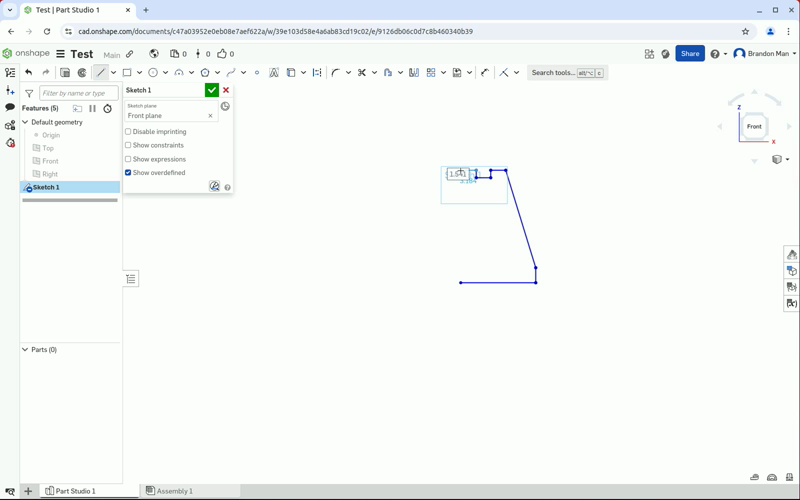
click(460, 170)
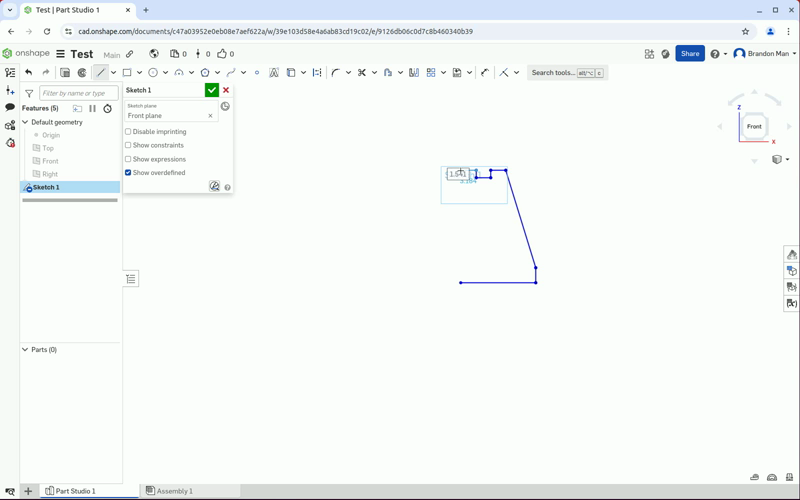
key_up(shift)
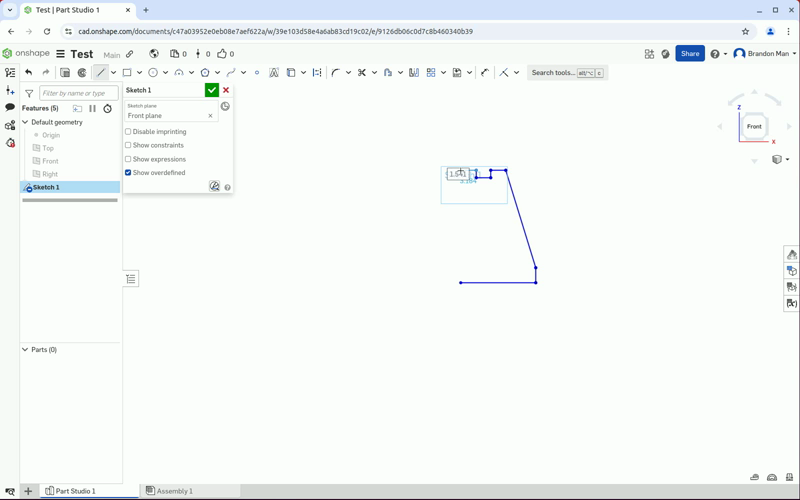
key_down(shift)
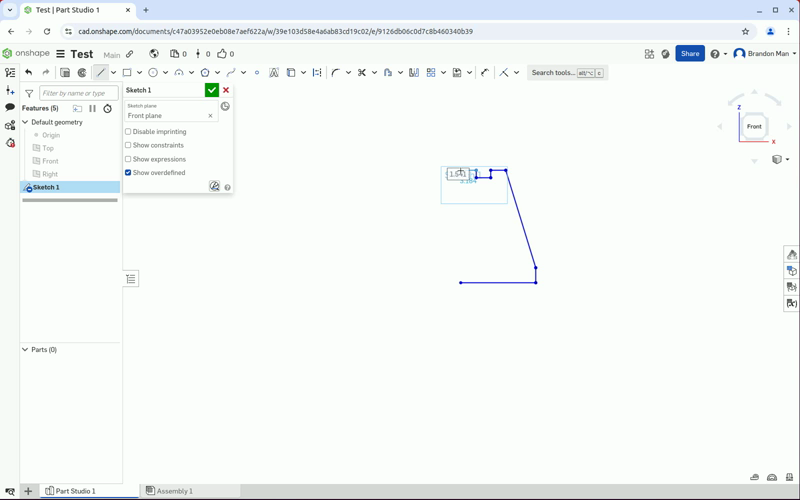
mouse_move(460, 282)
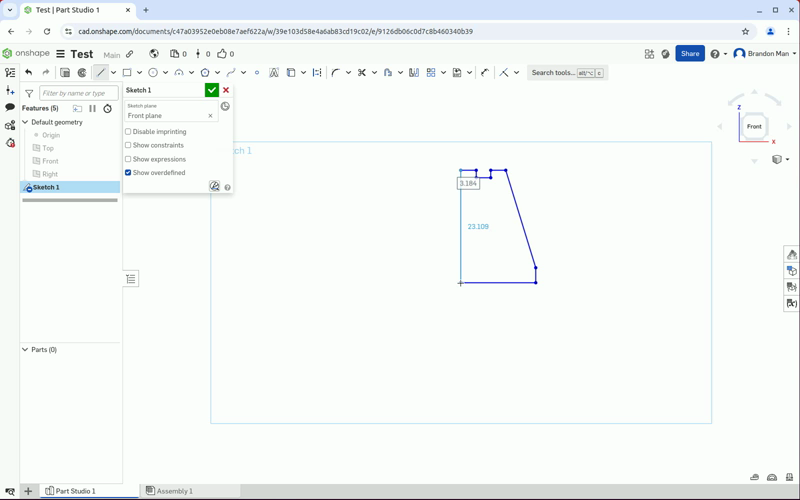
key_up(shift)
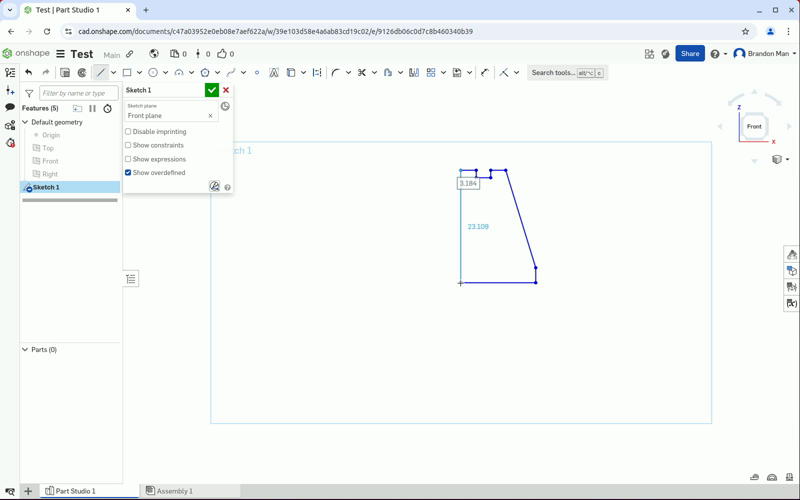
click(460, 282)
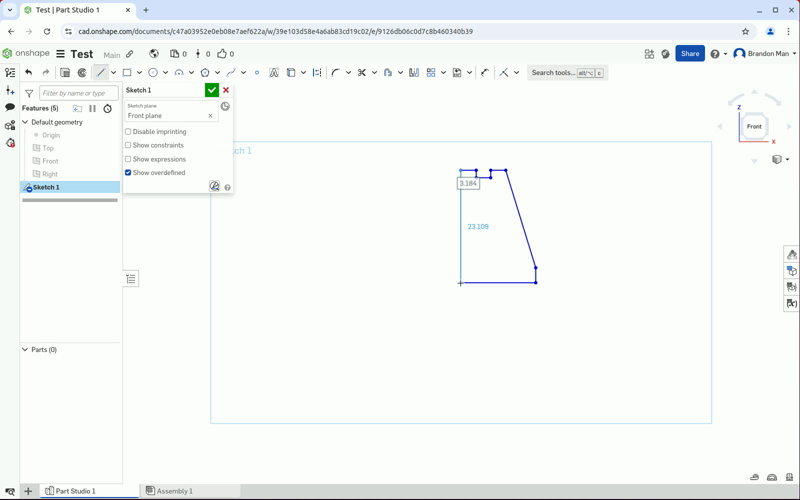
key(esc)
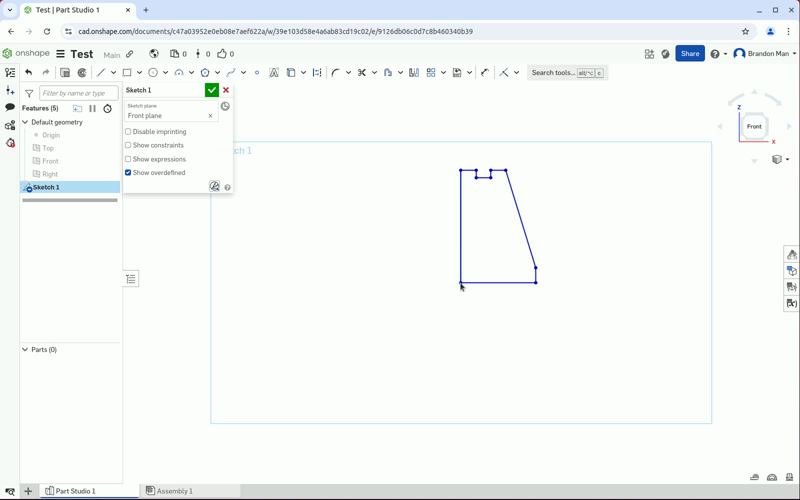
mouse_move(478, 253)
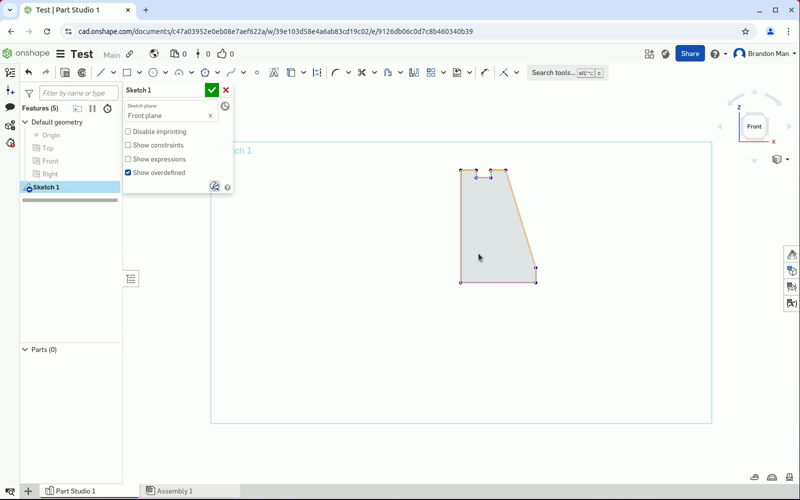
click(478, 253)
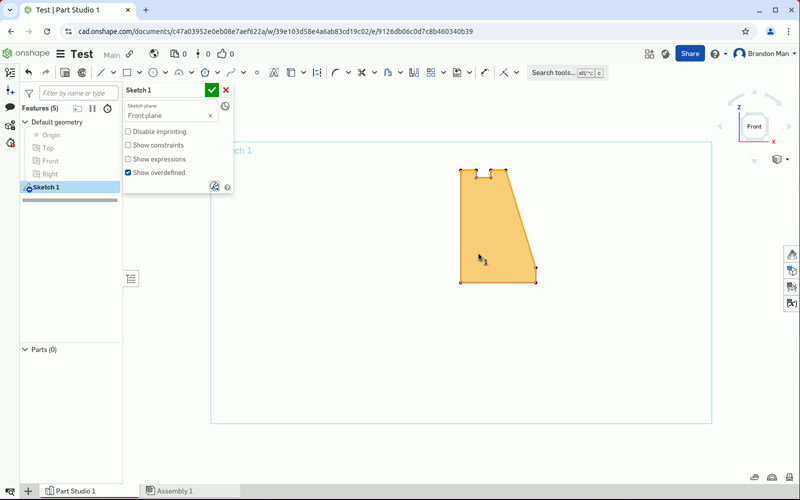
mouse_move(73, 352)
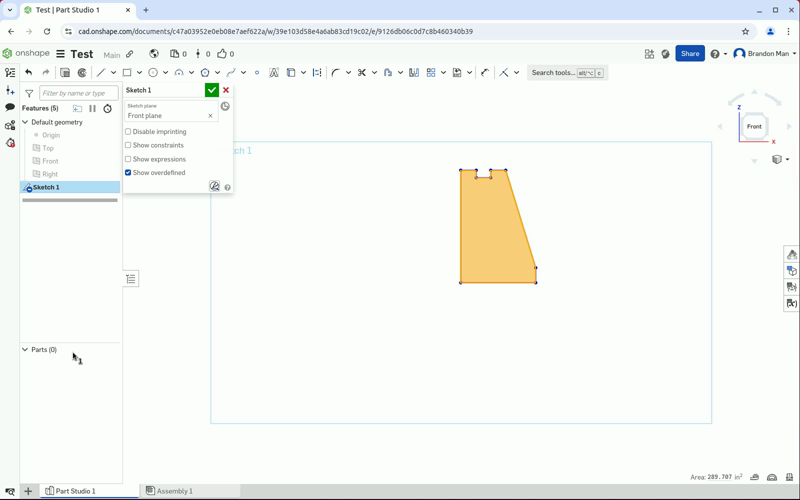
key(shift+y)
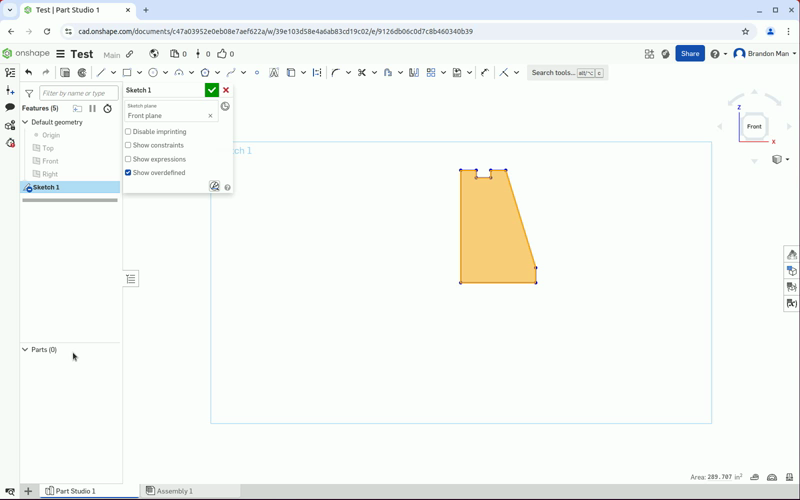
key(shift+e)
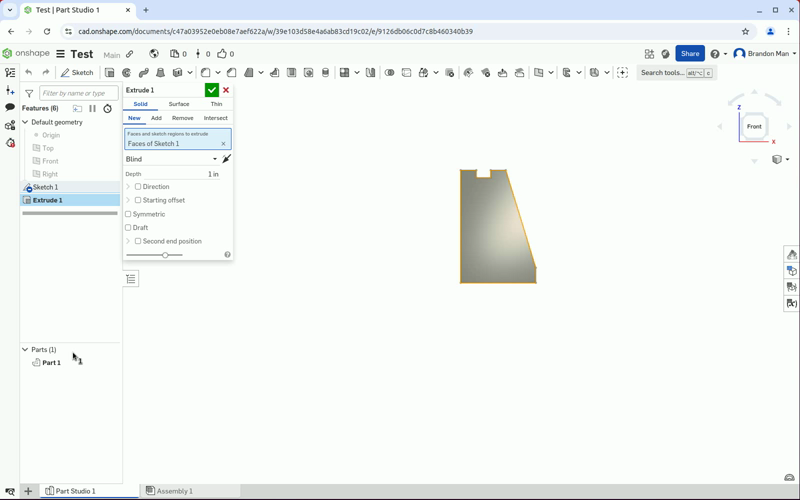
mouse_move(143, 106)
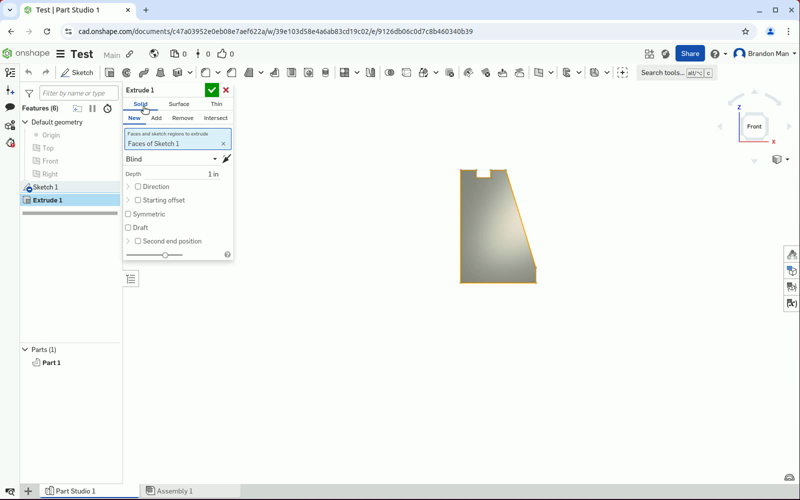
click(143, 106)
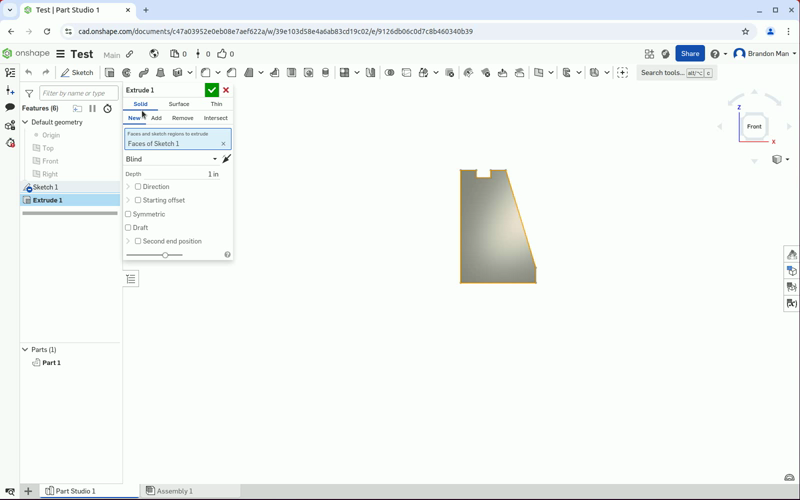
mouse_move(137, 120)
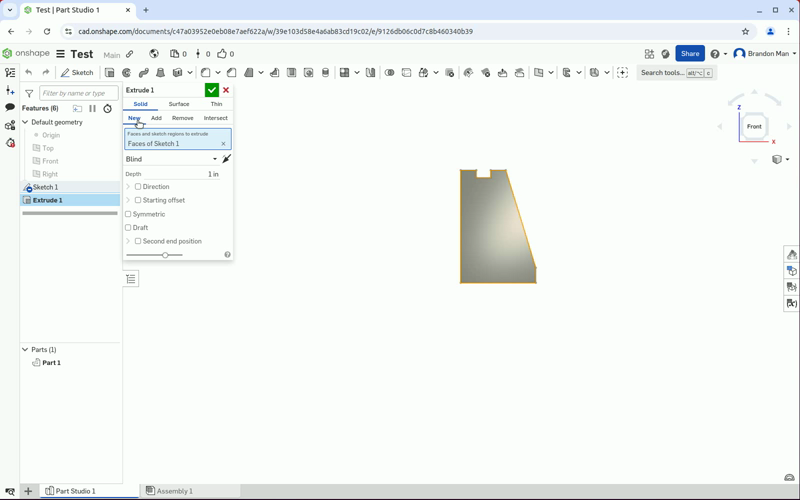
click(137, 120)
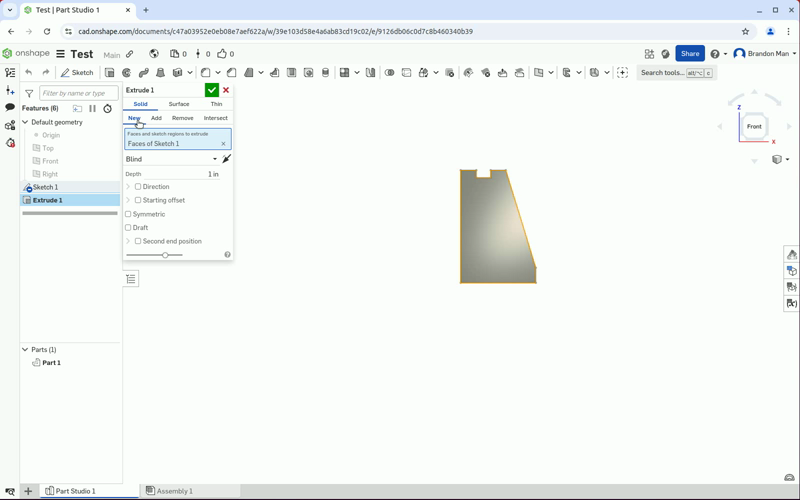
key(tab, 4)
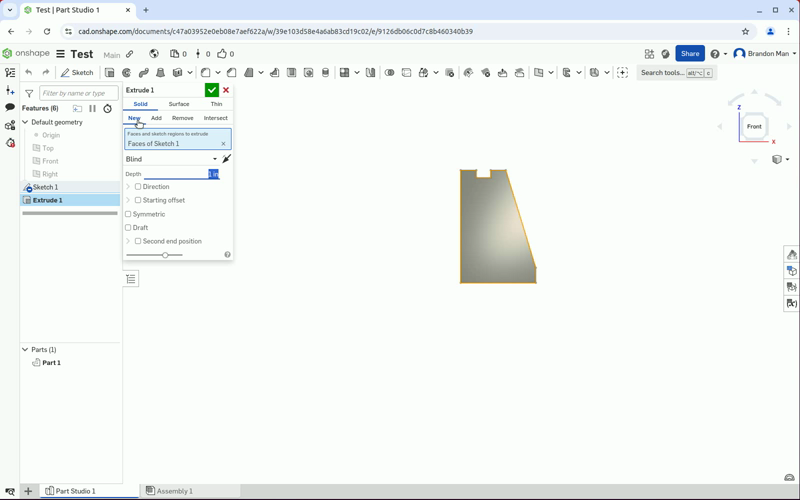
text(15.405)
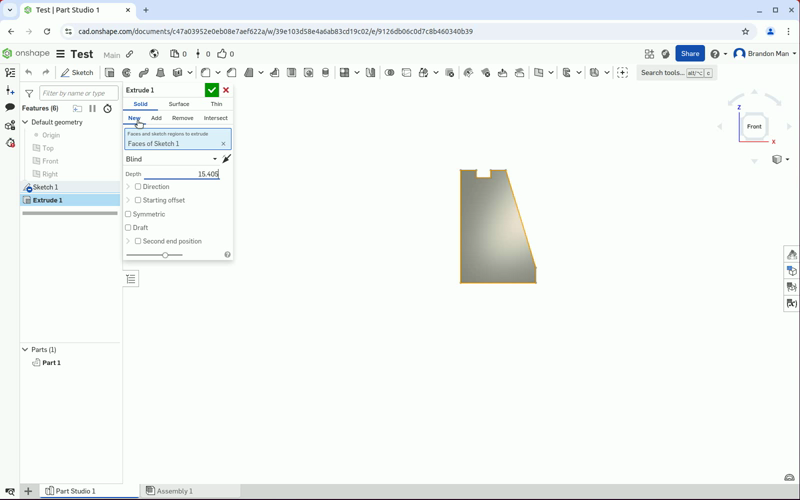
key(enter)
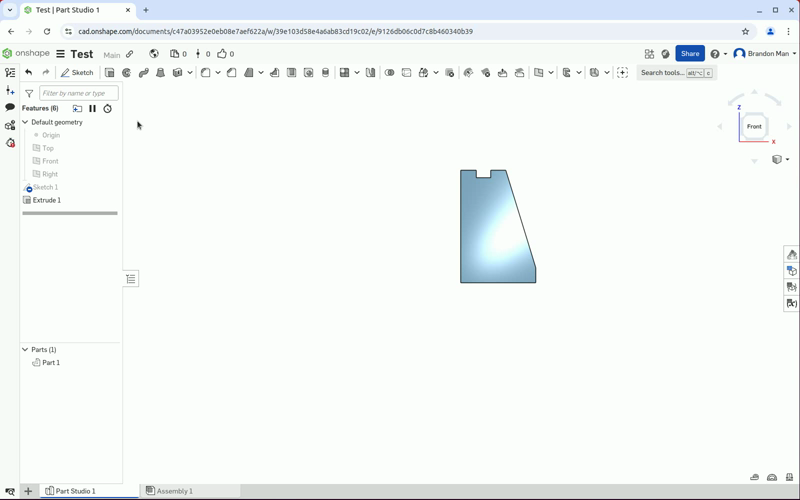
key(shift+h)
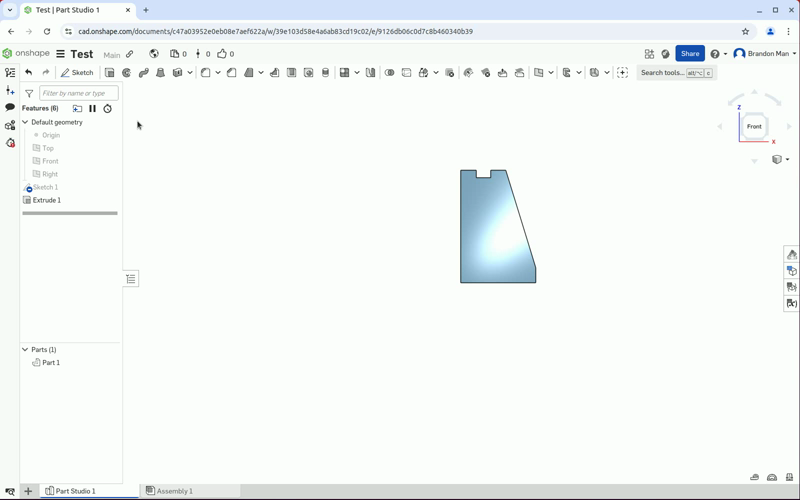
key(shift+h)
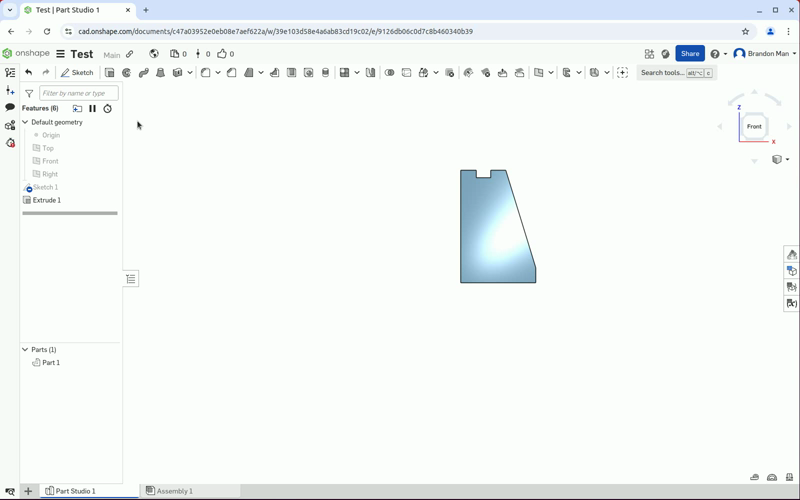
mouse_move(73, 189)
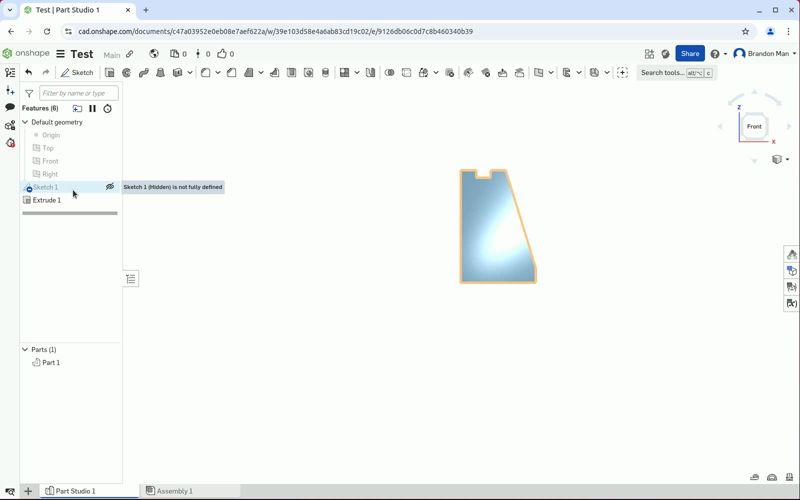
click(73, 189)
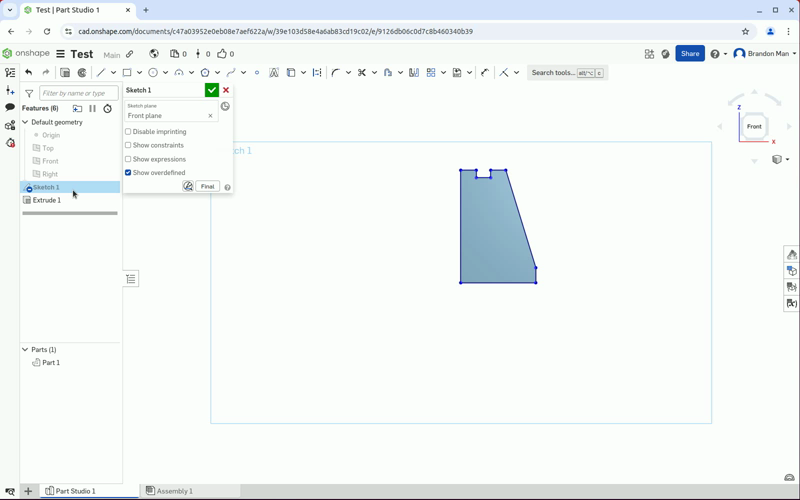
mouse_move(229, 92)
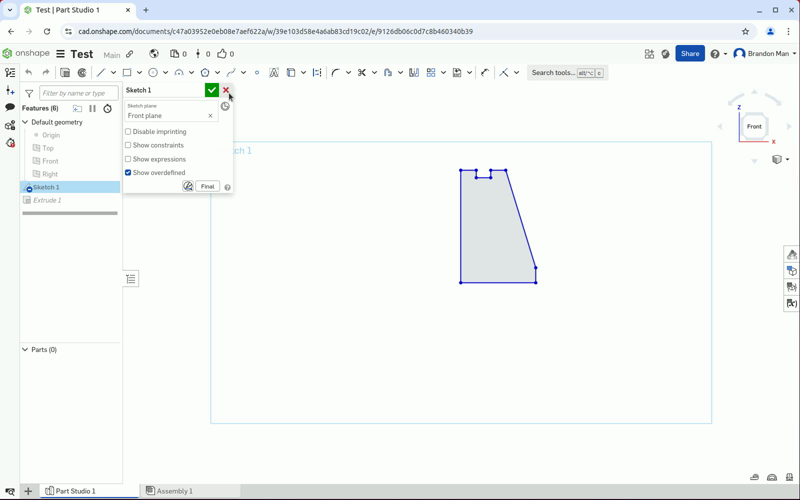
click(229, 92)
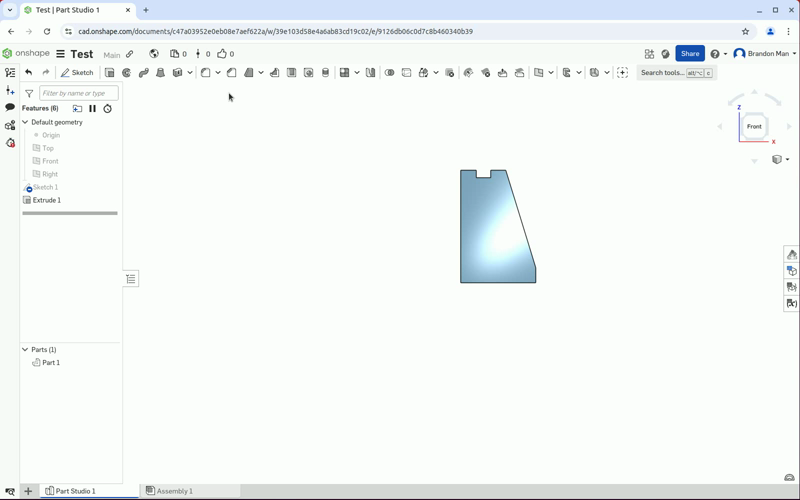
mouse_move(73, 352)
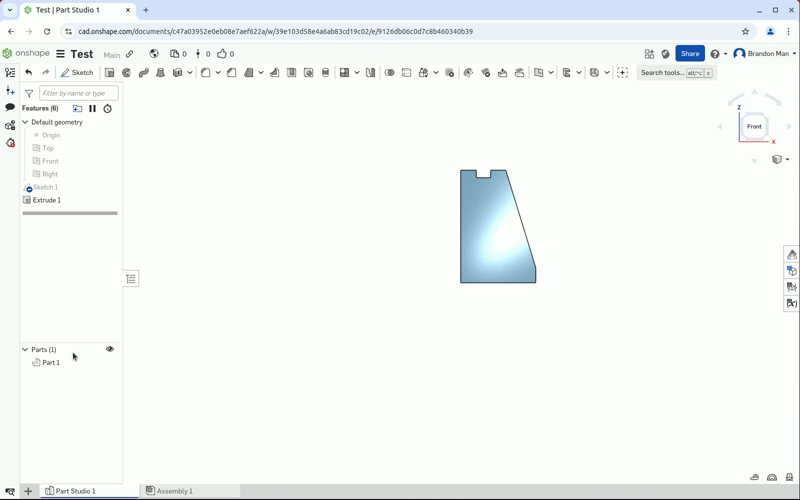
key(y)
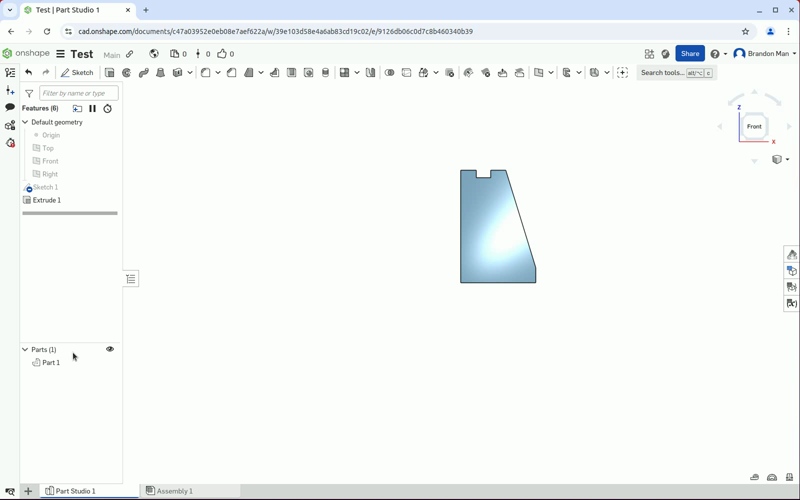
key(shift+p)
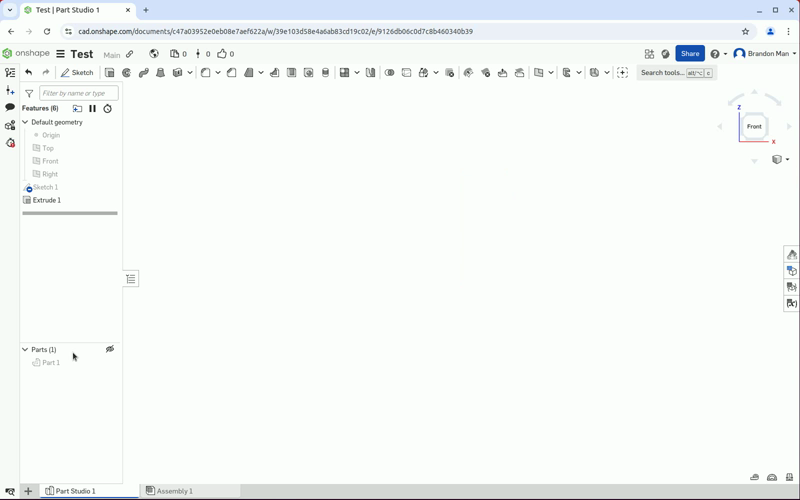
key(space)
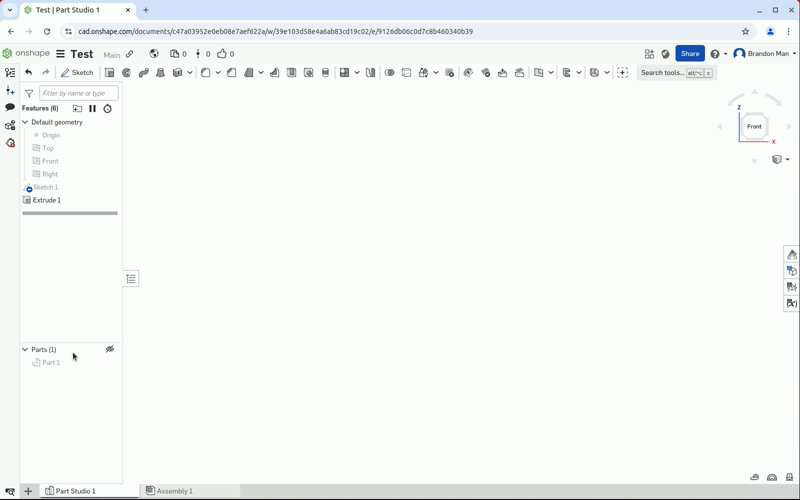
key_down(shift)
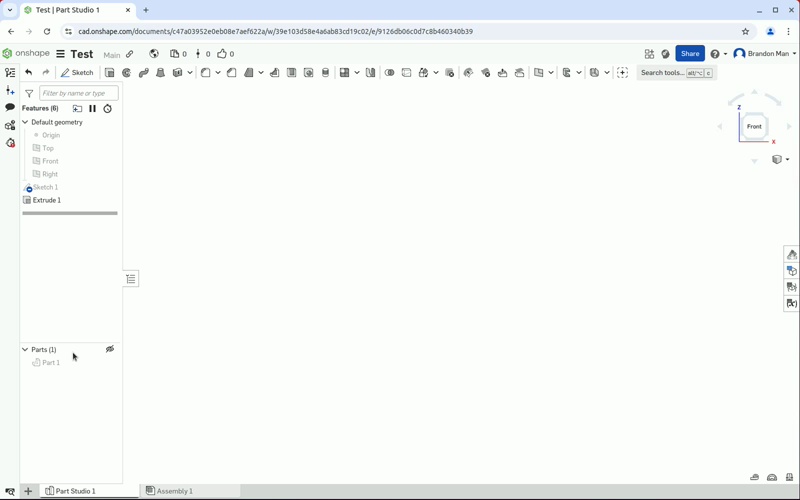
key(down)
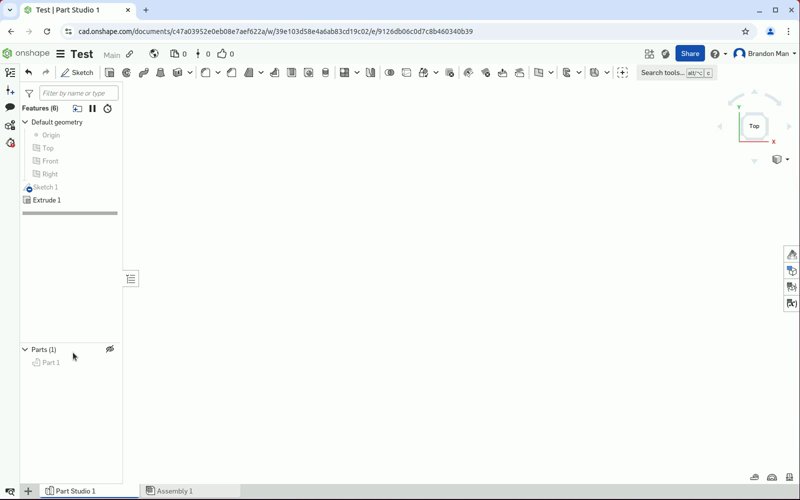
key_up(shift)
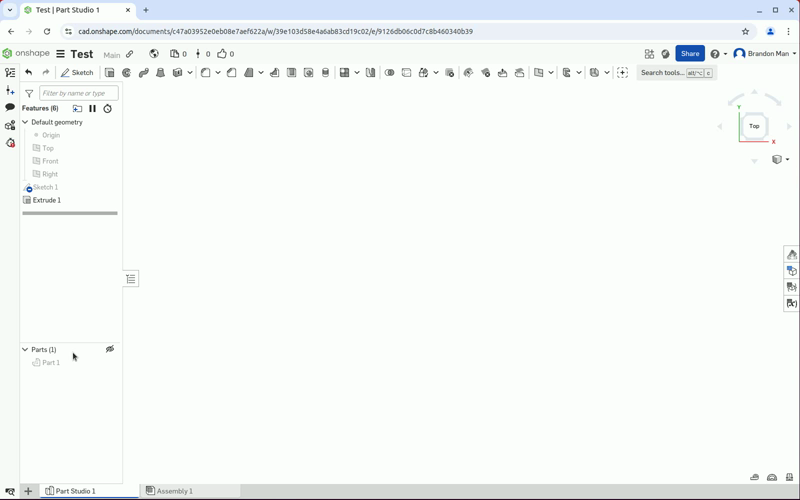
mouse_move(73, 352)
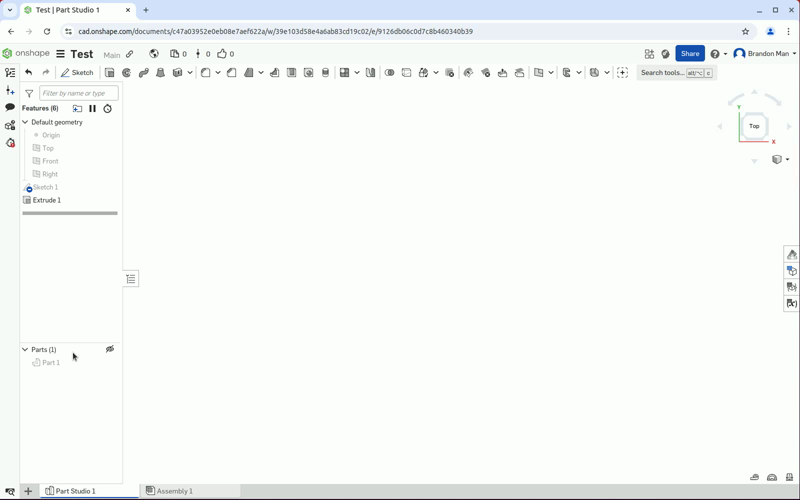
key(shift+y)
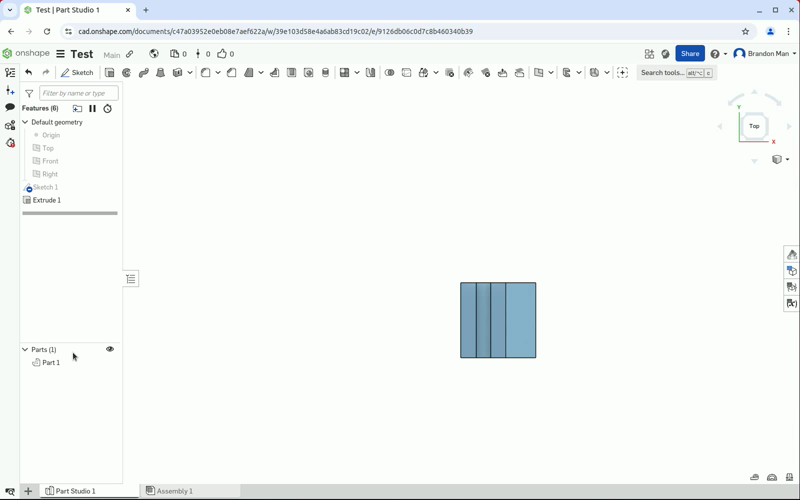
mouse_move(541, 75)
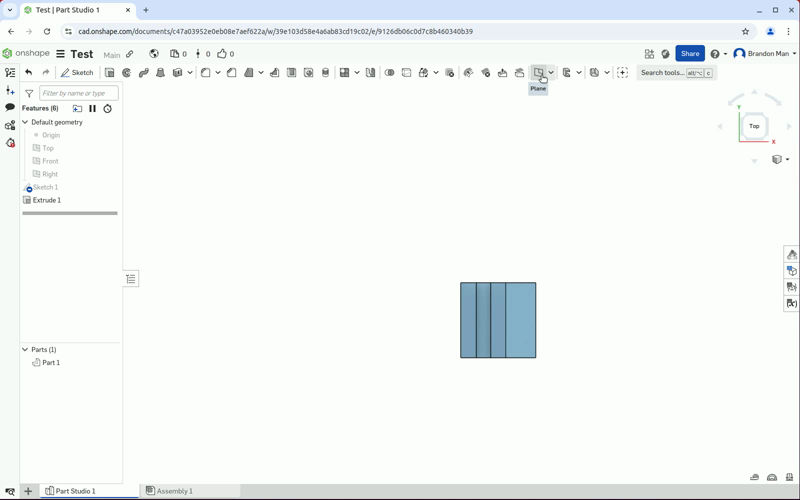
click(541, 75)
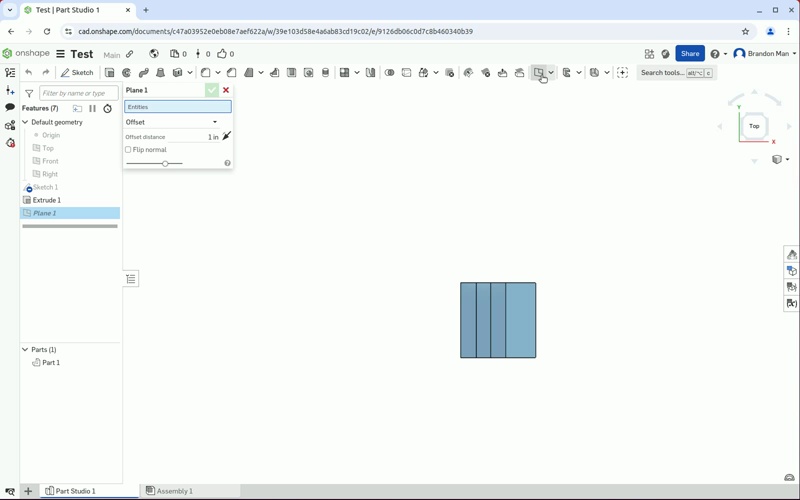
mouse_move(73, 150)
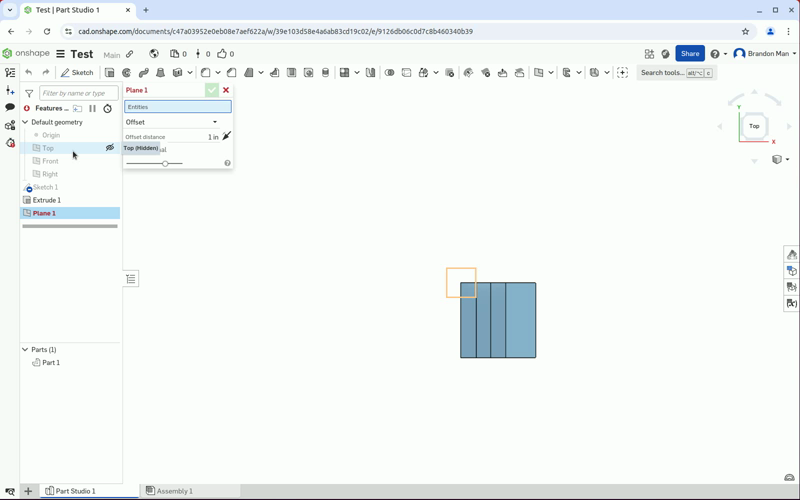
click(73, 150)
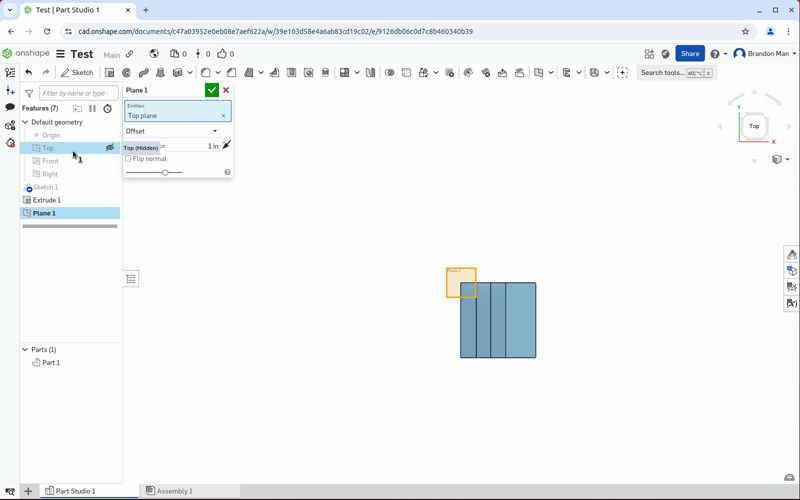
key(tab, 2)
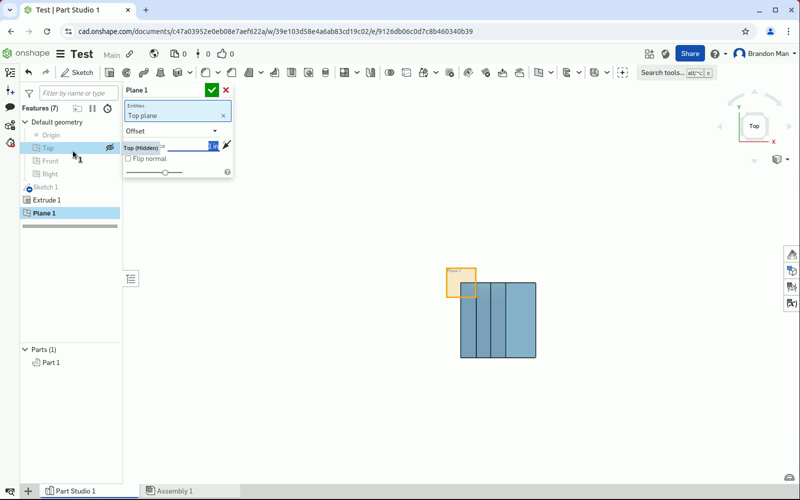
text(23.108)
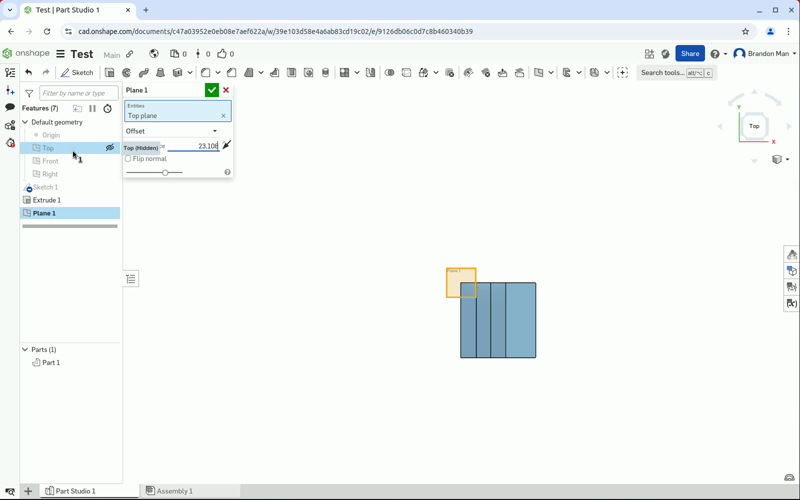
key(enter, 2)
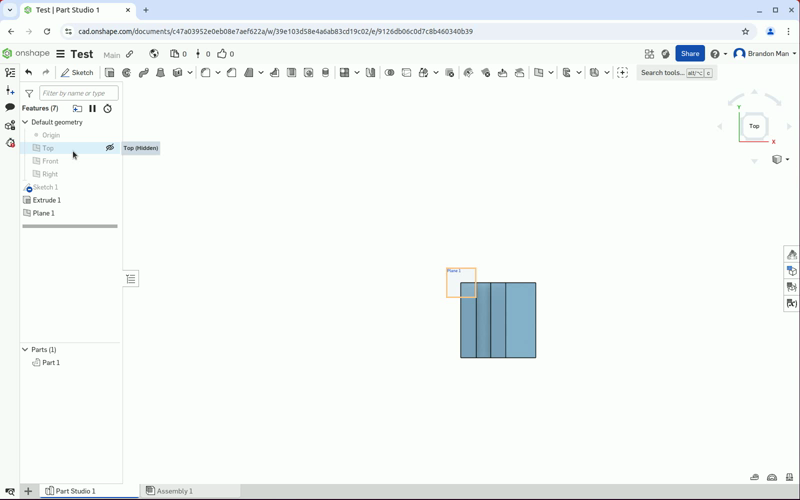
key(shift+s)
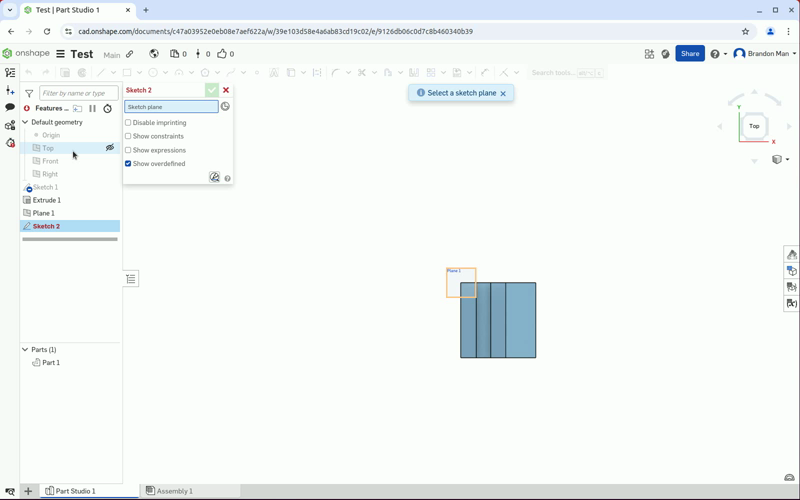
mouse_move(73, 215)
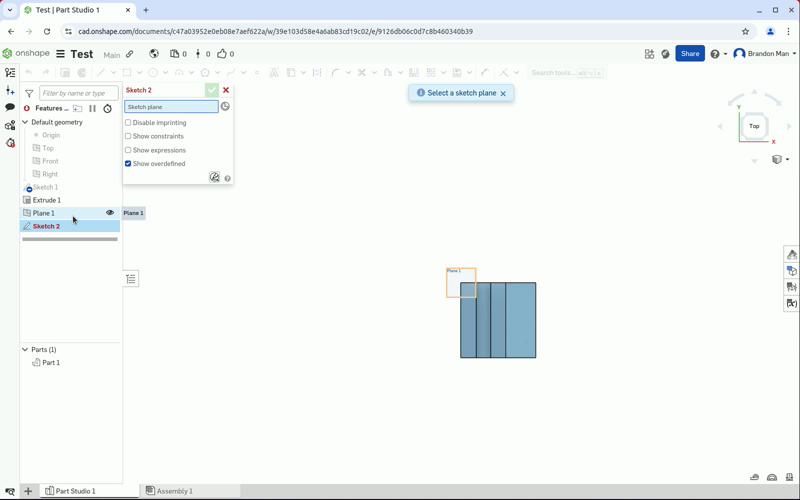
click(73, 215)
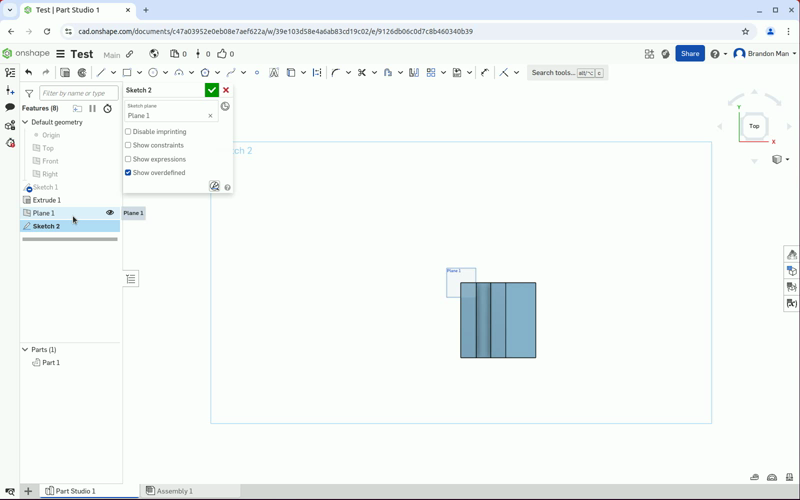
mouse_move(73, 352)
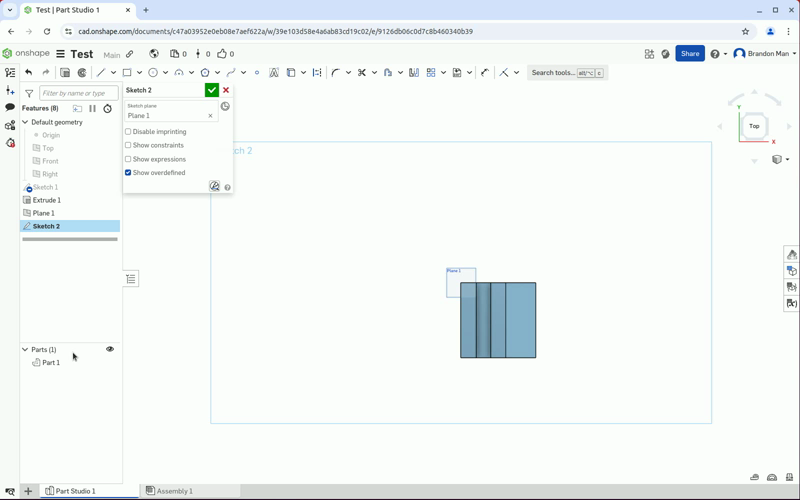
key(y)
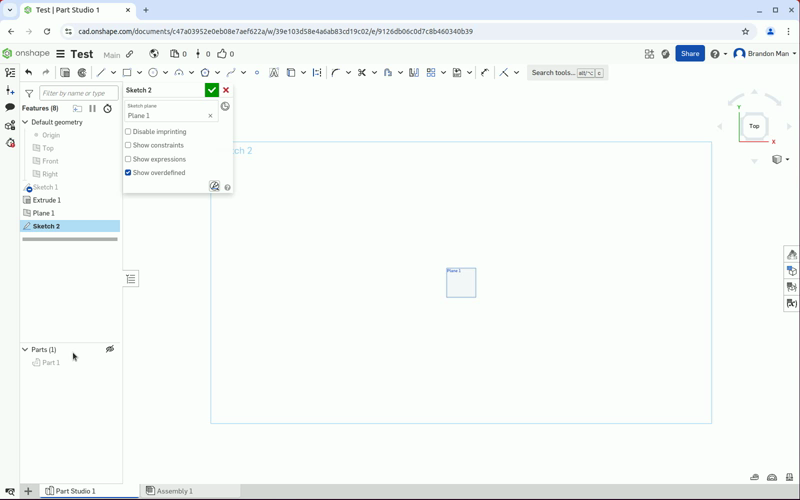
key(l)
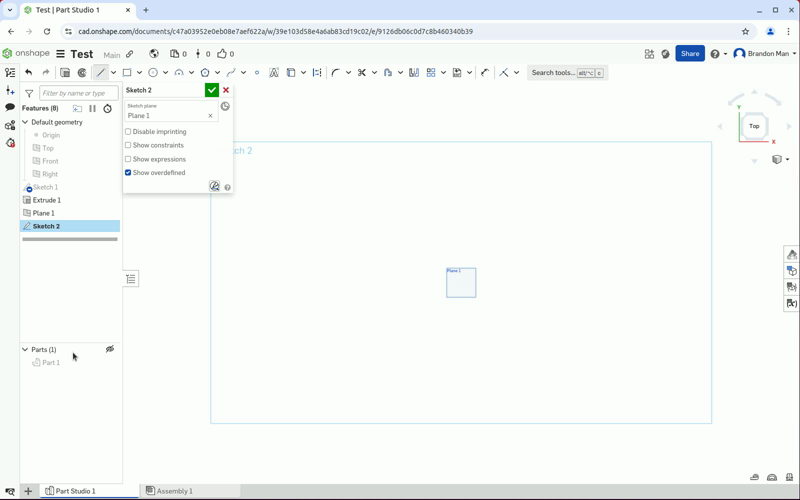
key_down(shift)
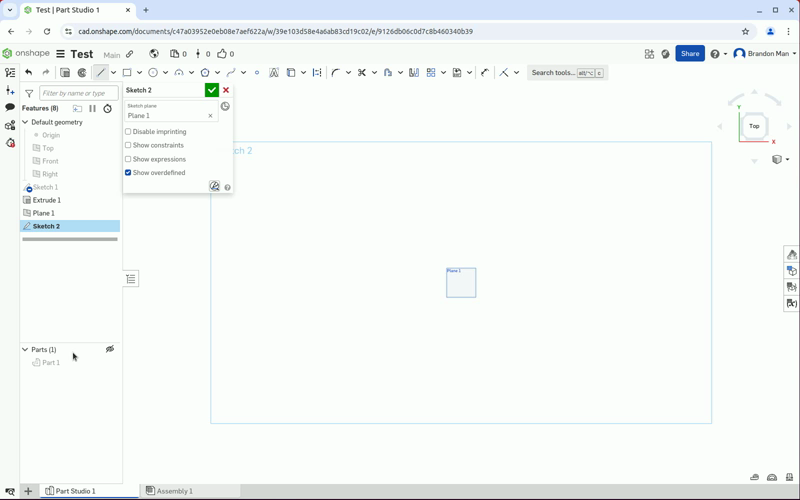
mouse_move(505, 327)
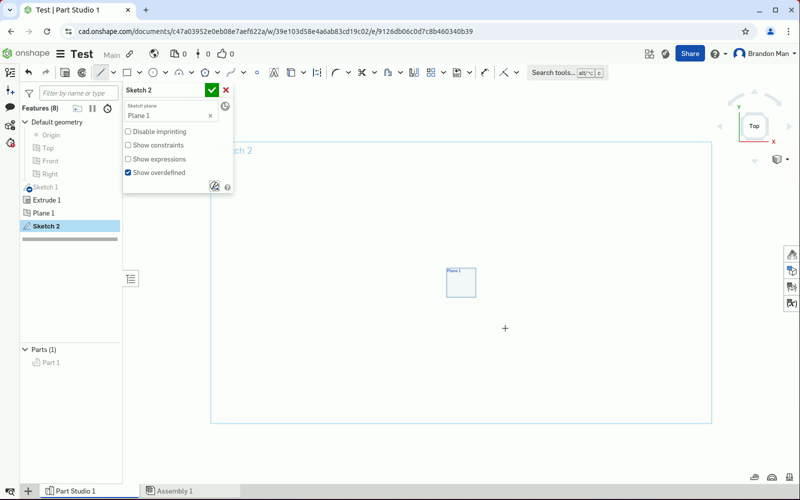
click(505, 327)
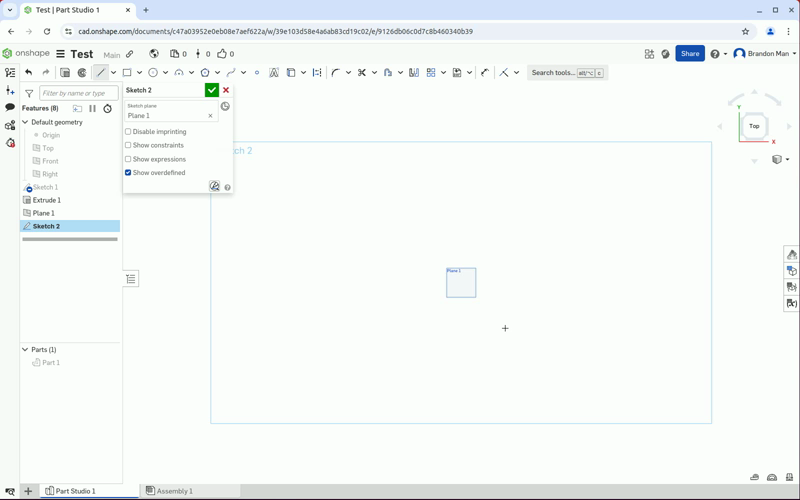
key_up(shift)
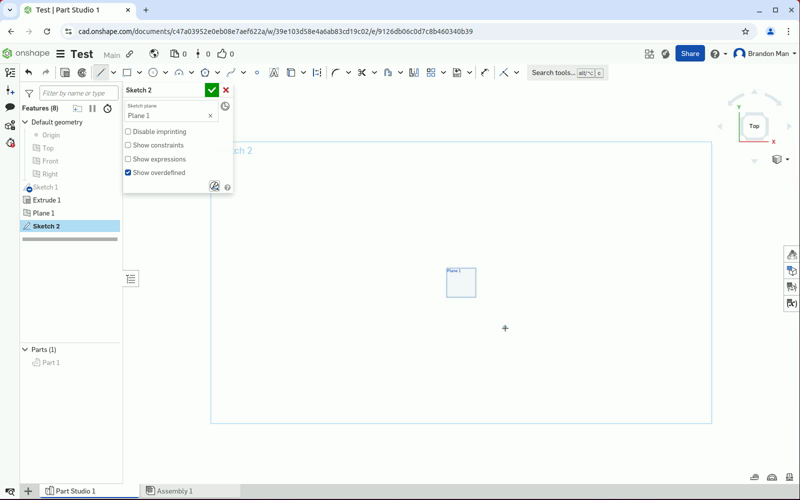
key_down(shift)
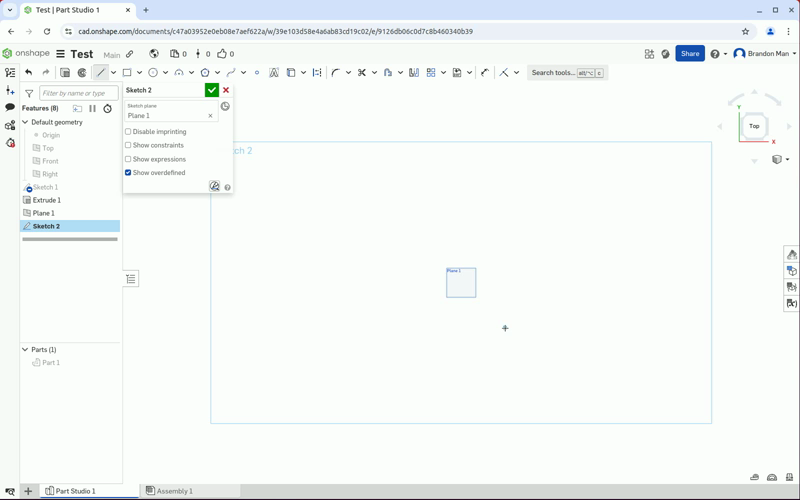
mouse_move(565, 327)
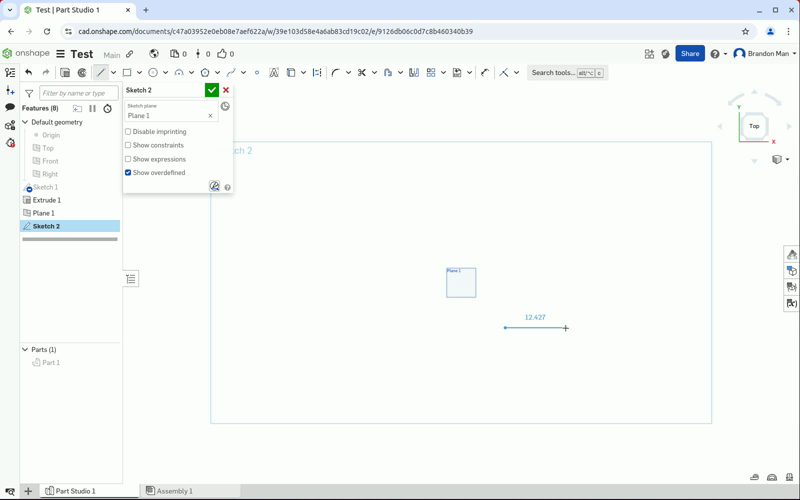
click(565, 327)
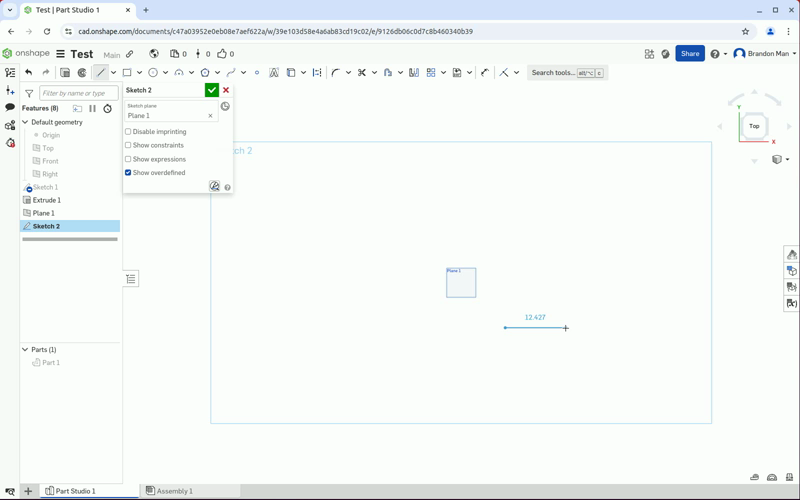
key_up(shift)
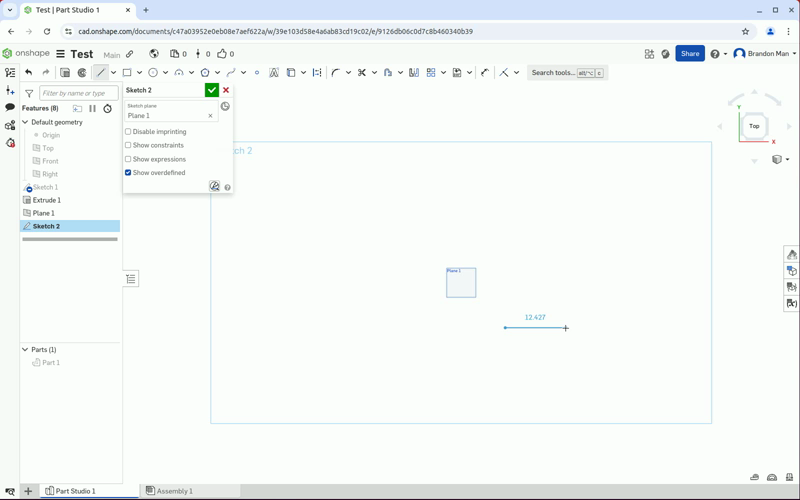
key_down(shift)
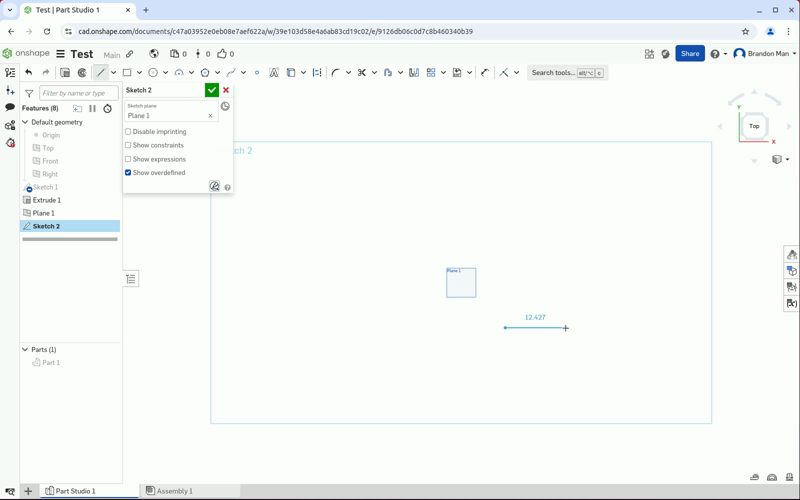
mouse_move(589, 327)
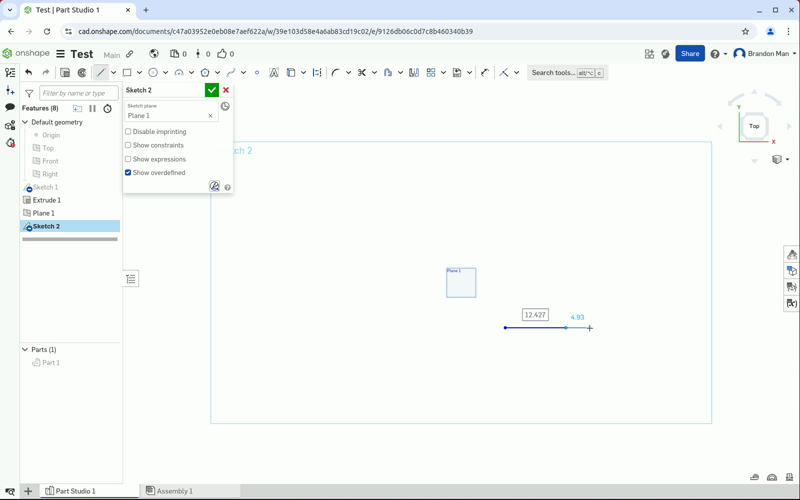
mouse_move(565, 319)
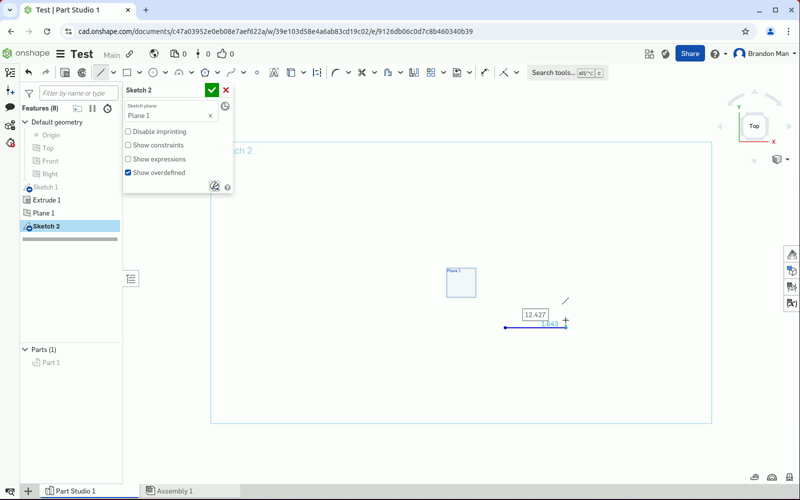
click(565, 319)
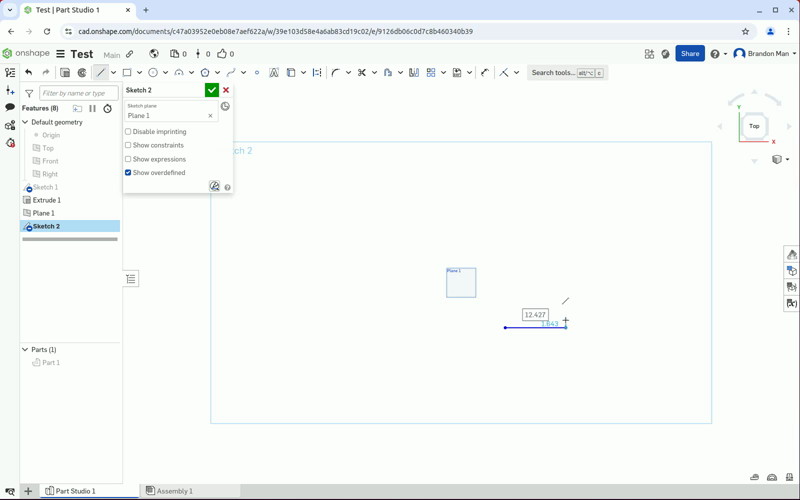
key_up(shift)
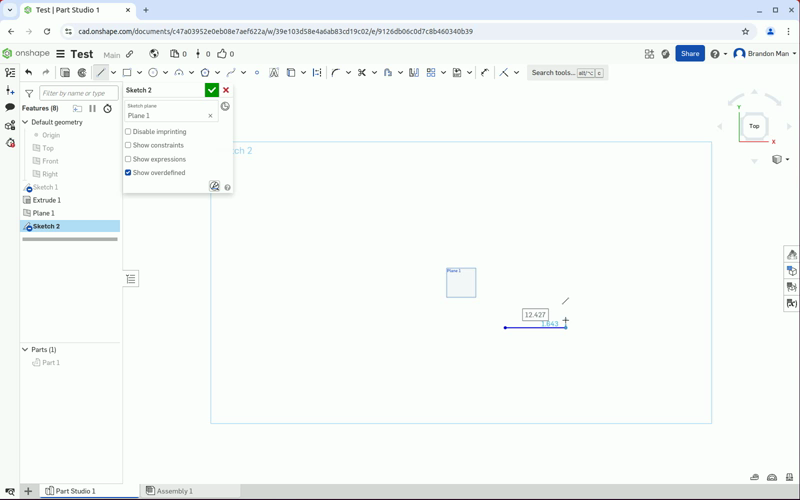
key_down(shift)
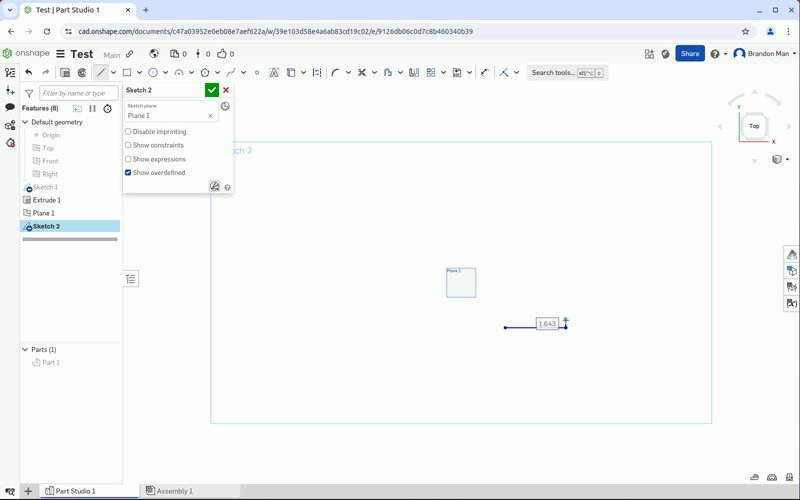
mouse_move(589, 319)
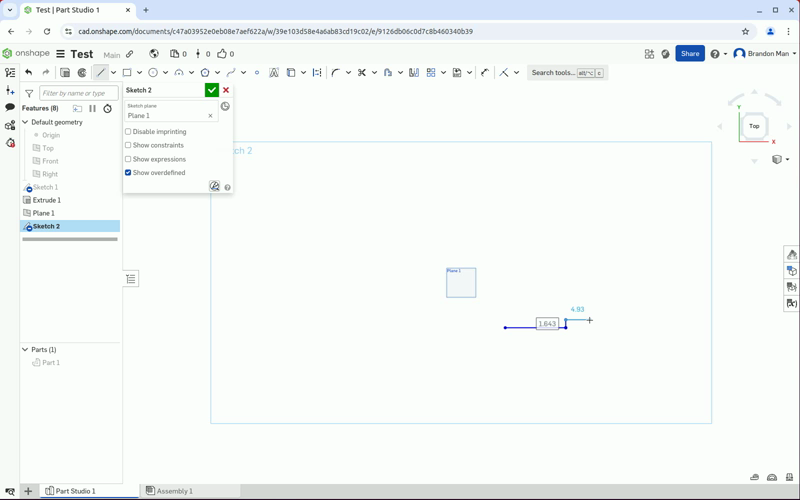
mouse_move(565, 312)
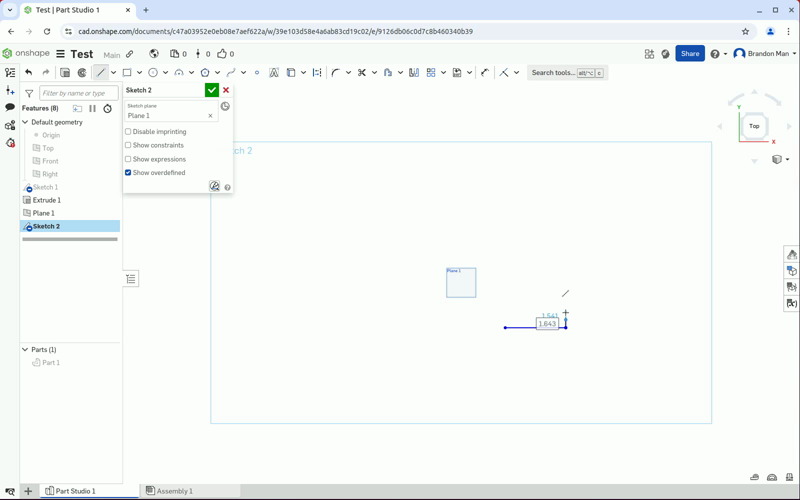
click(565, 312)
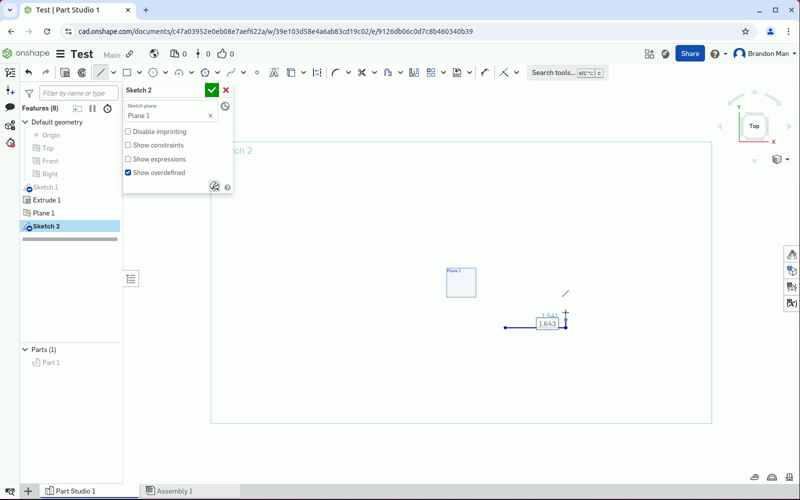
key_up(shift)
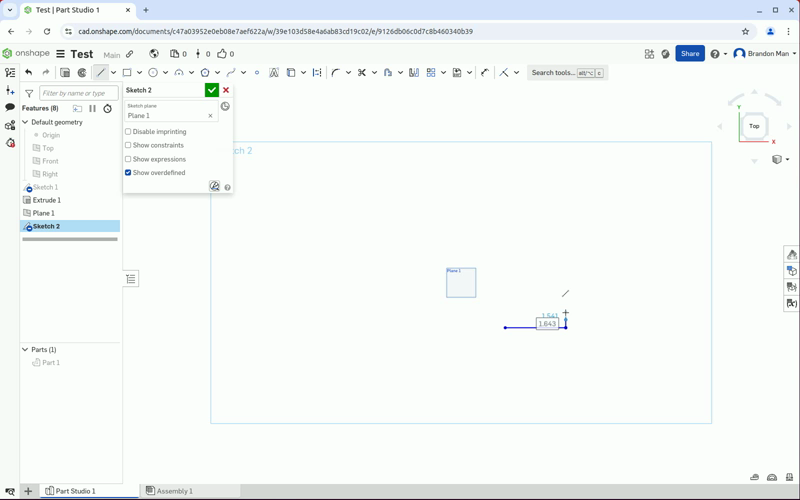
key_down(shift)
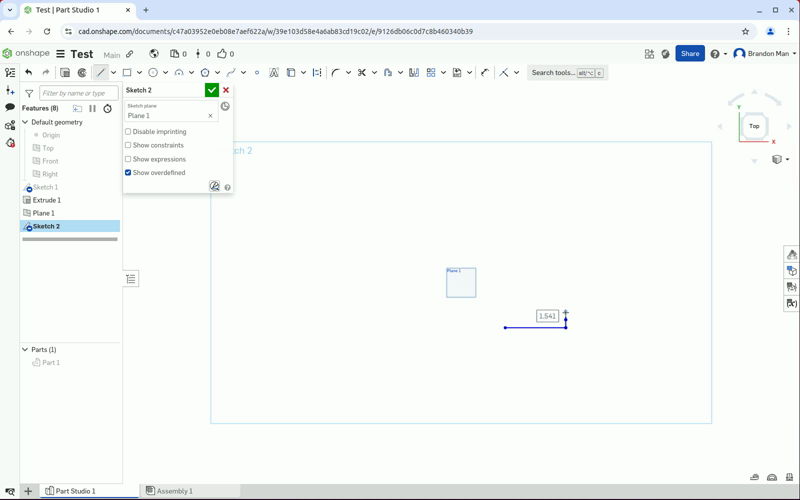
mouse_move(505, 312)
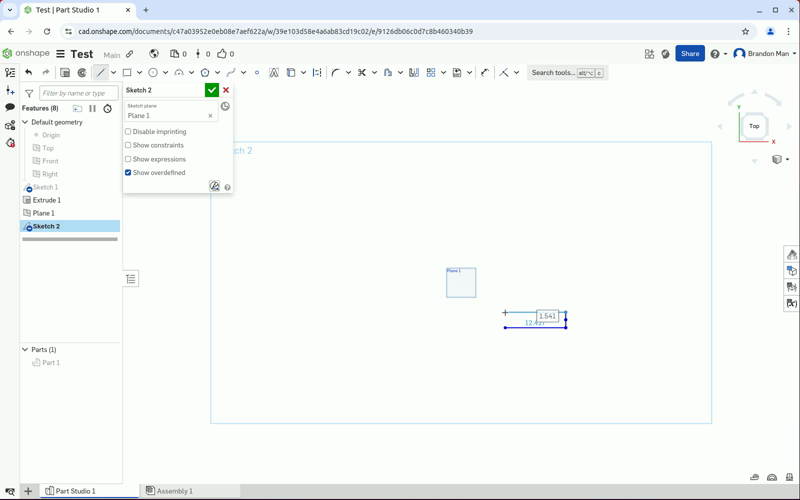
click(505, 312)
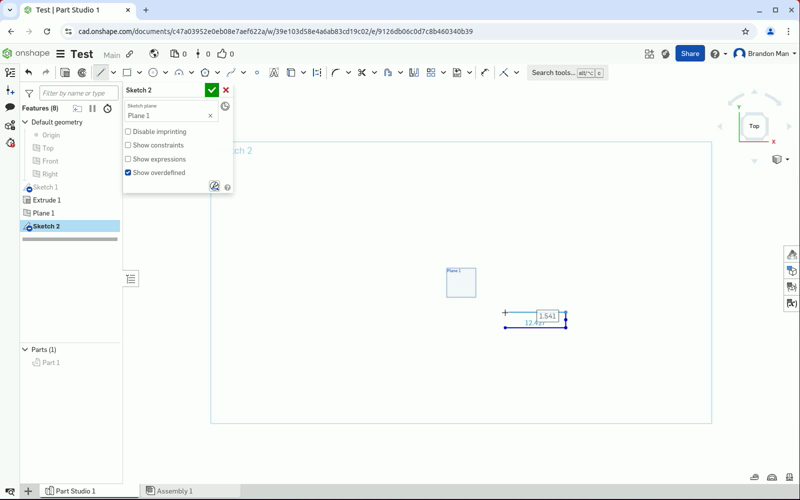
key_up(shift)
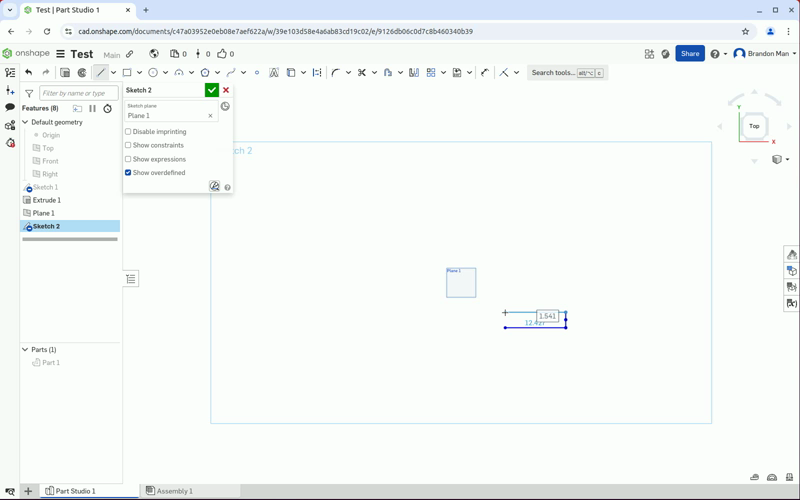
mouse_move(535, 312)
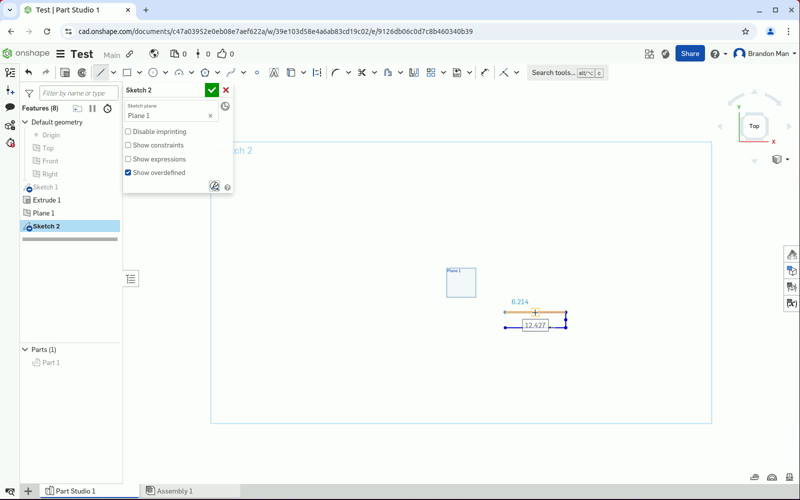
key_down(shift)
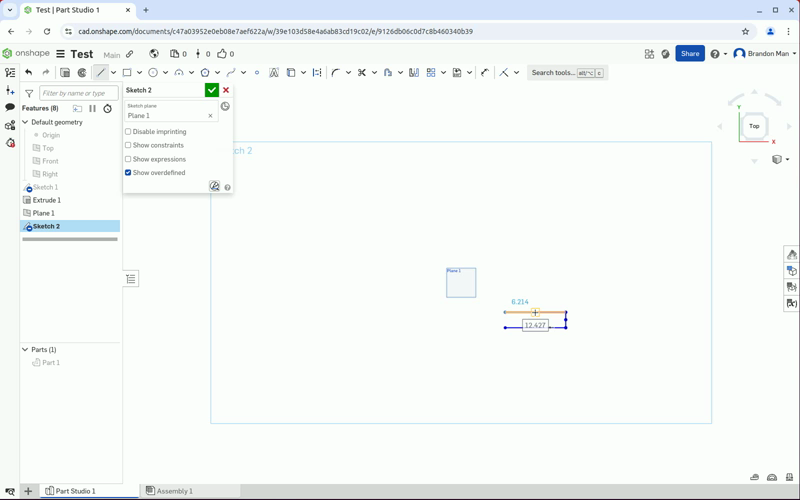
mouse_move(505, 327)
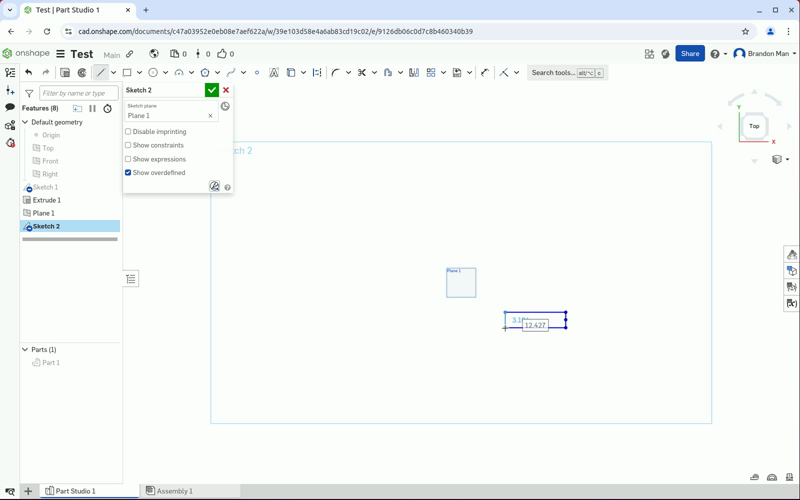
key_up(shift)
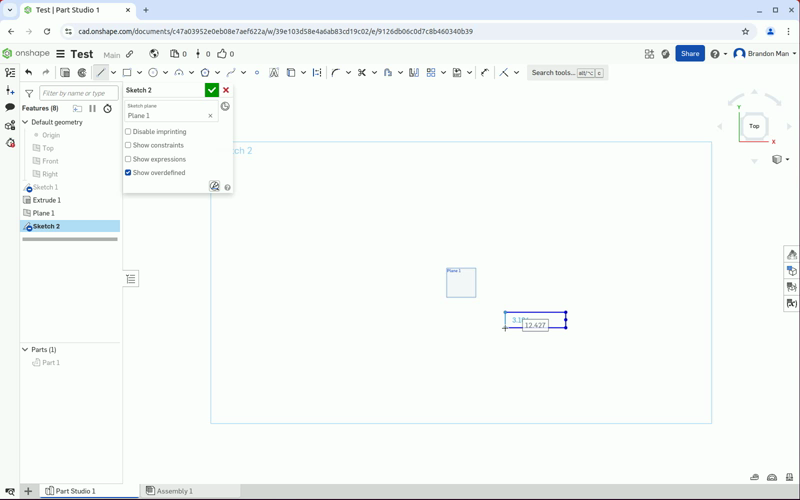
click(505, 327)
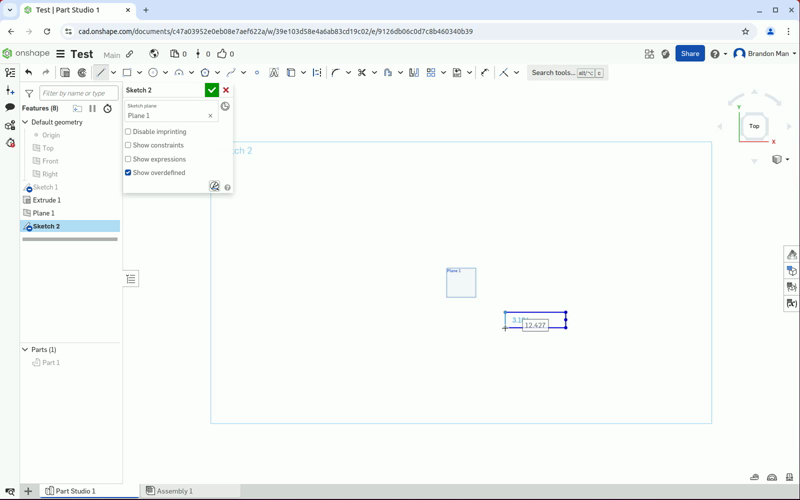
key(esc)
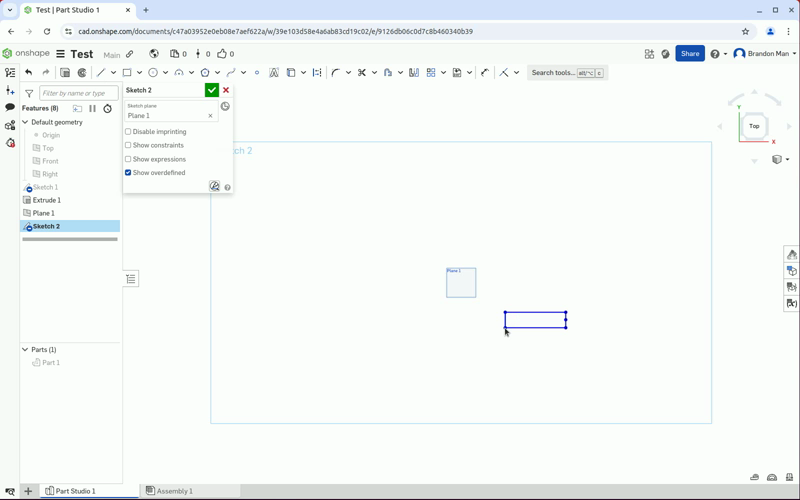
mouse_move(543, 324)
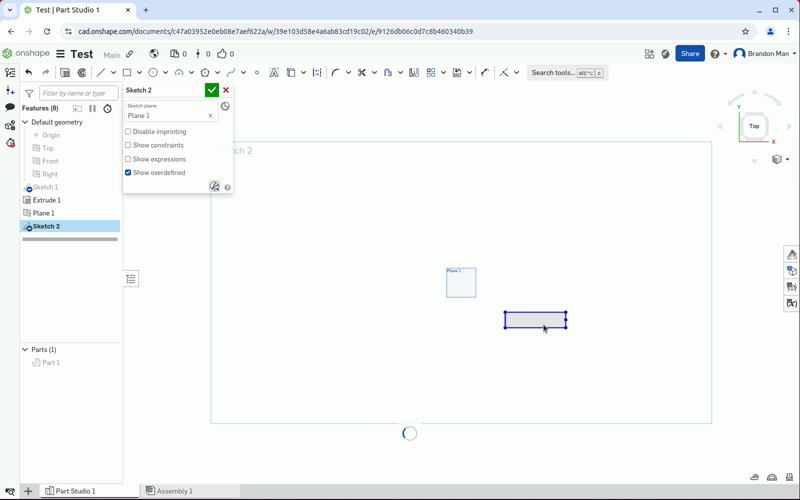
scroll(6)
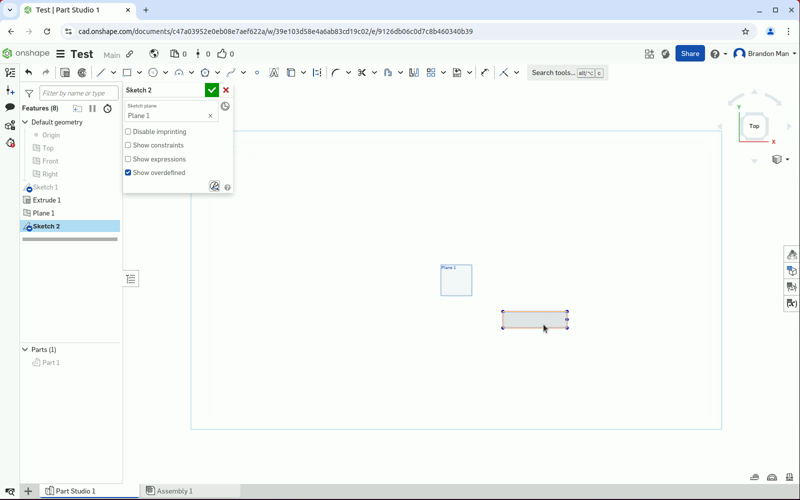
scroll(6)
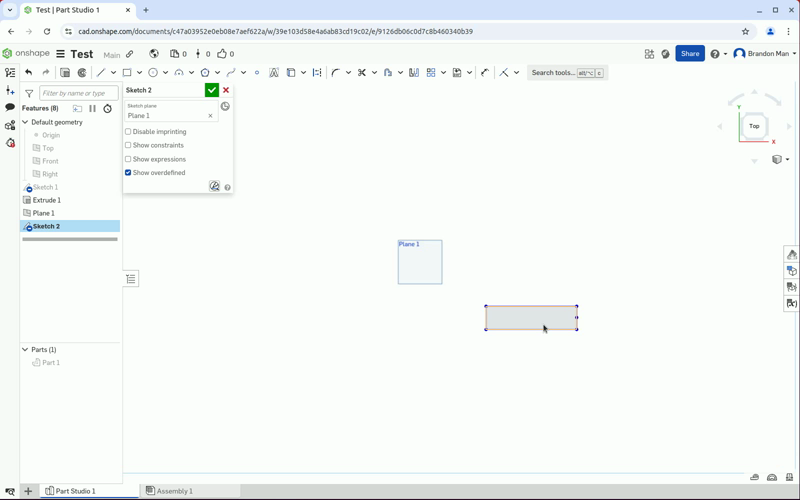
scroll(6)
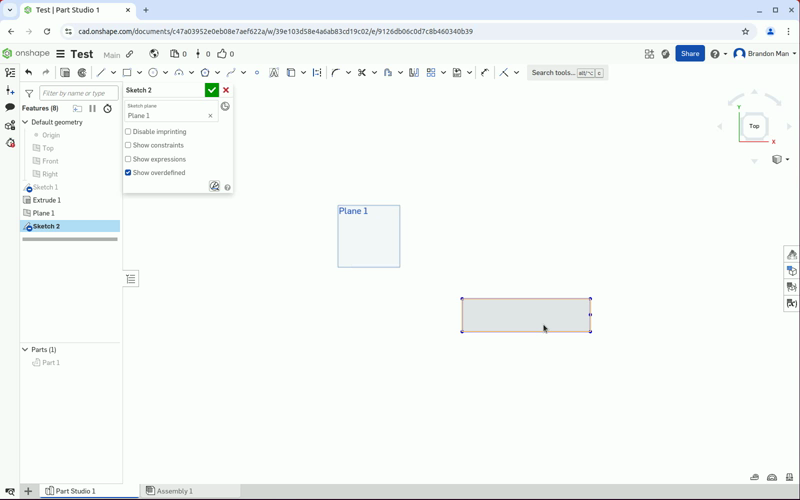
scroll(6)
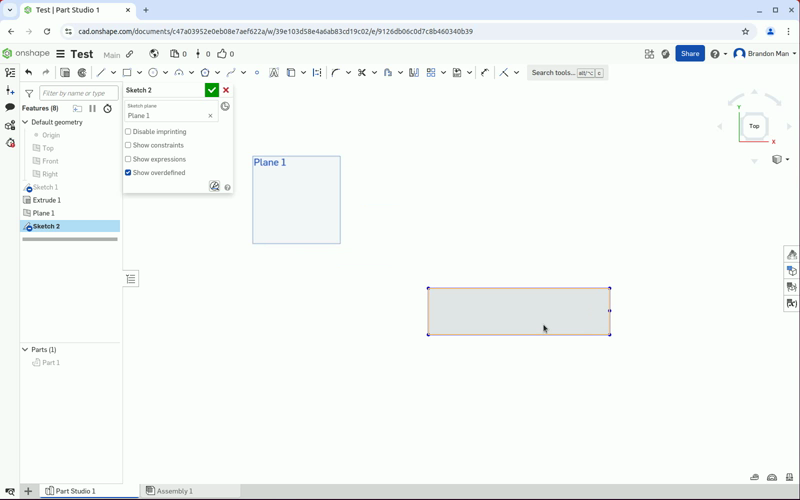
scroll(6)
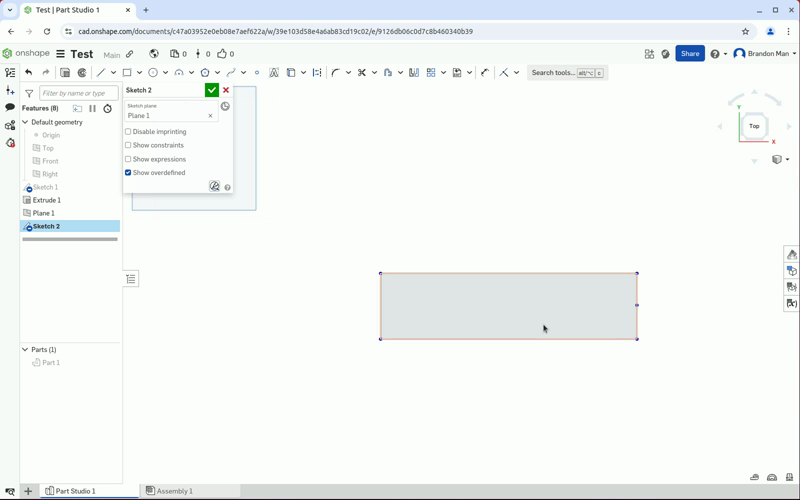
scroll(6)
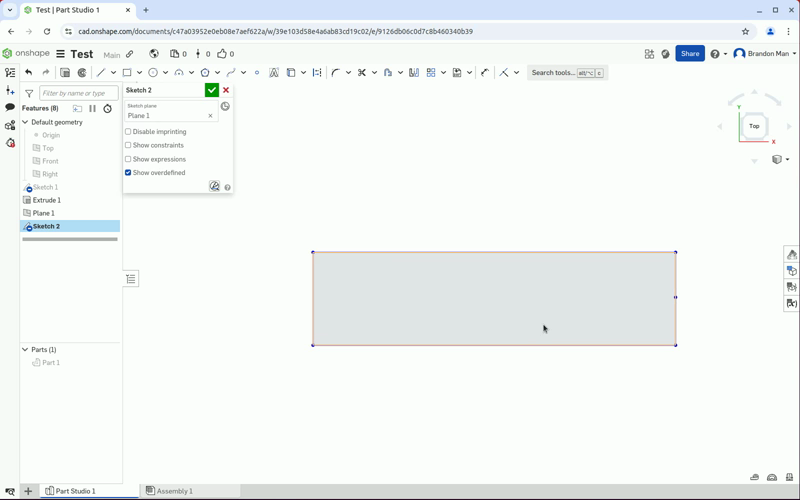
scroll(6)
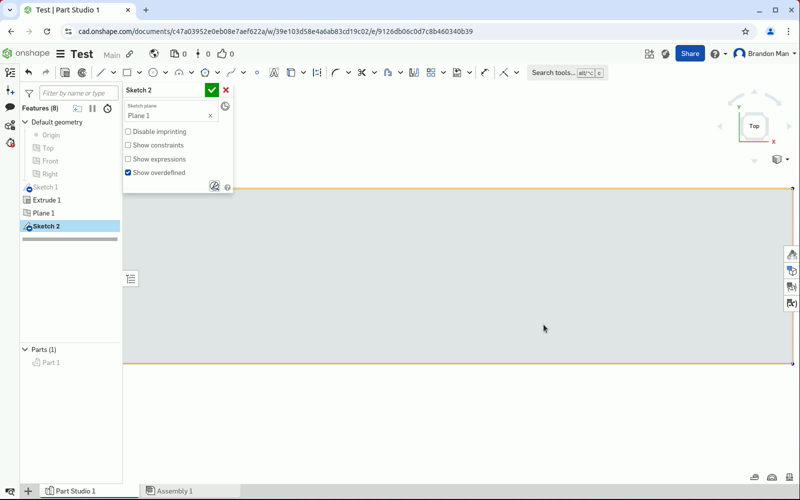
click(543, 324)
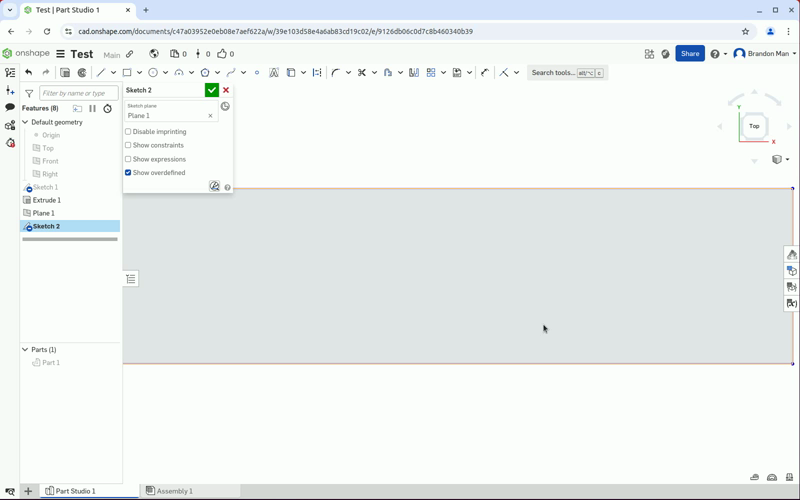
scroll(-6)
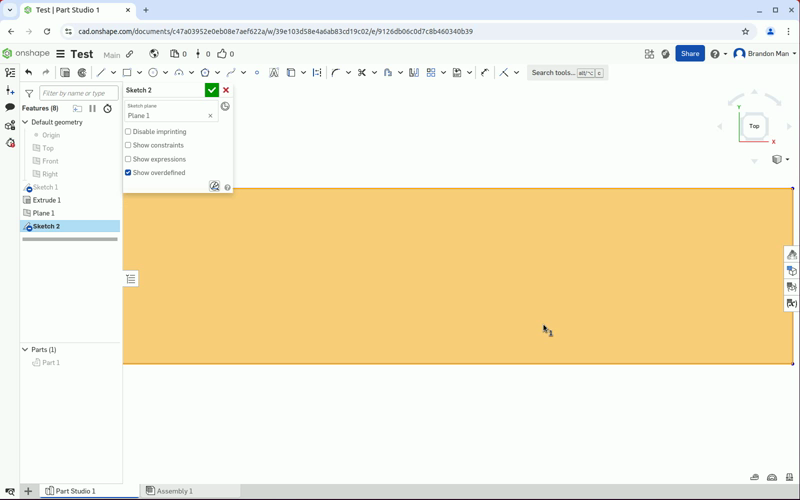
scroll(-6)
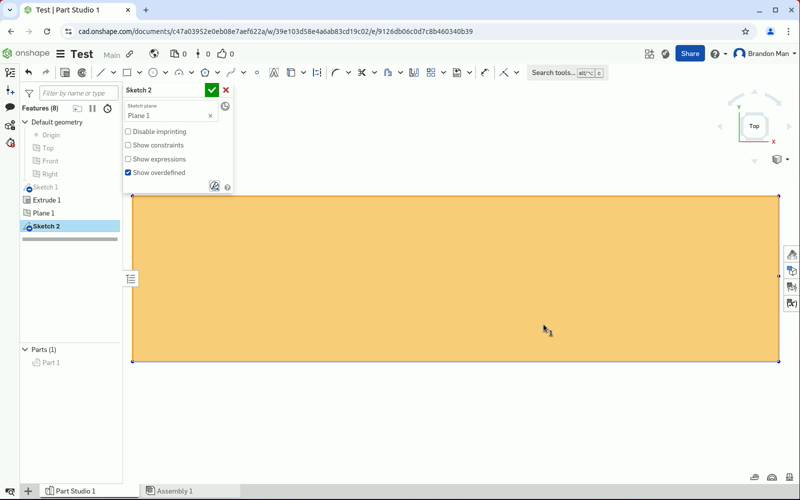
scroll(-6)
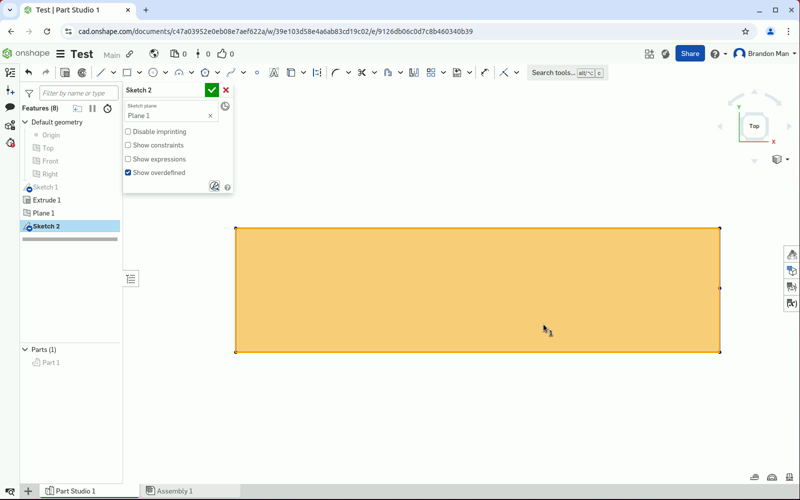
scroll(-6)
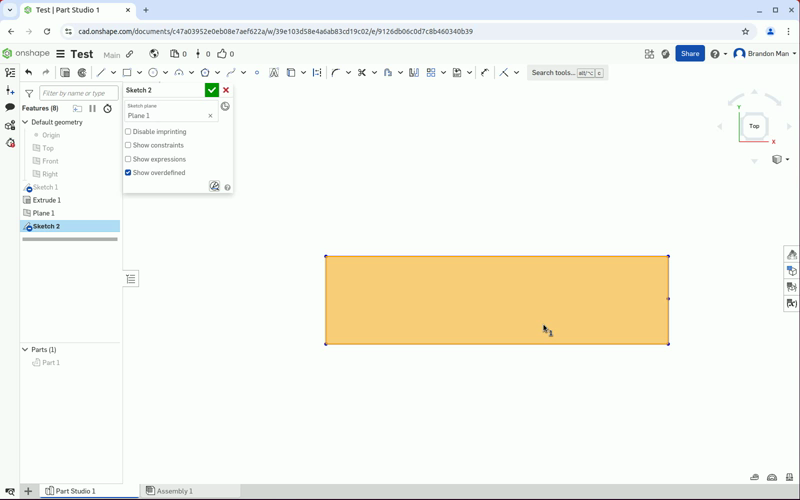
scroll(-6)
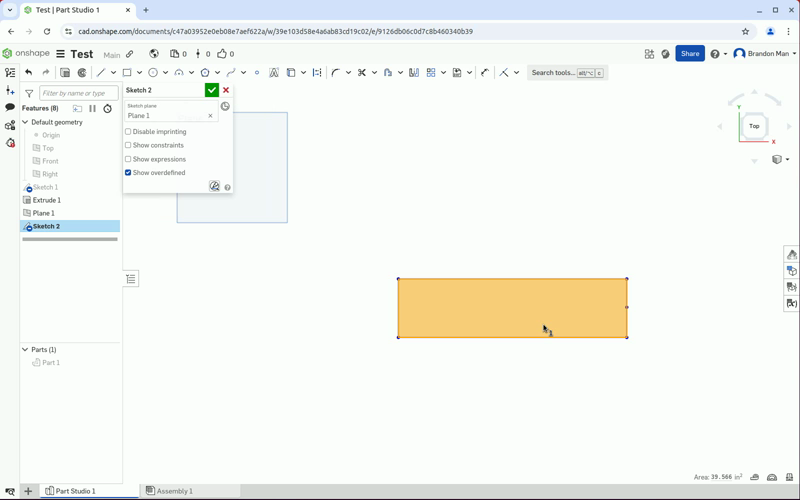
scroll(-6)
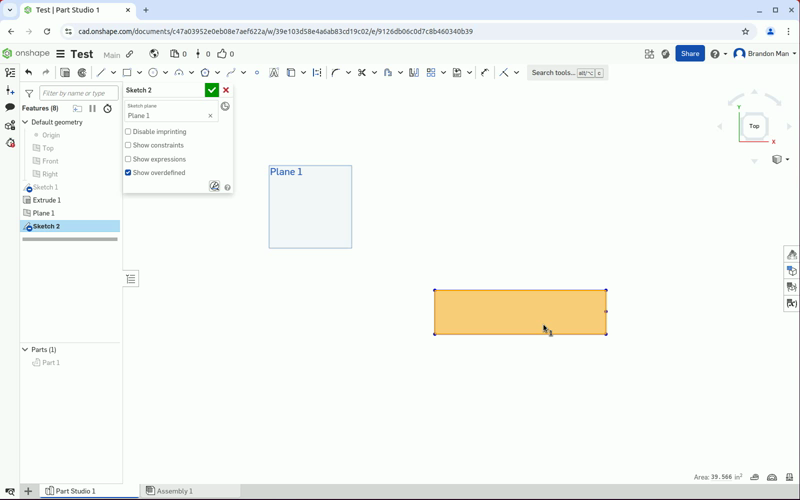
scroll(-6)
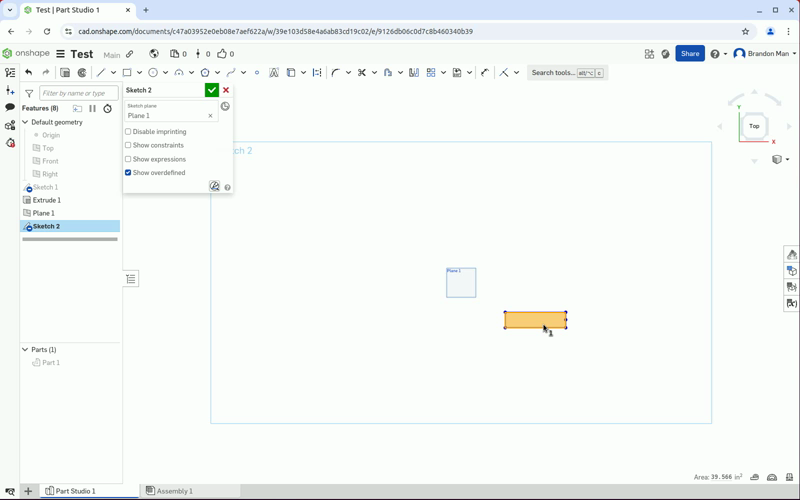
mouse_move(73, 352)
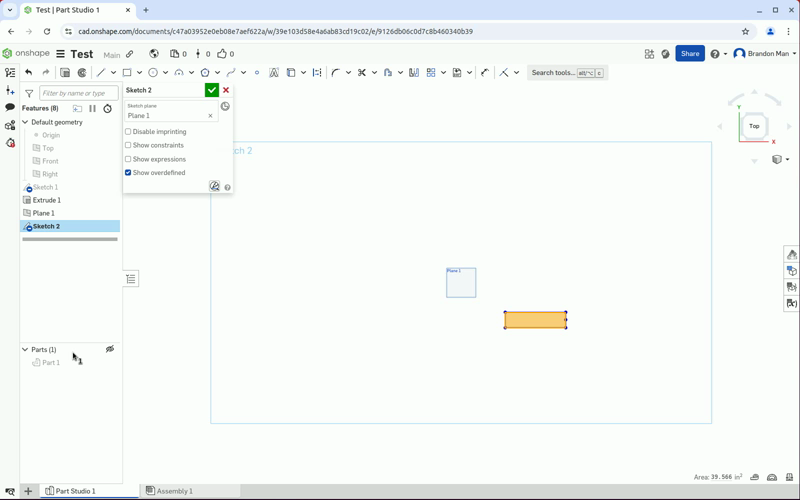
key(shift+y)
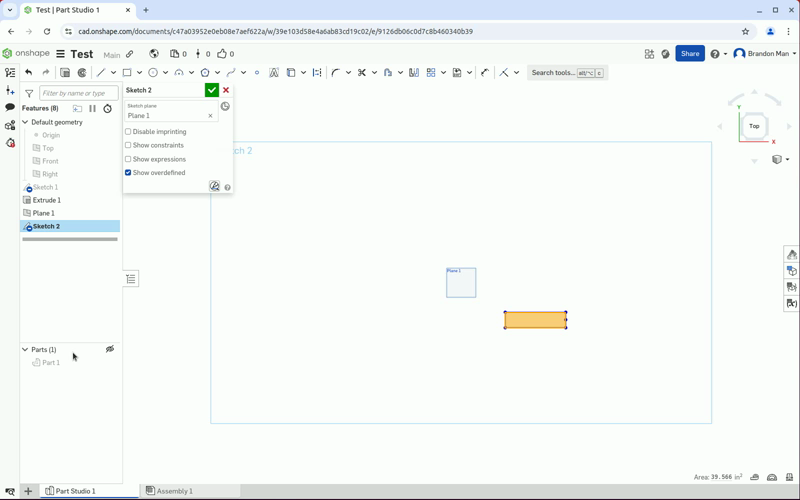
key(shift+e)
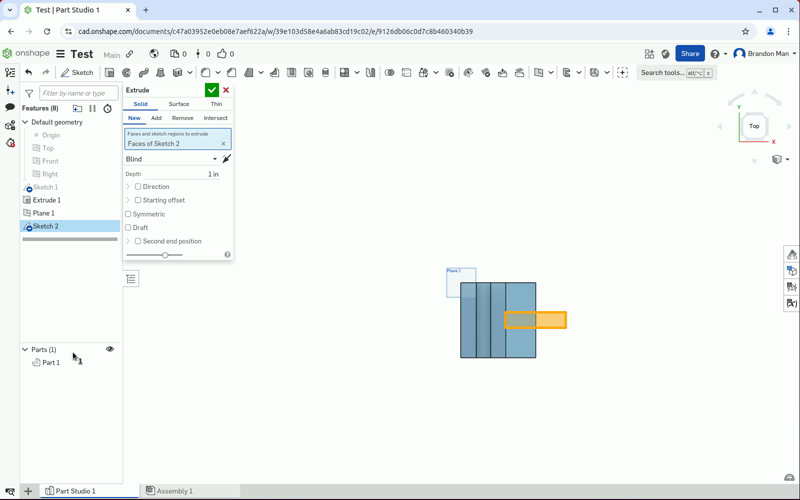
mouse_move(143, 106)
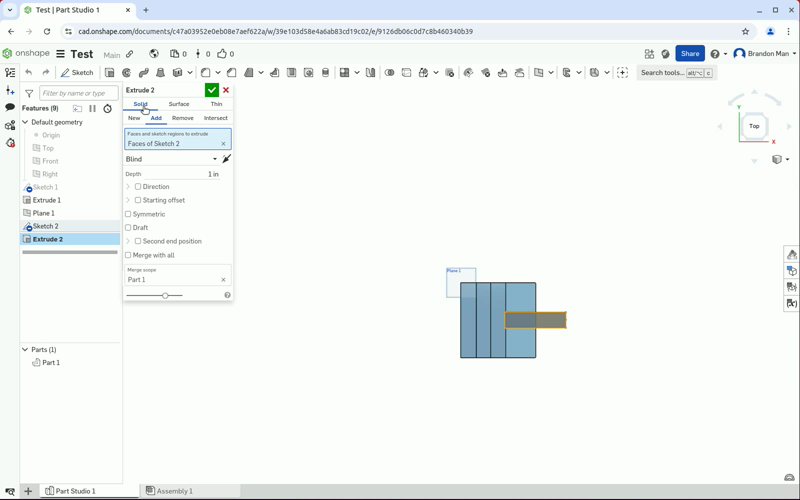
click(143, 106)
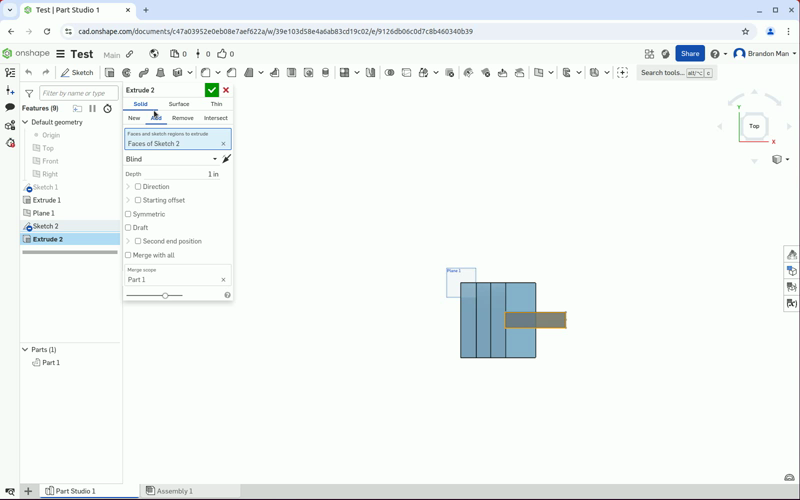
mouse_move(186, 120)
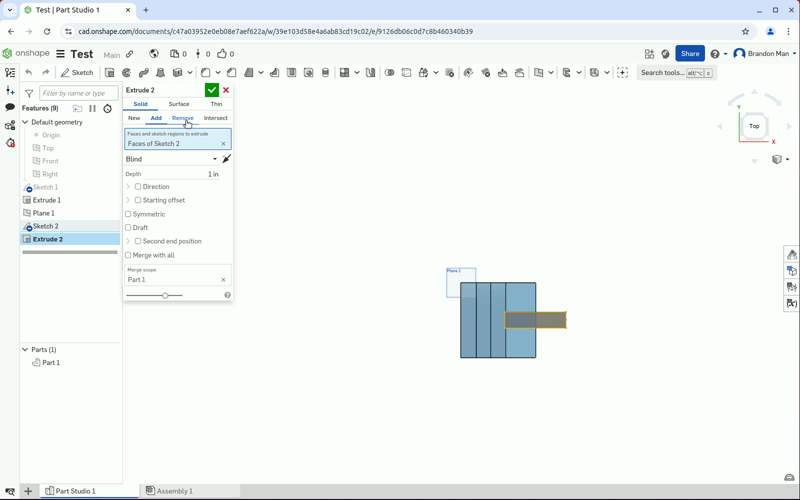
click(186, 120)
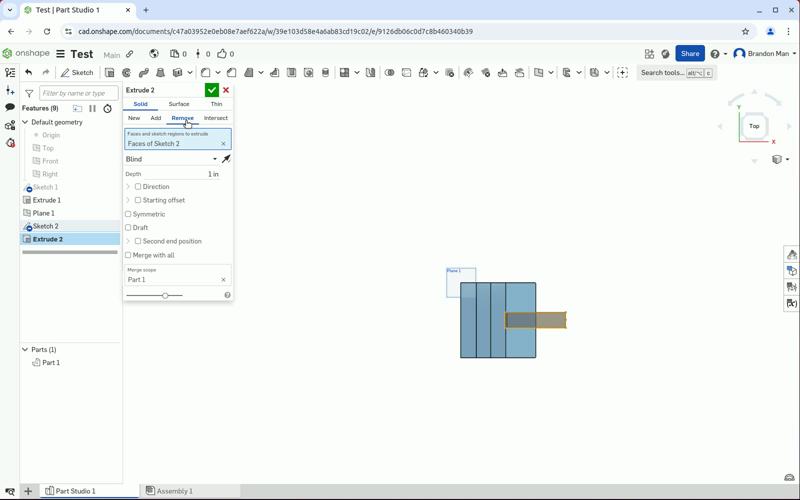
key(tab, 4)
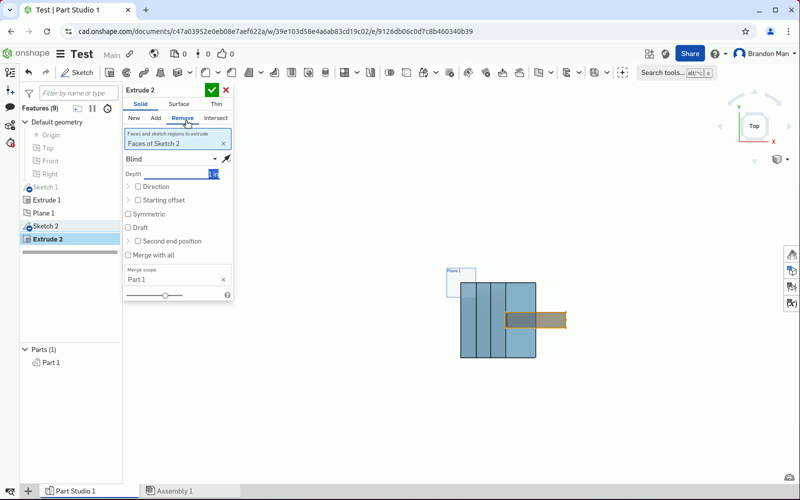
text(27.922)
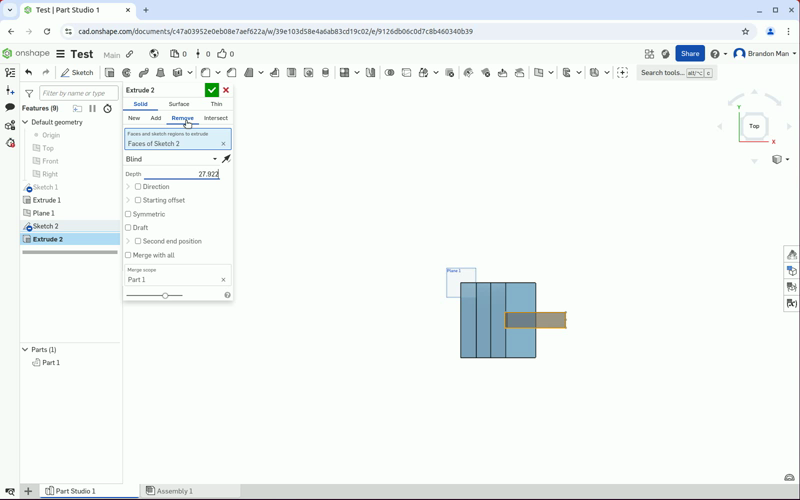
key(tab, 6)
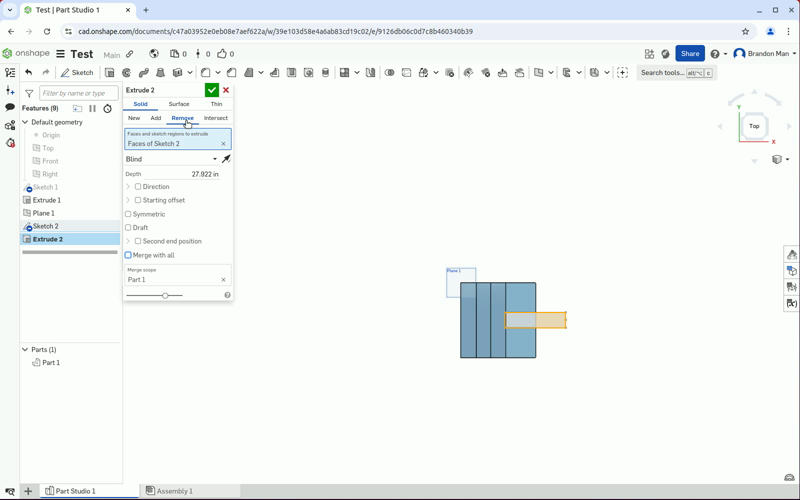
key(space)
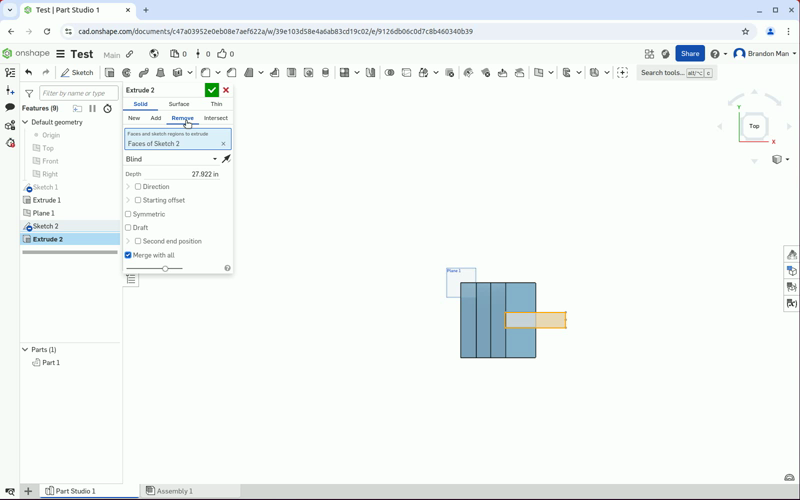
key(enter)
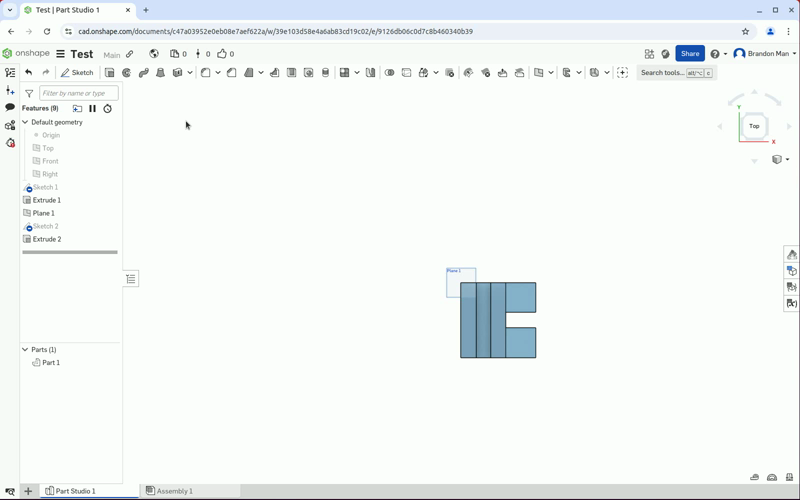
key(shift+h)
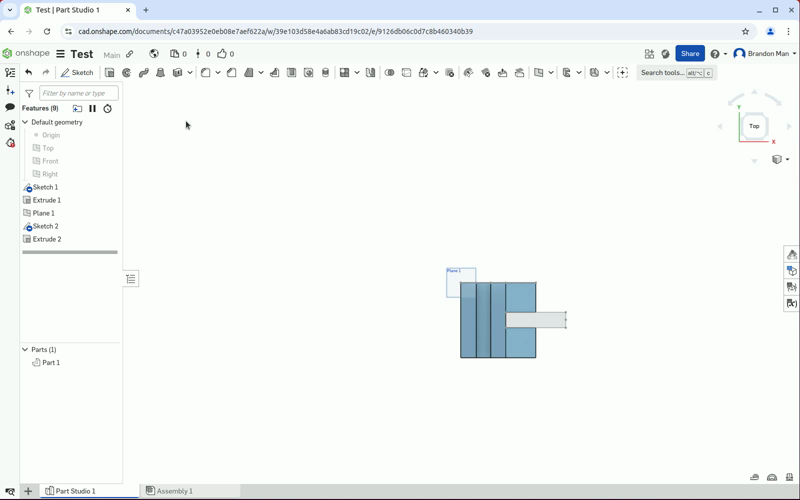
key(shift+h)
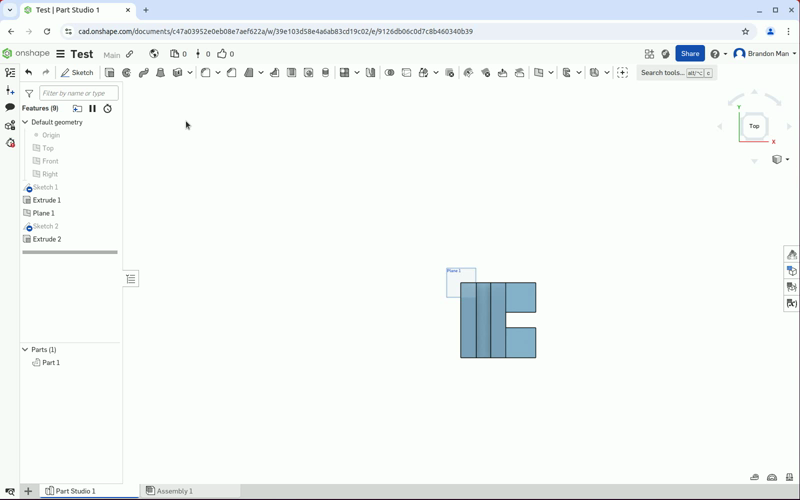
mouse_move(73, 189)
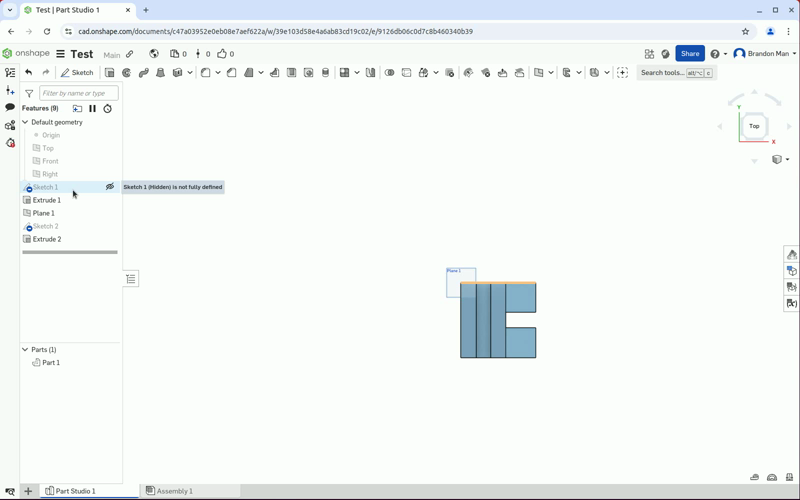
click(73, 189)
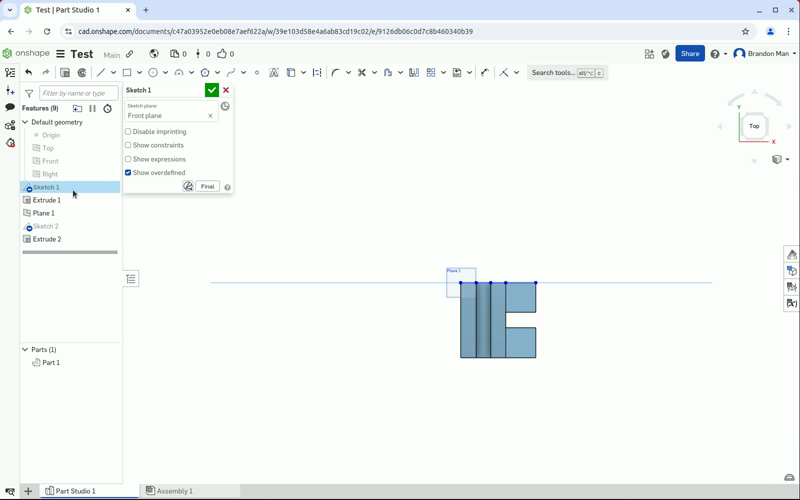
mouse_move(229, 92)
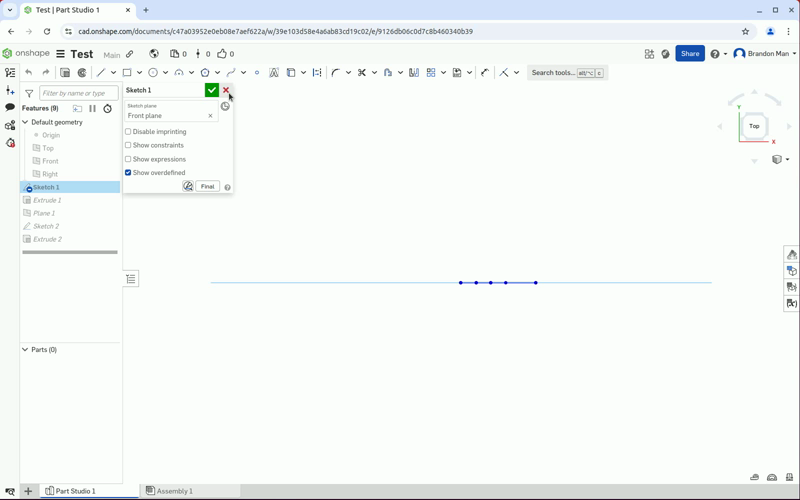
click(229, 92)
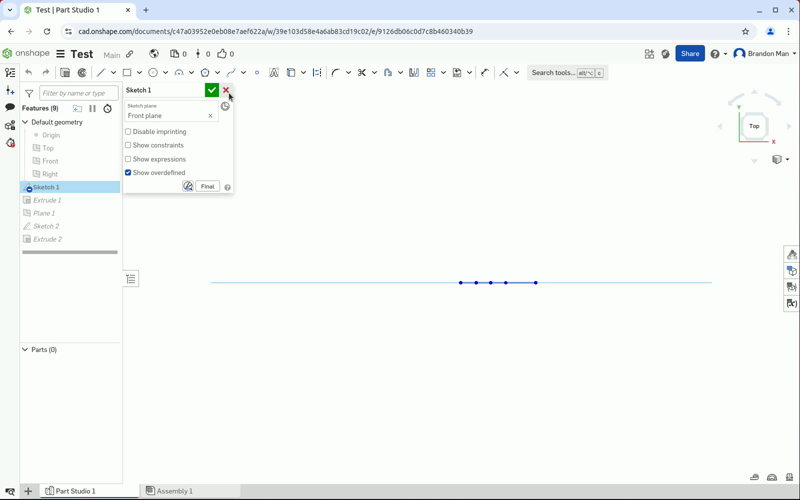
key(shift+s)
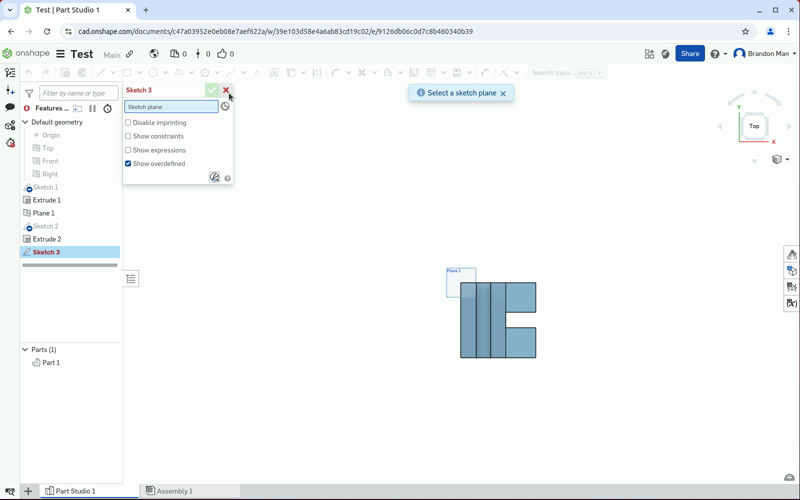
mouse_move(73, 215)
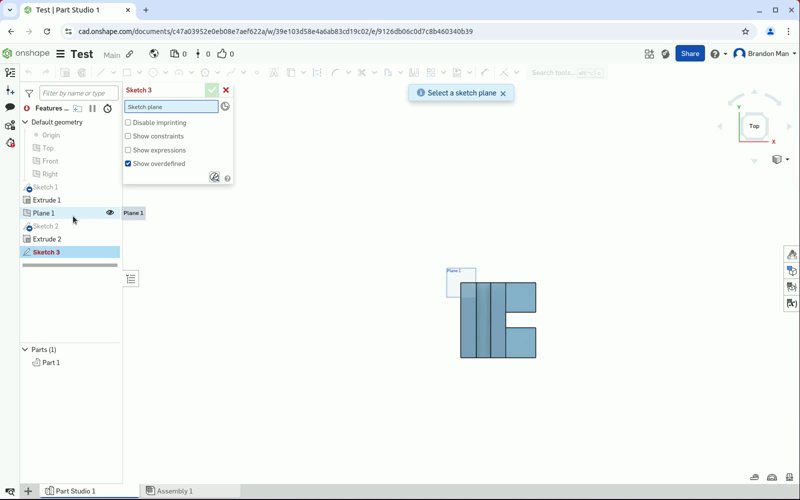
click(73, 215)
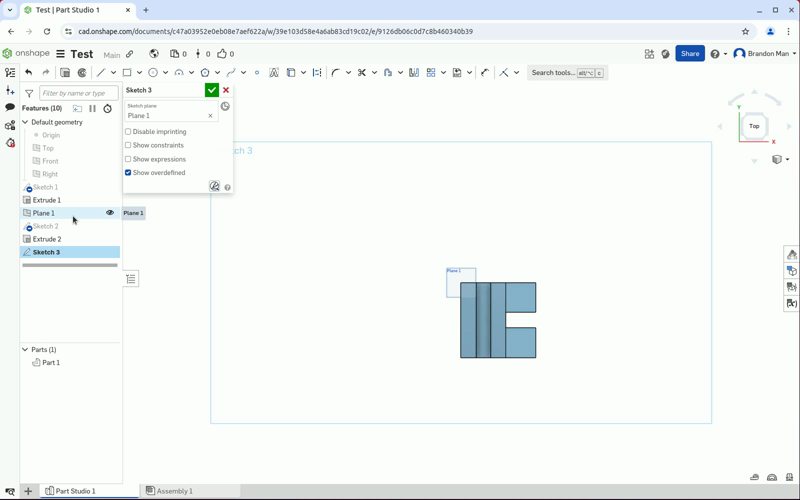
mouse_move(73, 352)
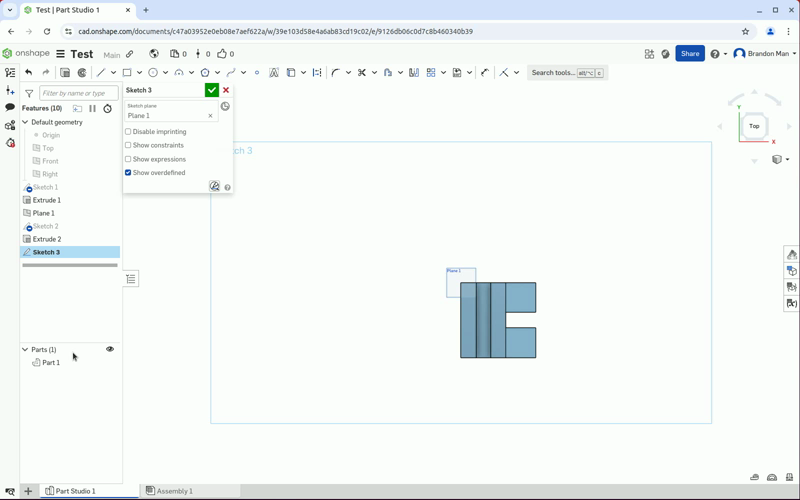
key(y)
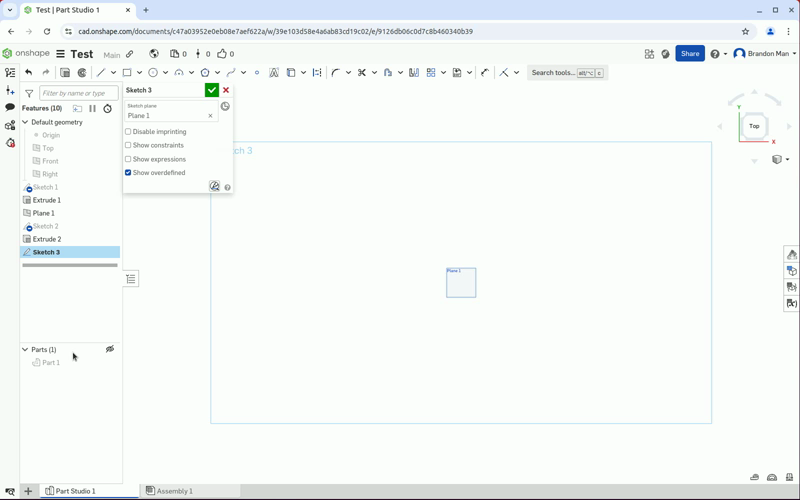
key(l)
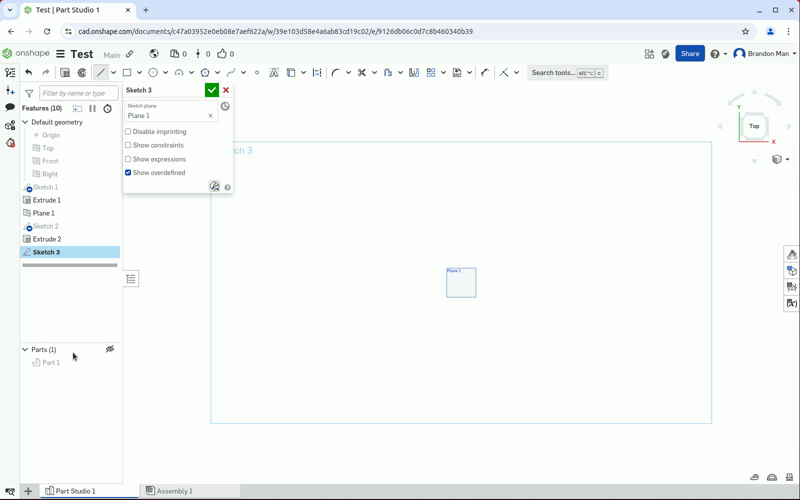
key_down(shift)
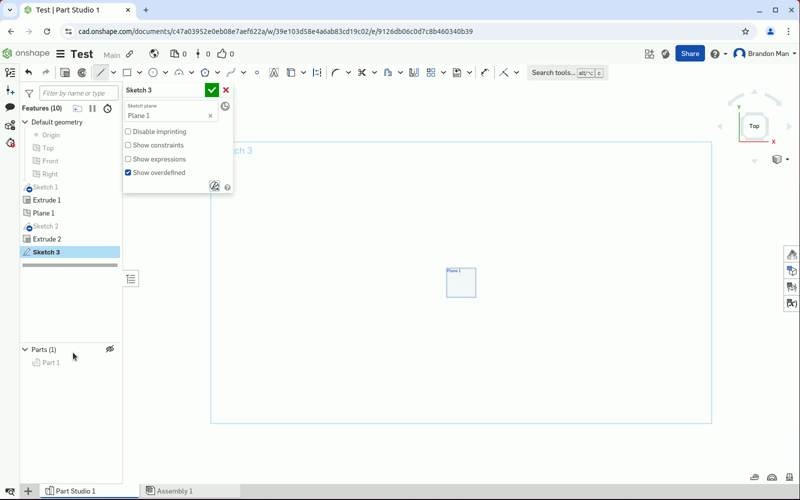
mouse_move(498, 327)
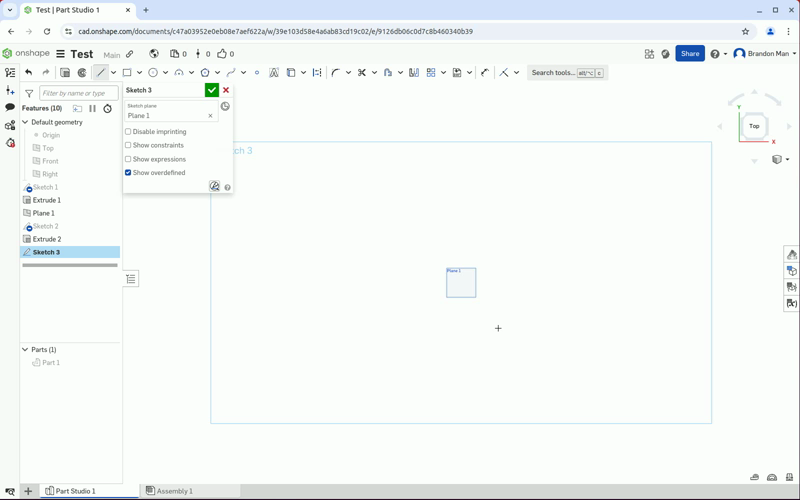
click(498, 327)
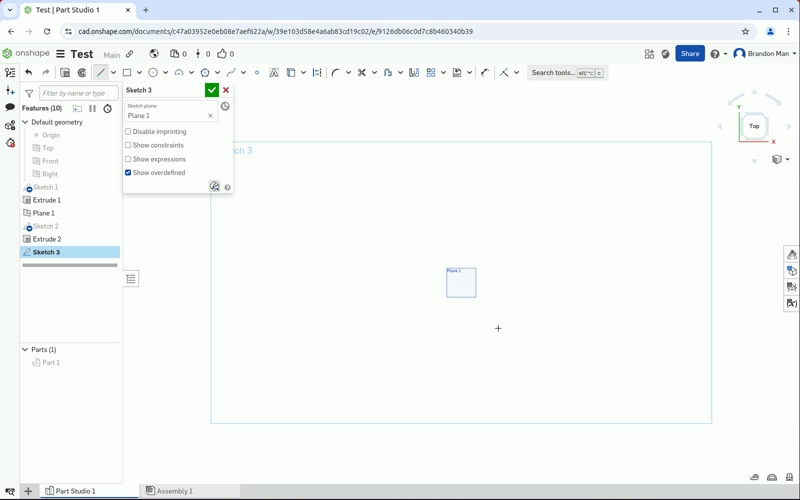
key_up(shift)
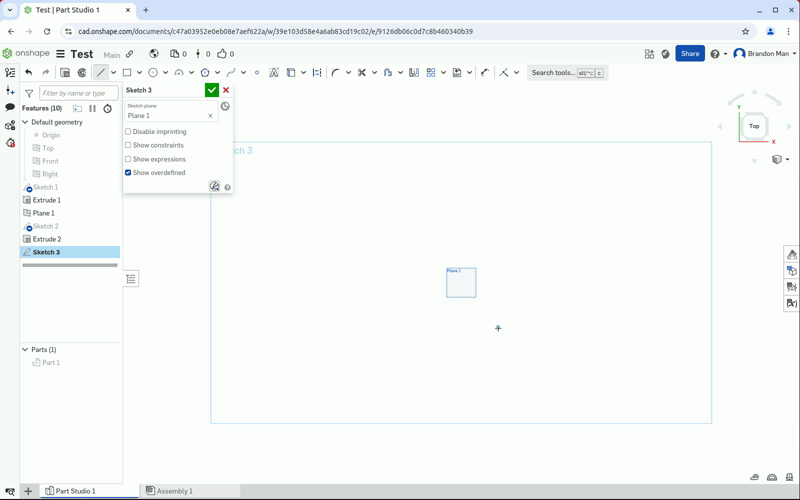
key_down(shift)
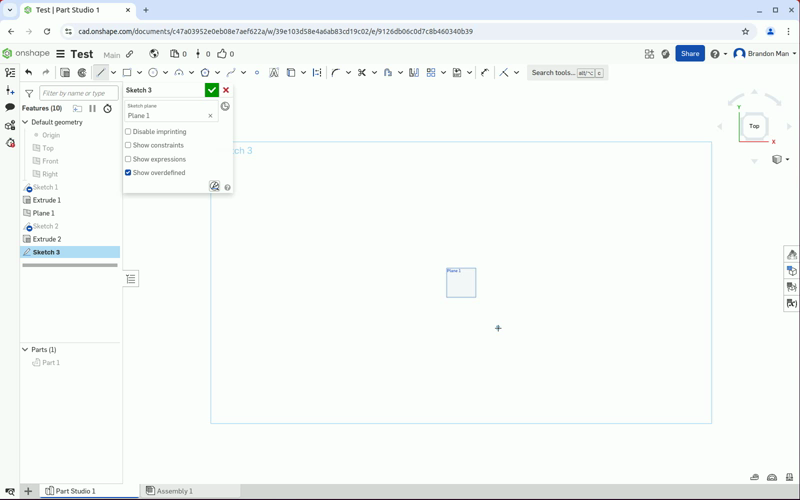
mouse_move(528, 327)
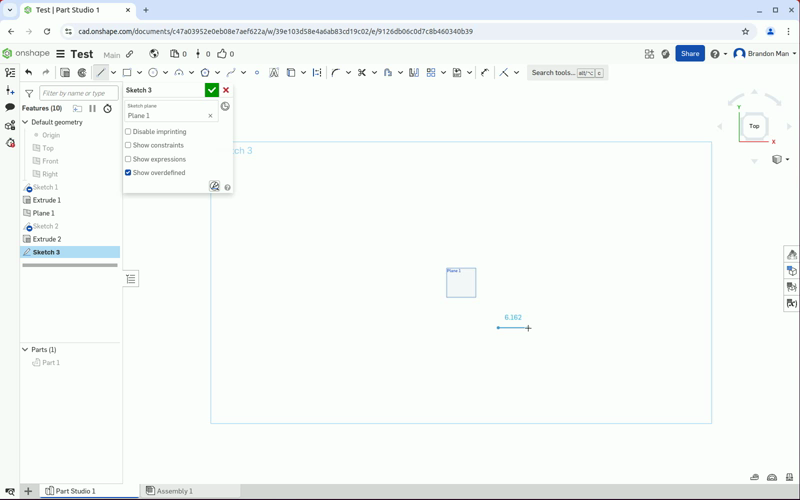
mouse_move(506, 327)
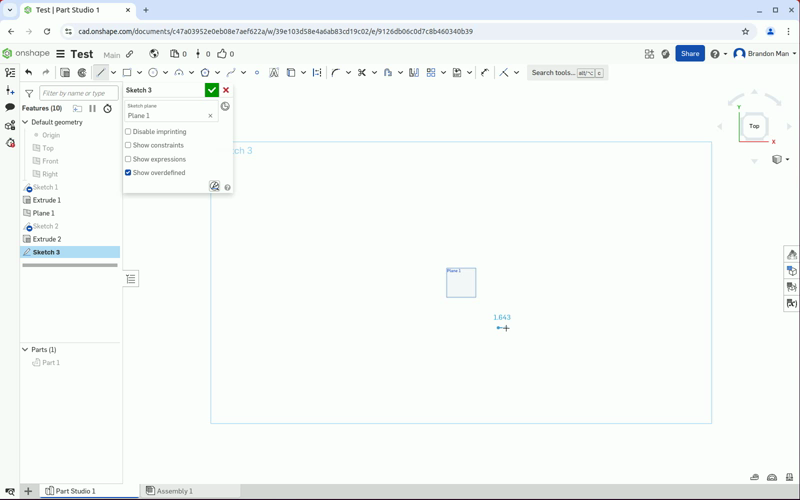
click(506, 327)
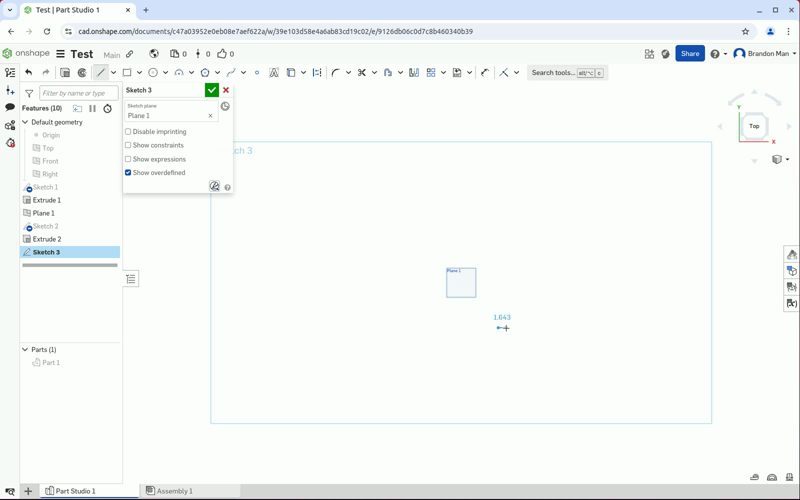
key_up(shift)
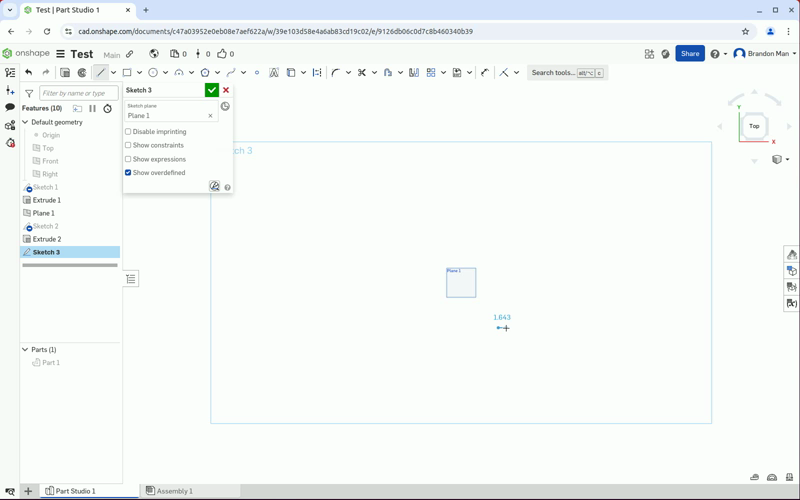
key_down(shift)
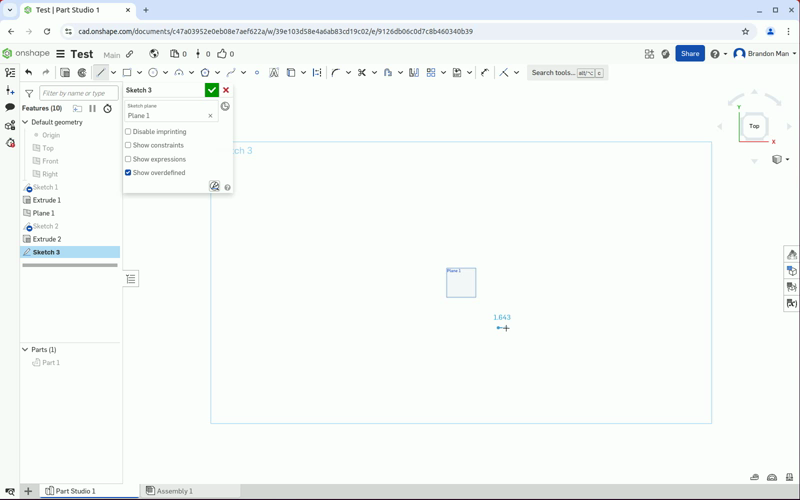
mouse_move(536, 327)
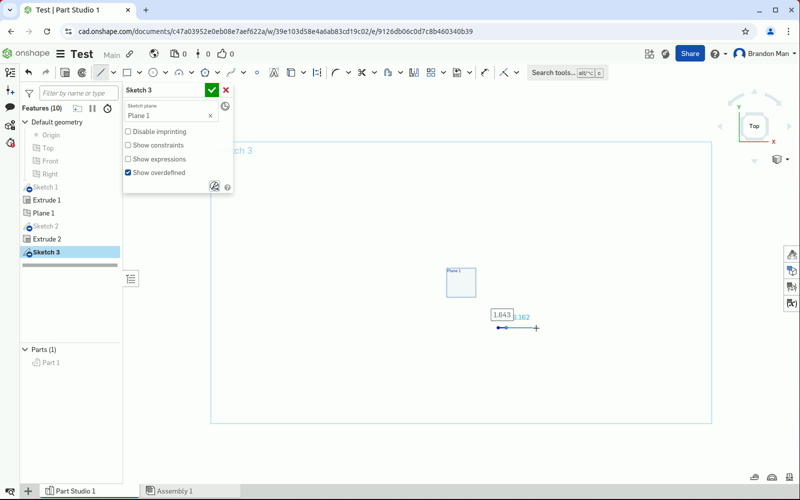
mouse_move(506, 311)
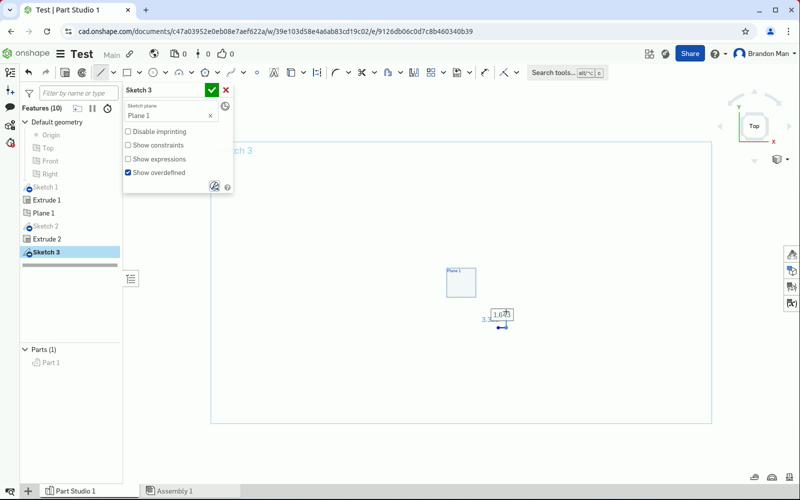
click(506, 311)
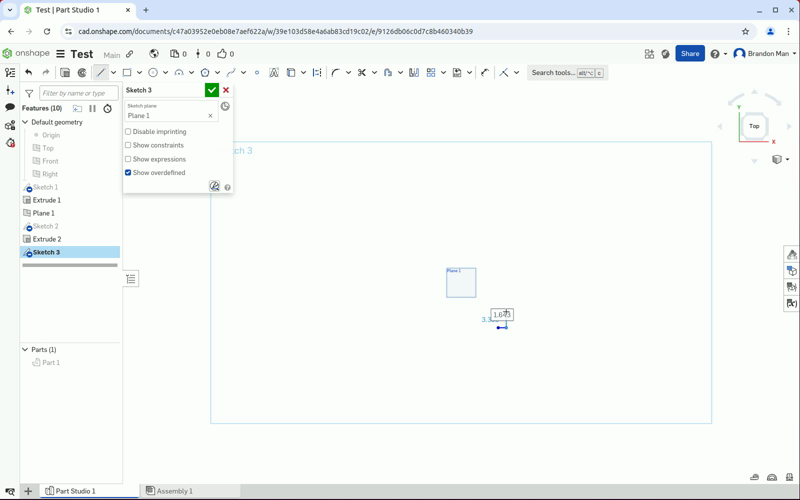
key_up(shift)
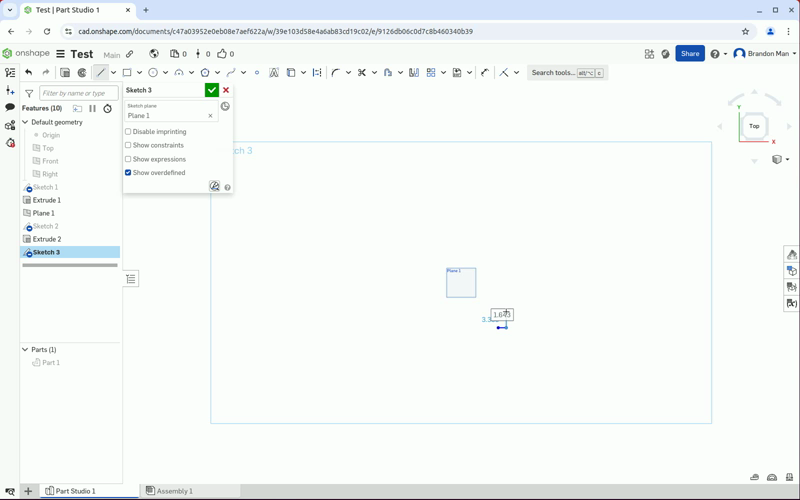
key_down(shift)
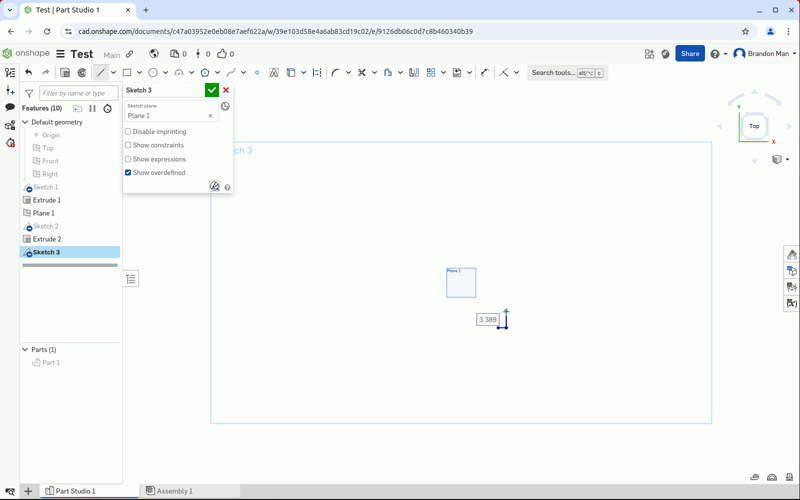
mouse_move(536, 311)
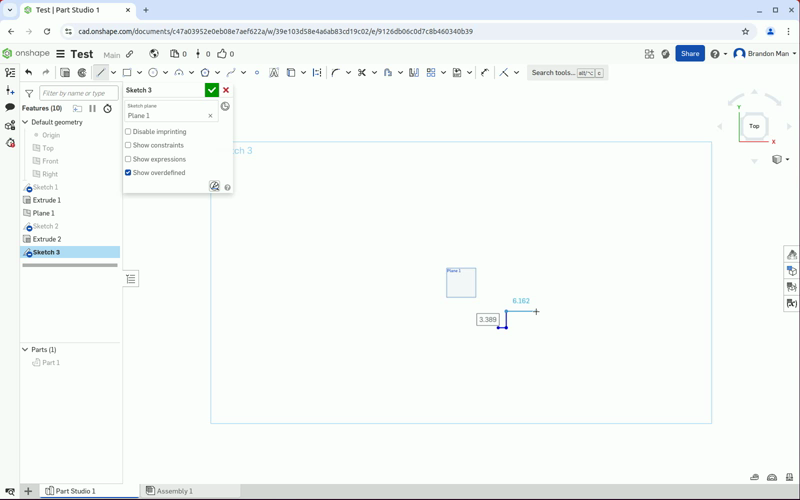
mouse_move(498, 311)
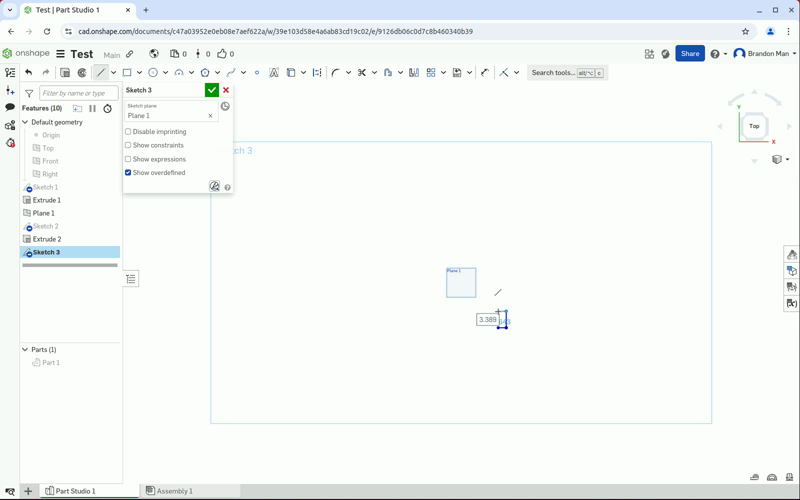
click(498, 311)
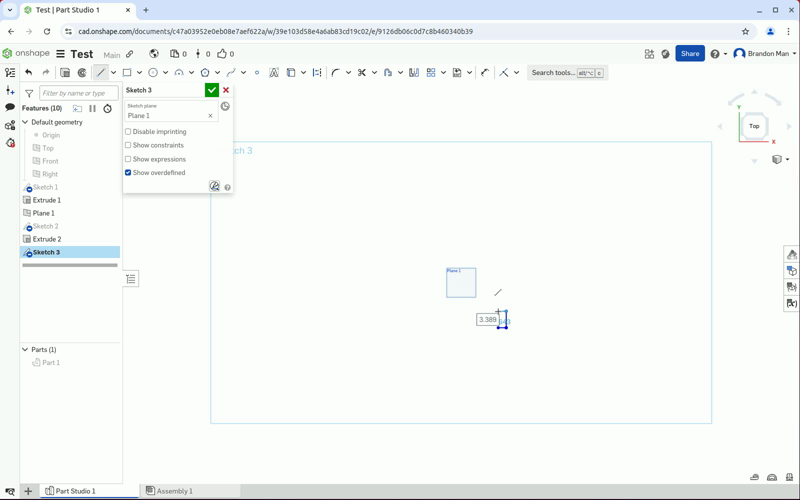
key_up(shift)
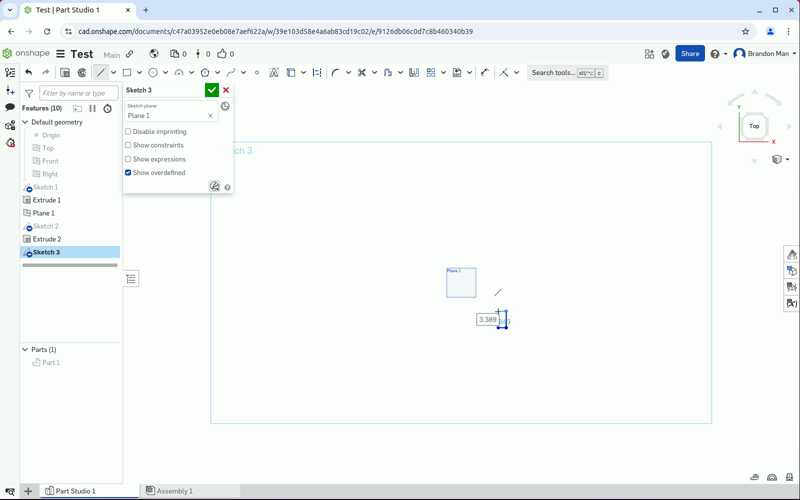
mouse_move(528, 311)
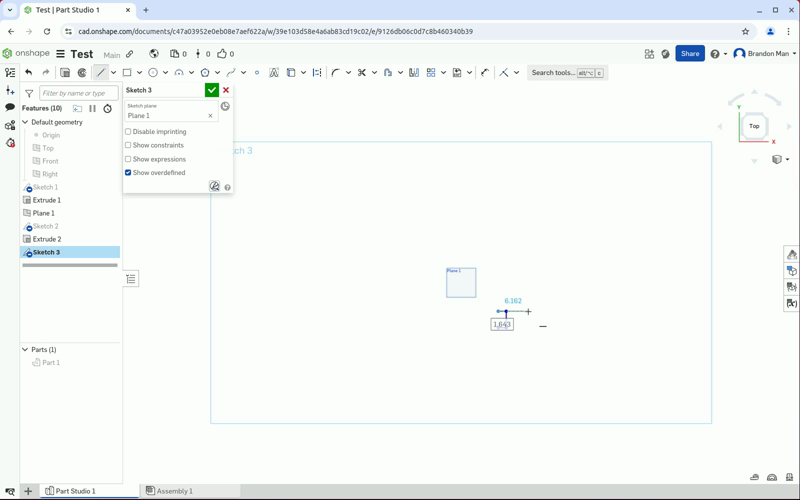
key_down(shift)
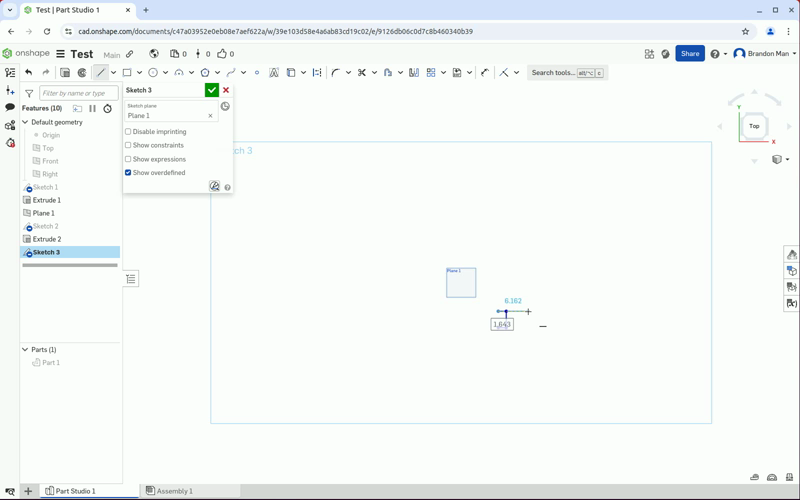
mouse_move(498, 327)
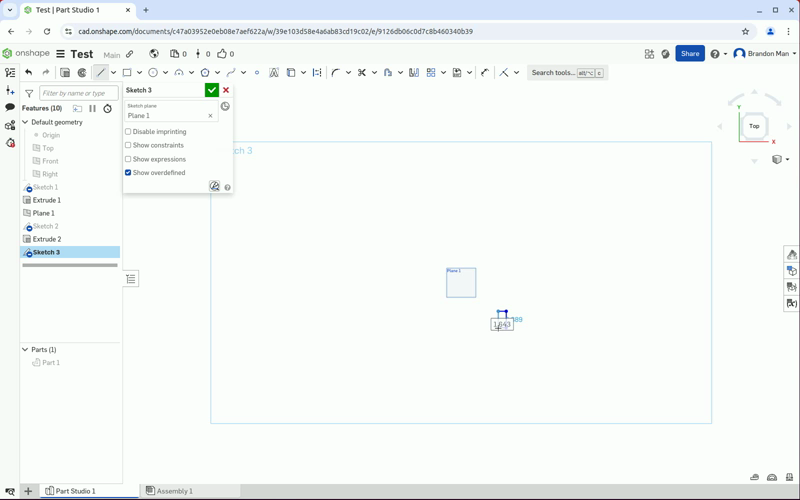
key_up(shift)
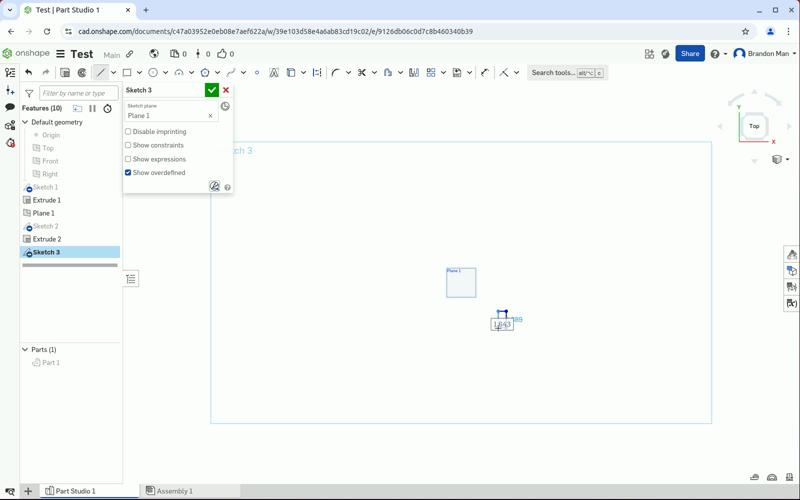
click(498, 327)
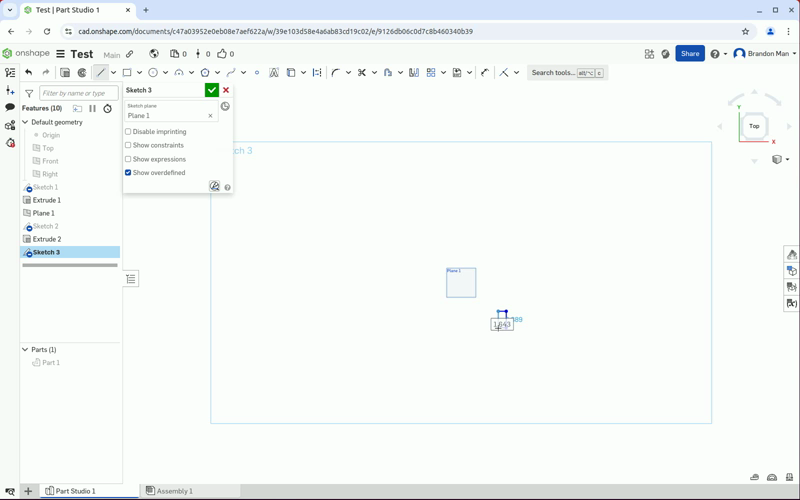
key(esc)
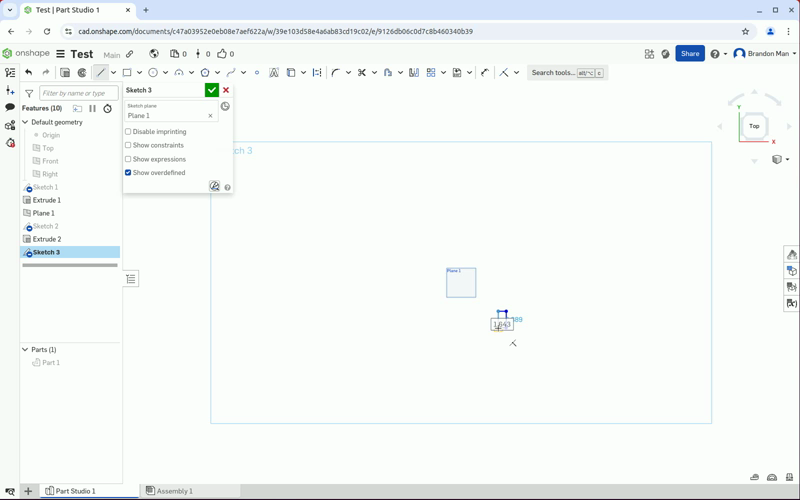
mouse_move(500, 315)
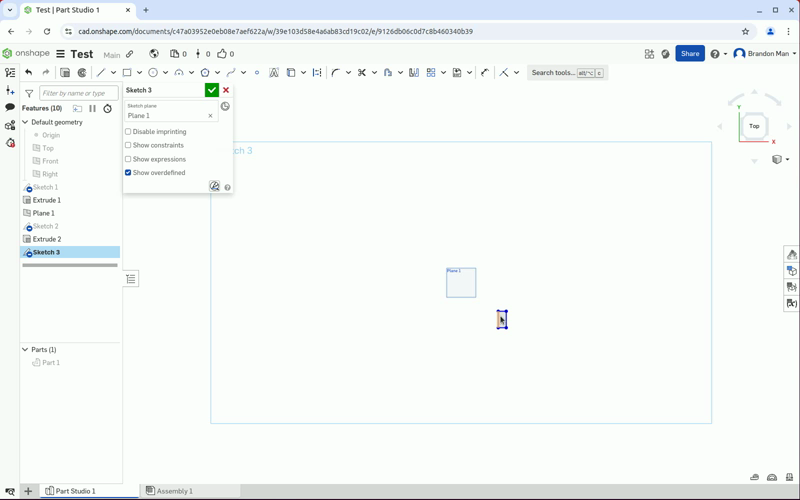
scroll(6)
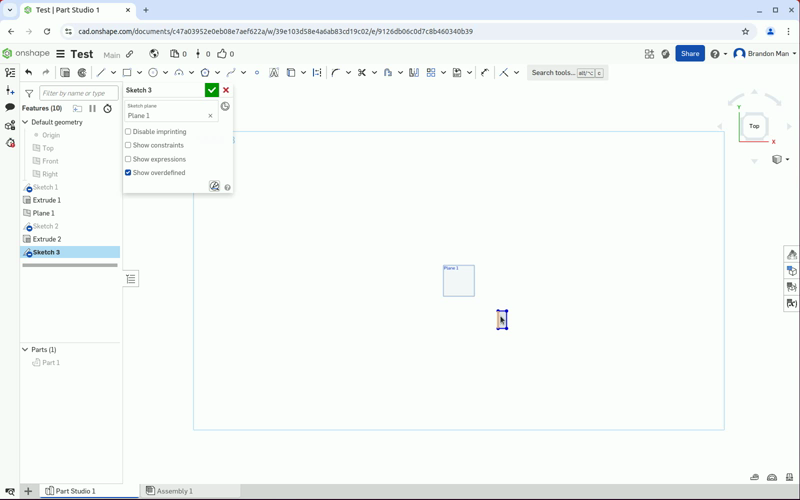
scroll(6)
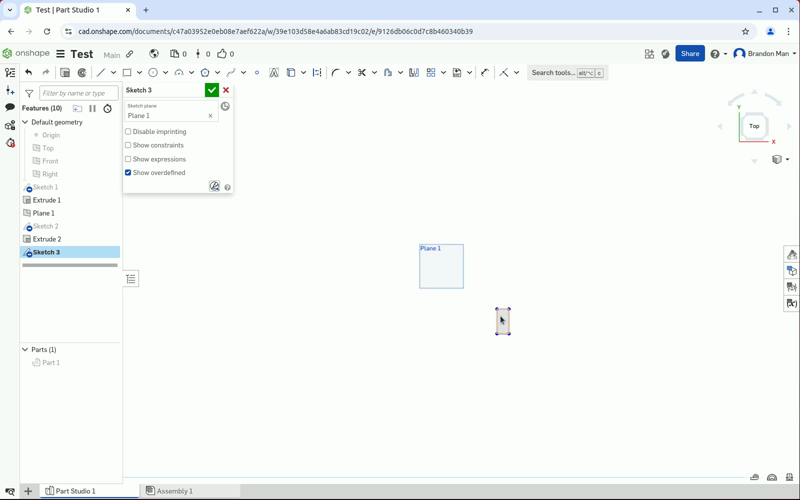
scroll(6)
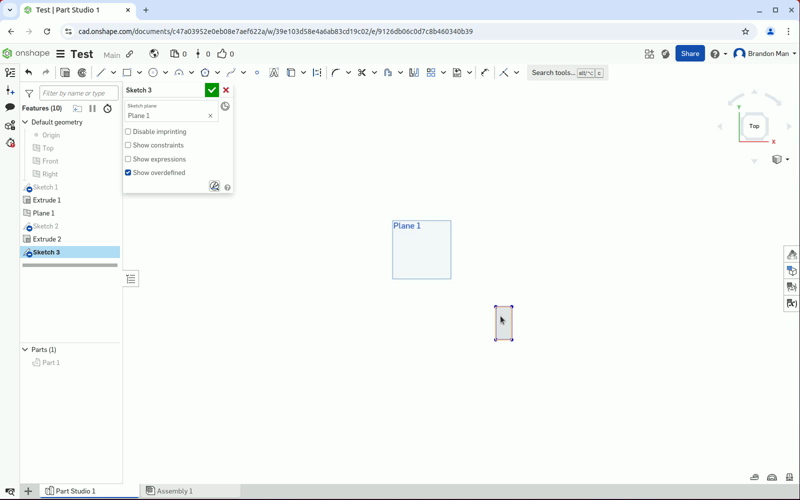
scroll(6)
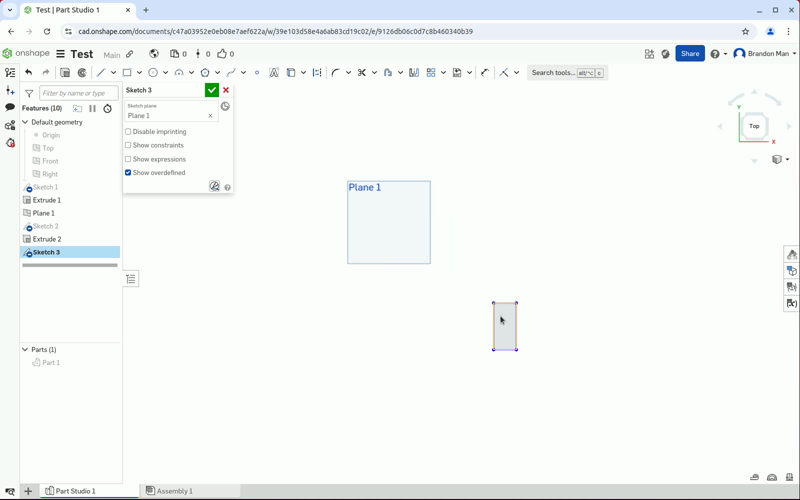
scroll(6)
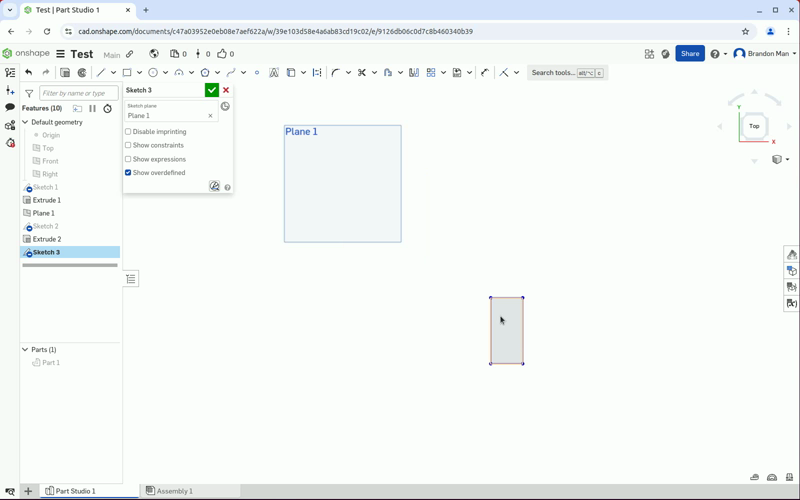
scroll(6)
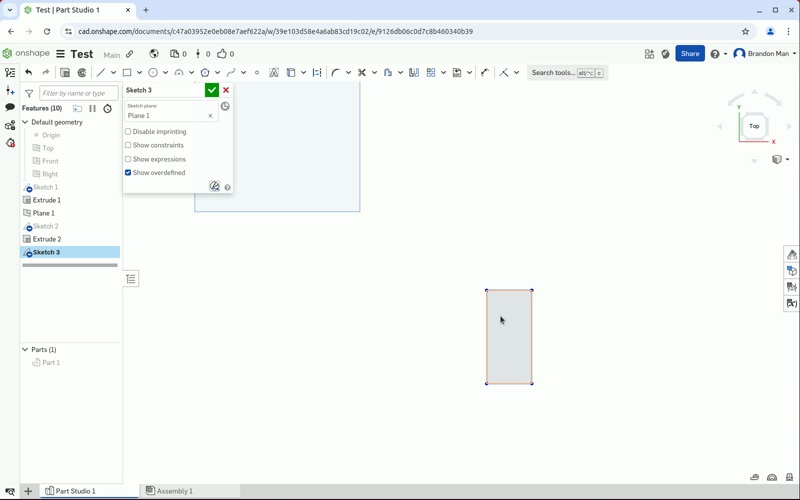
scroll(6)
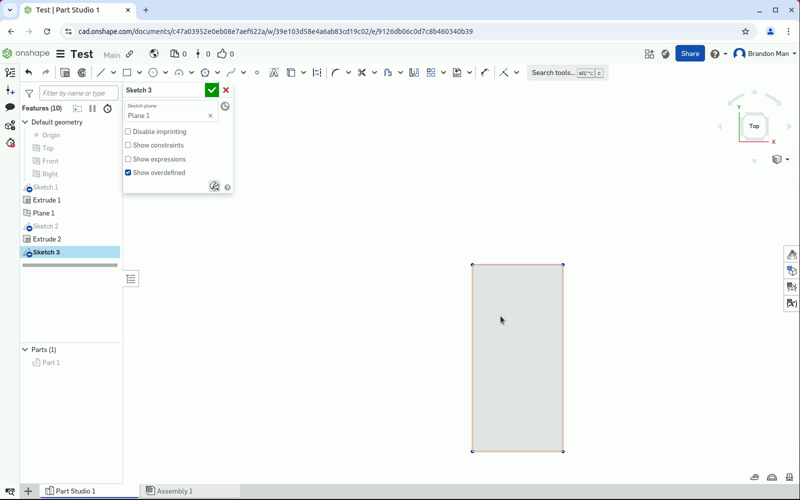
click(500, 315)
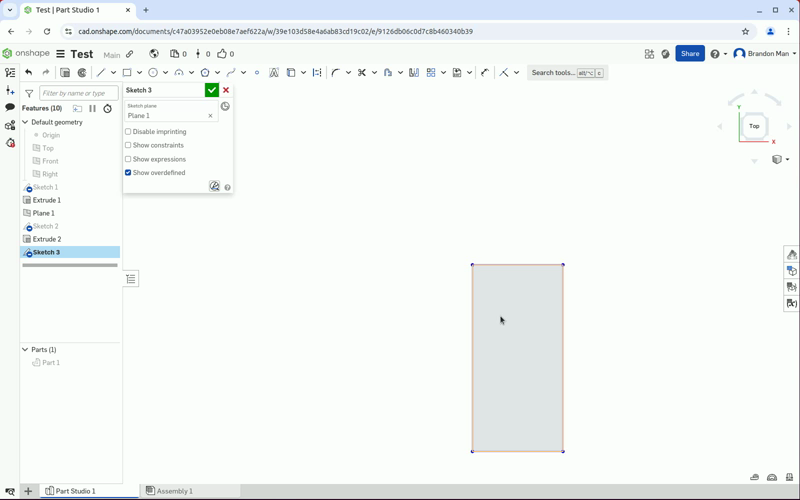
scroll(-6)
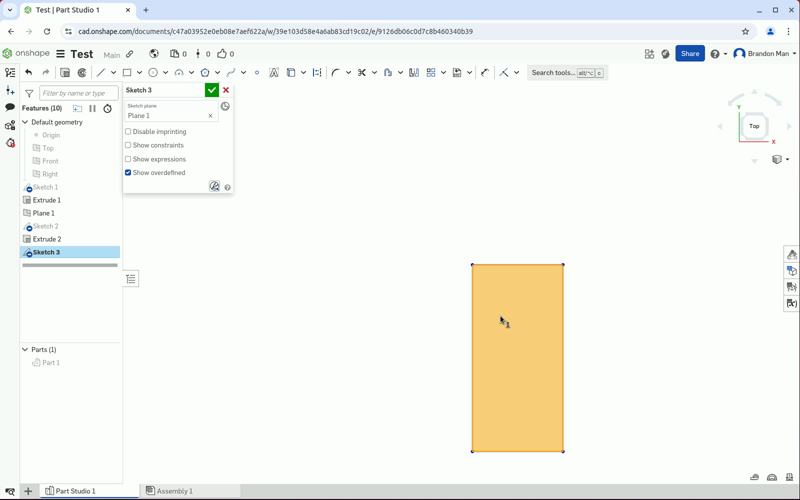
scroll(-6)
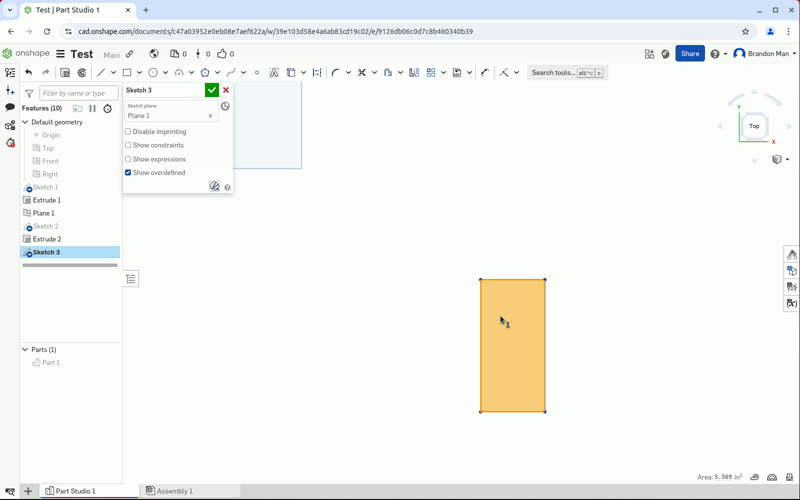
scroll(-6)
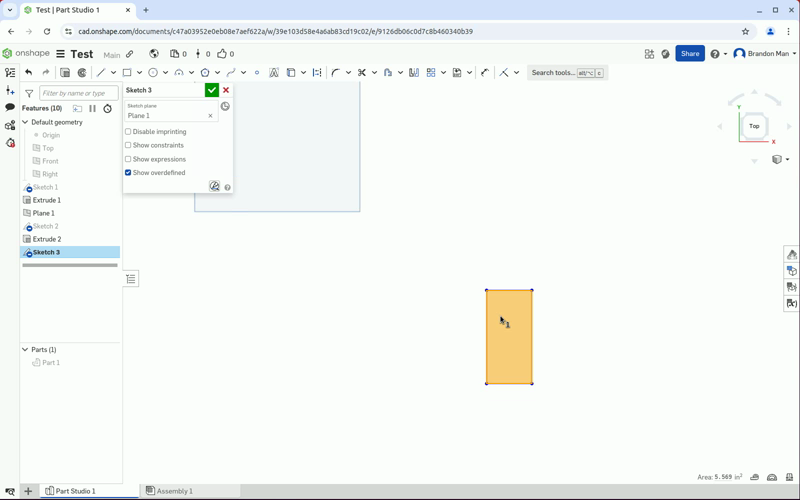
scroll(-6)
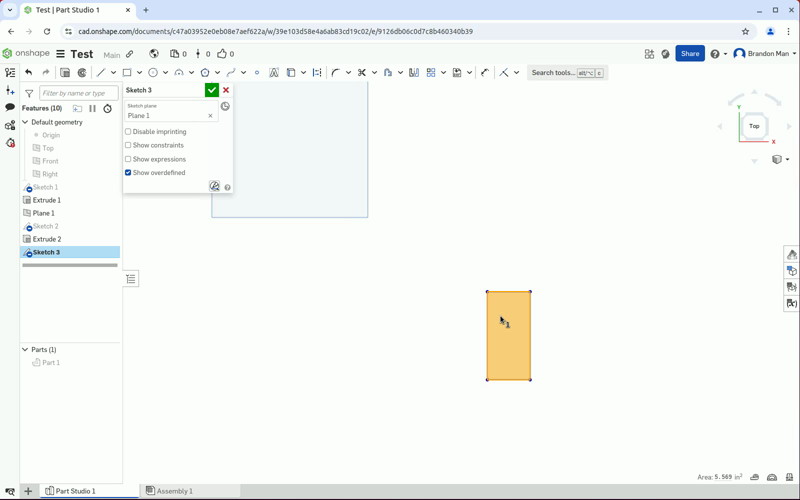
scroll(-6)
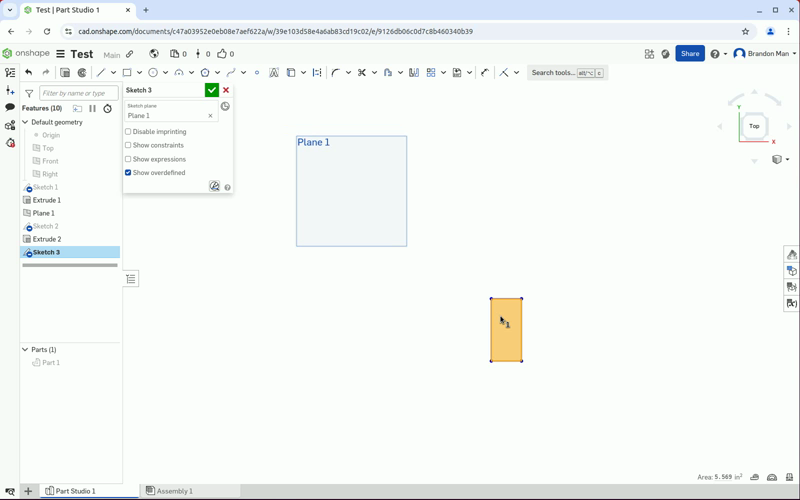
scroll(-6)
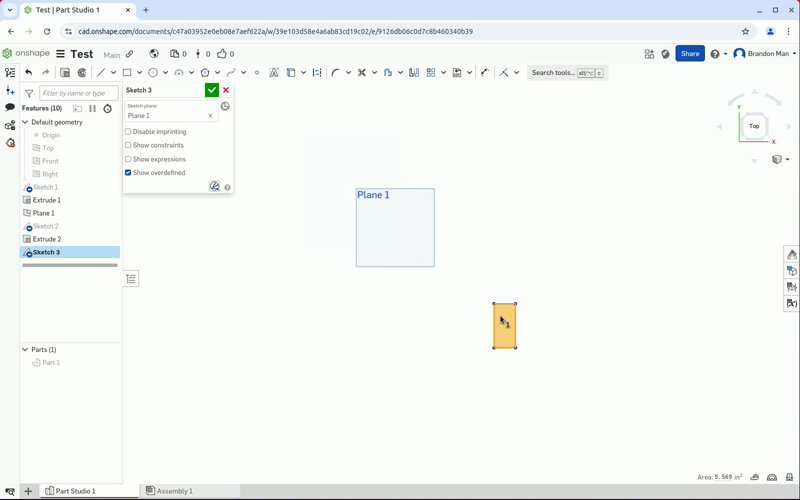
scroll(-6)
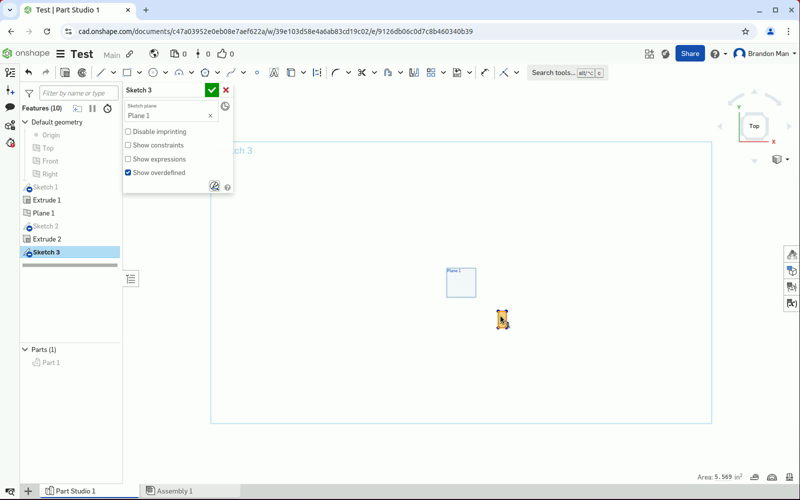
mouse_move(73, 352)
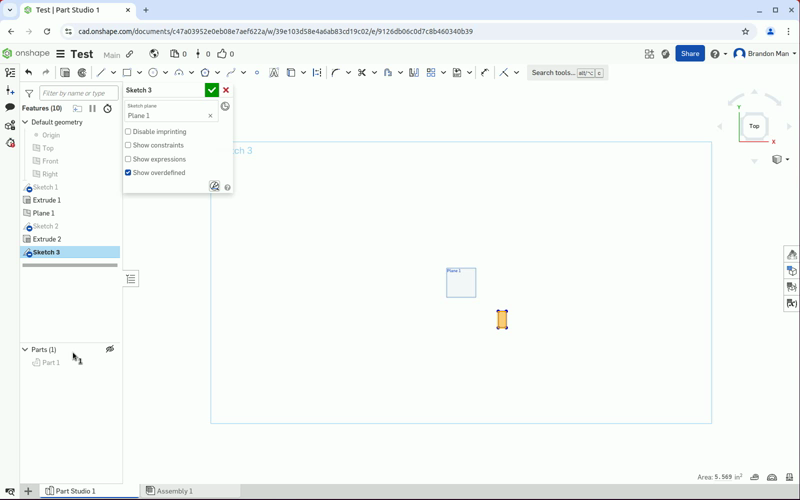
key(shift+y)
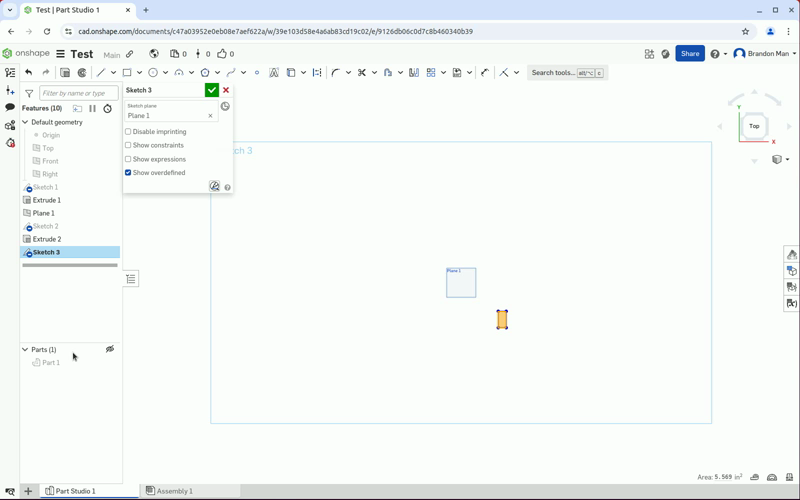
key(shift+e)
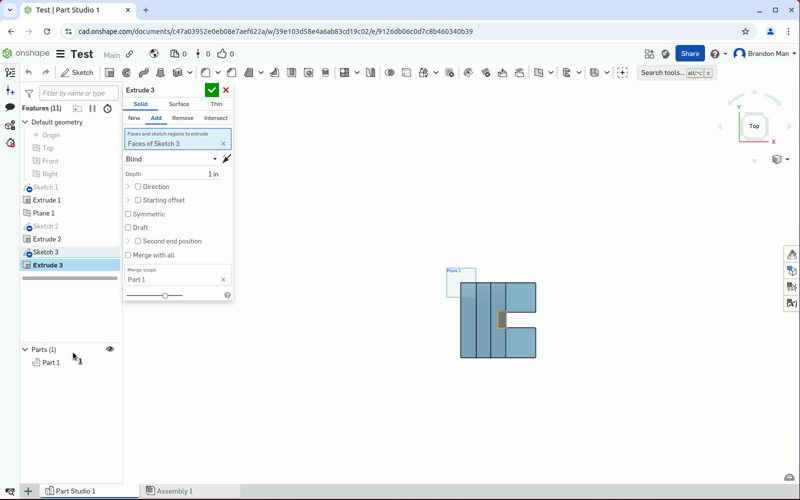
mouse_move(143, 106)
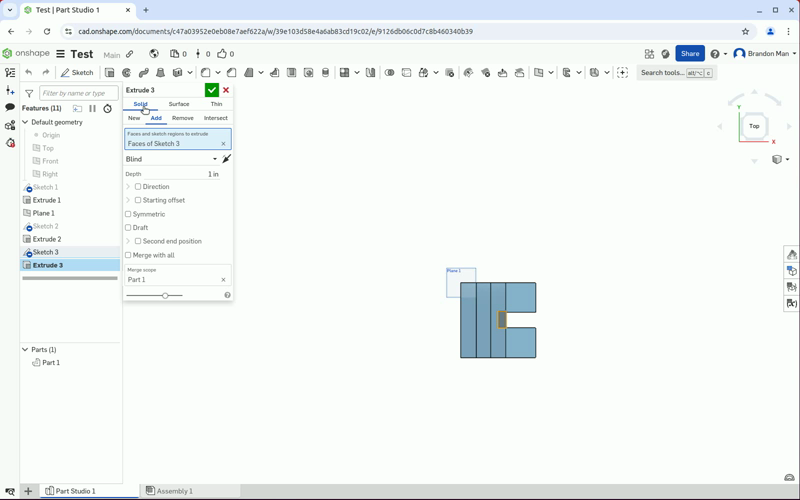
click(143, 106)
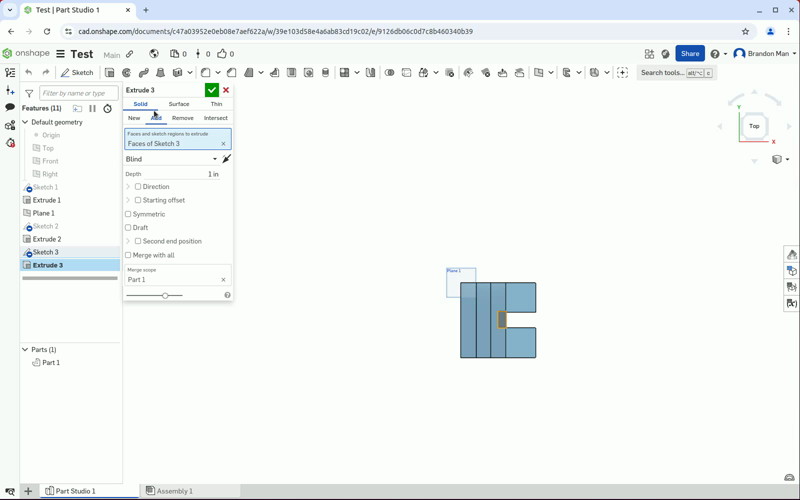
mouse_move(186, 120)
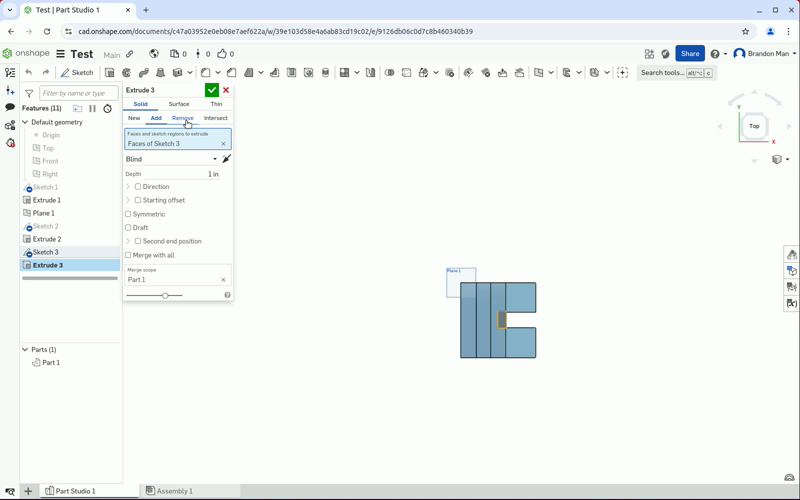
click(186, 120)
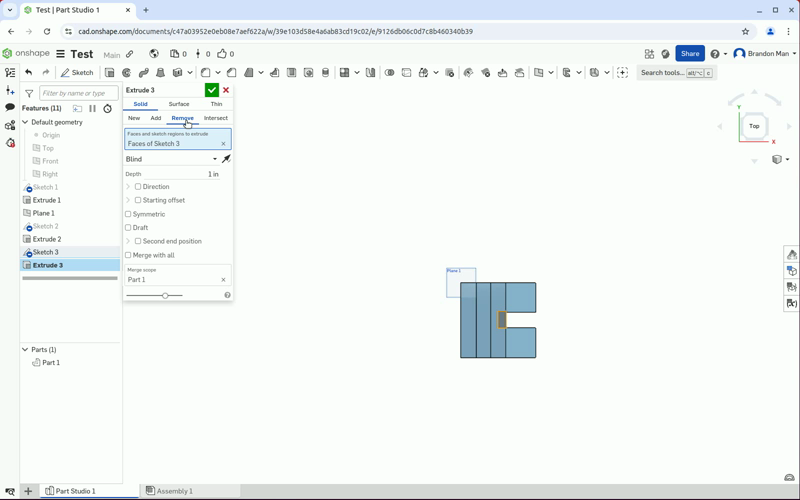
key(tab, 4)
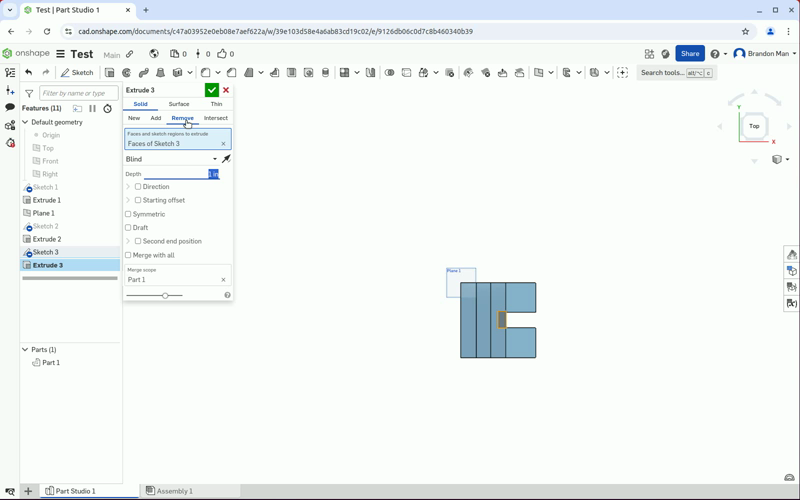
text(27.922)
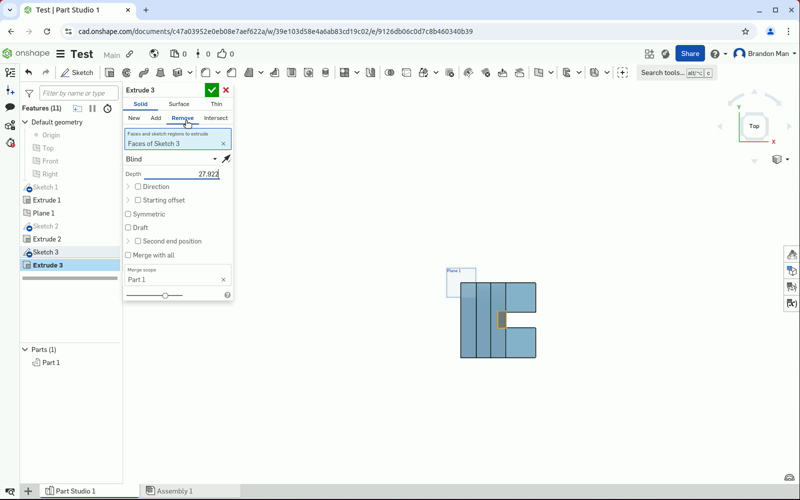
key(tab, 6)
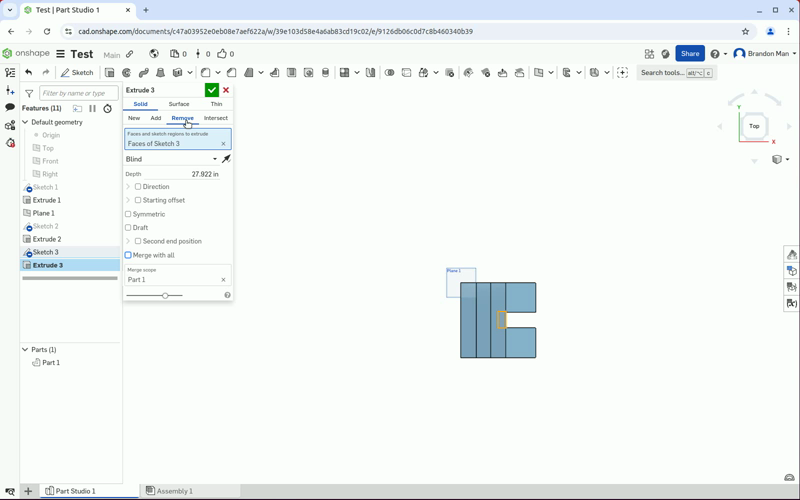
key(space)
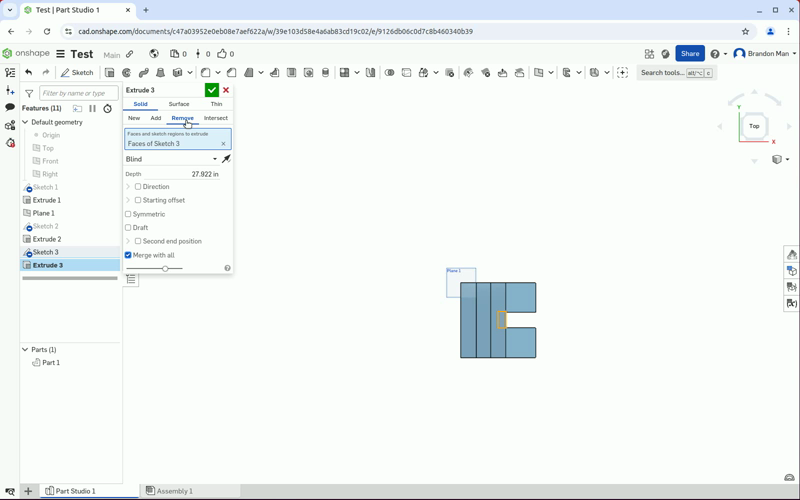
key(enter)
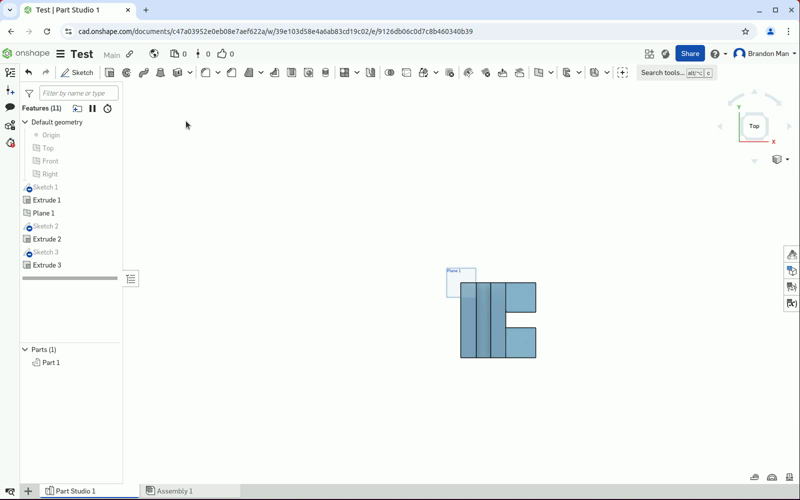
key(shift+h)
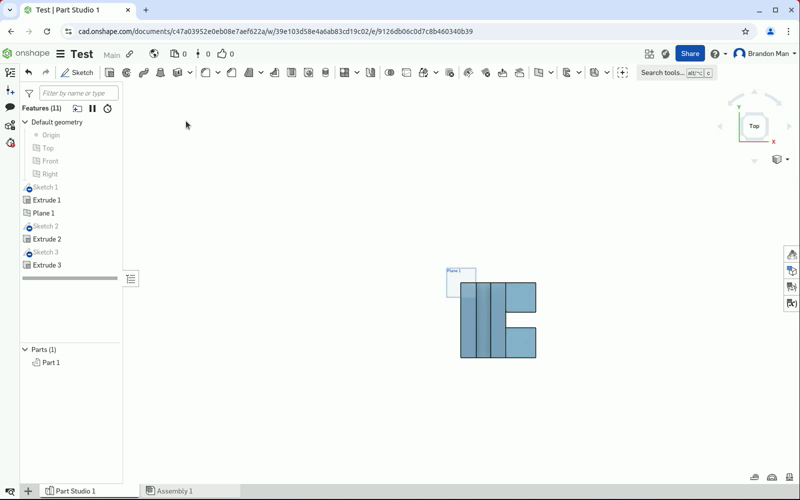
key(shift+h)
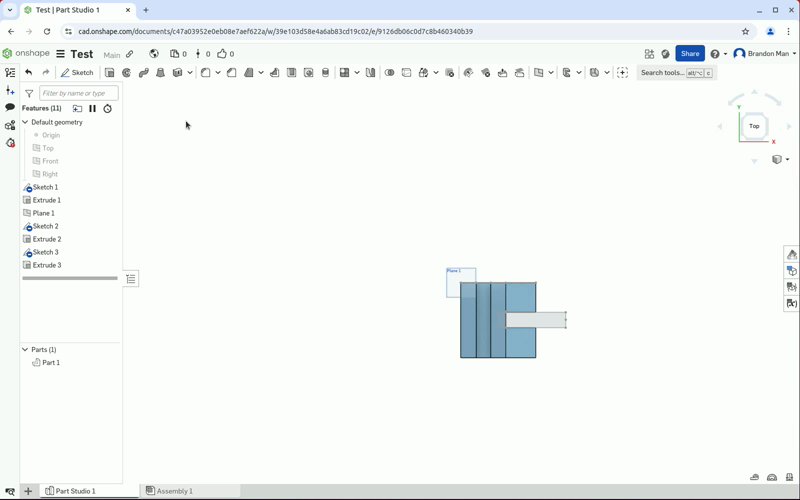
key(shift+7)
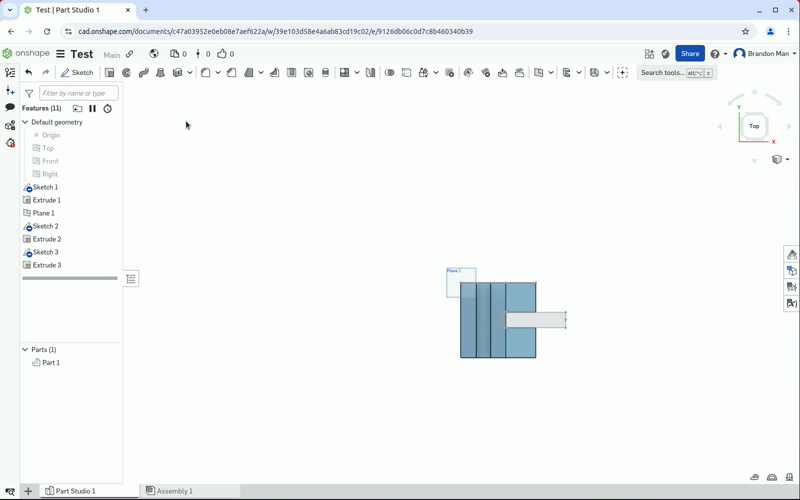
key(up, 3)
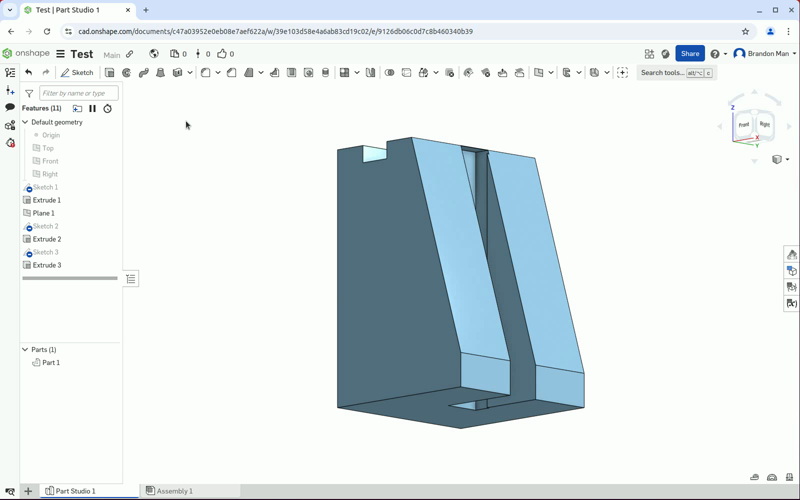
key(left, 3)
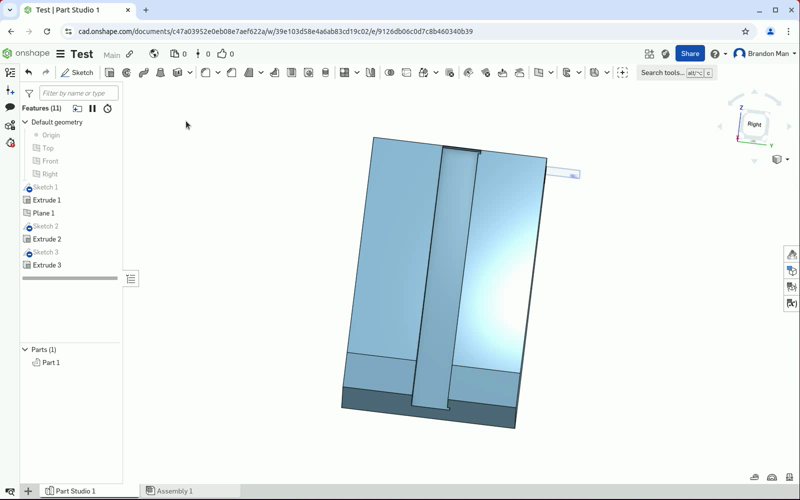
key(right, 3)
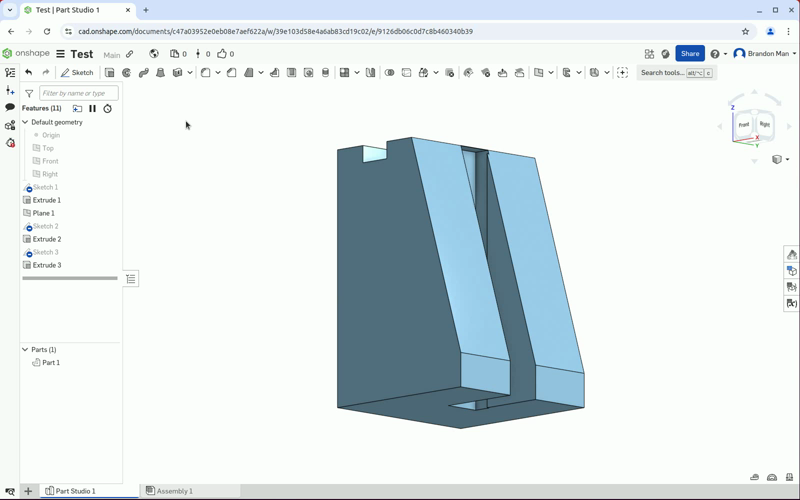
key(down, 3)
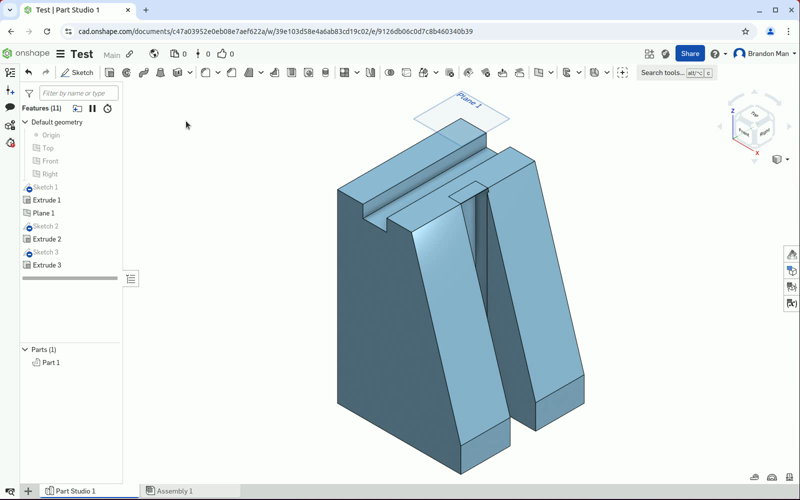
mouse_move(73, 189)
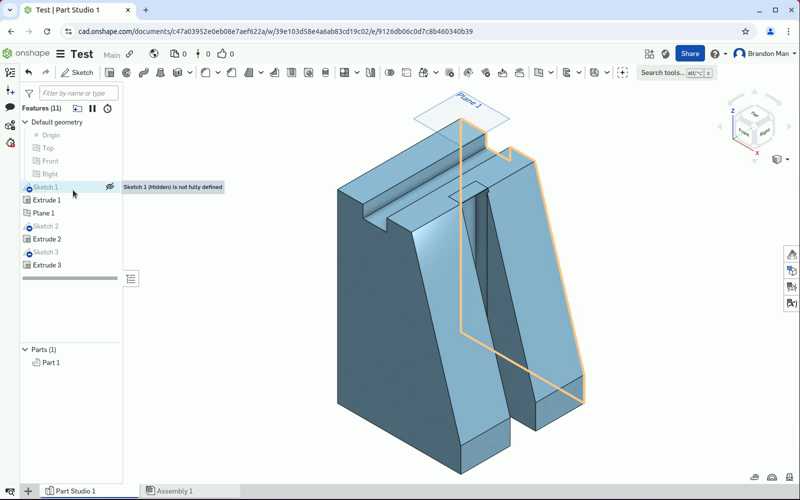
click(73, 189)